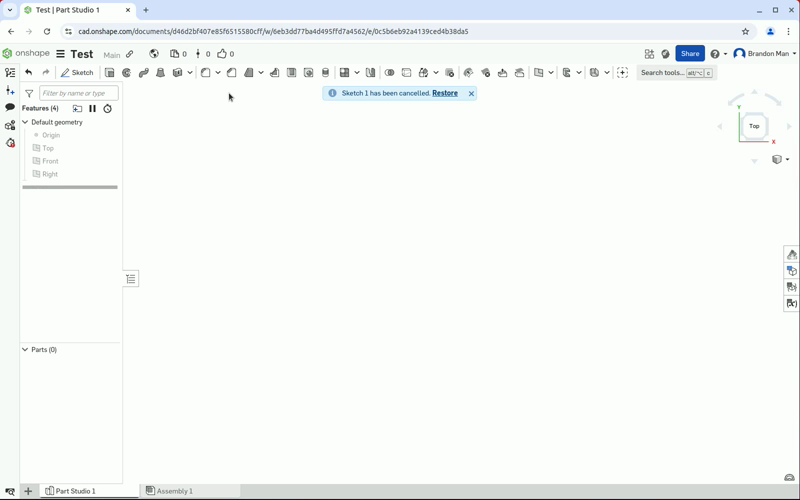
key(shift+h)
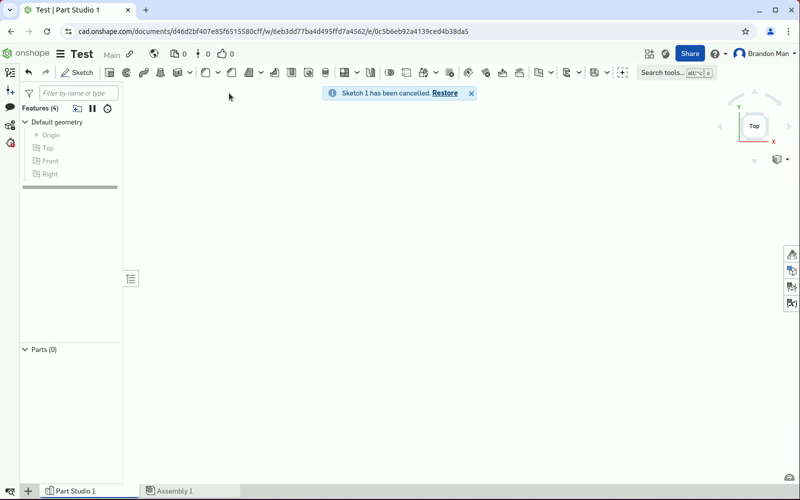
key(shift+s)
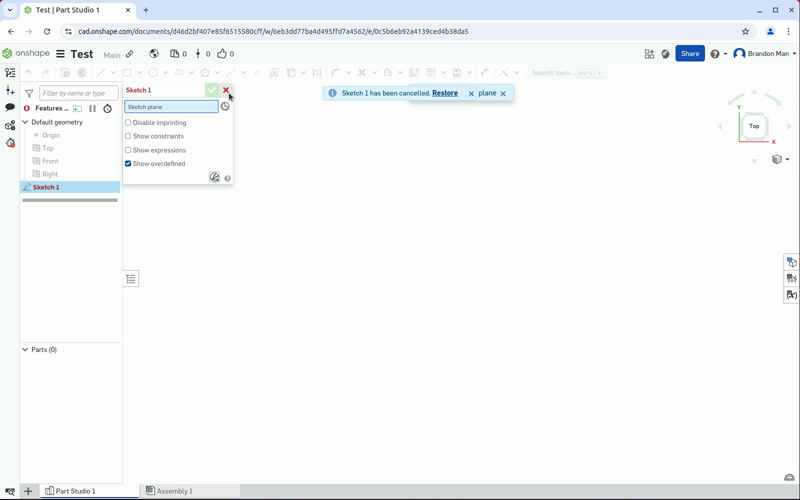
mouse_move(73, 150)
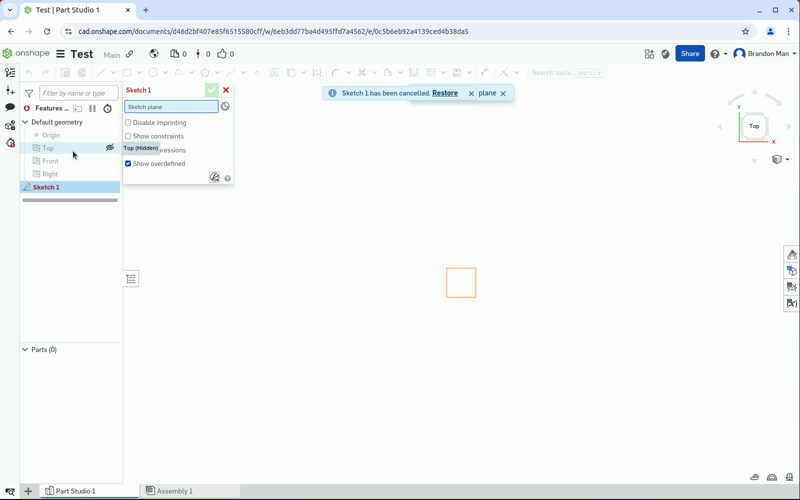
click(73, 150)
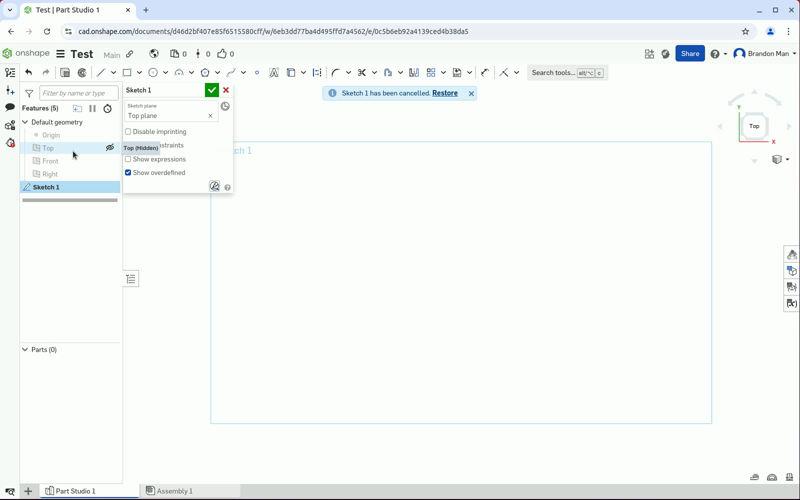
mouse_move(73, 352)
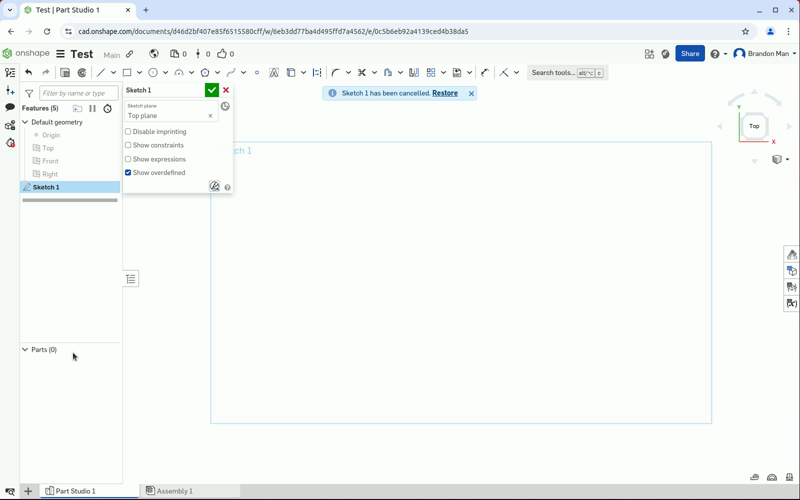
key(y)
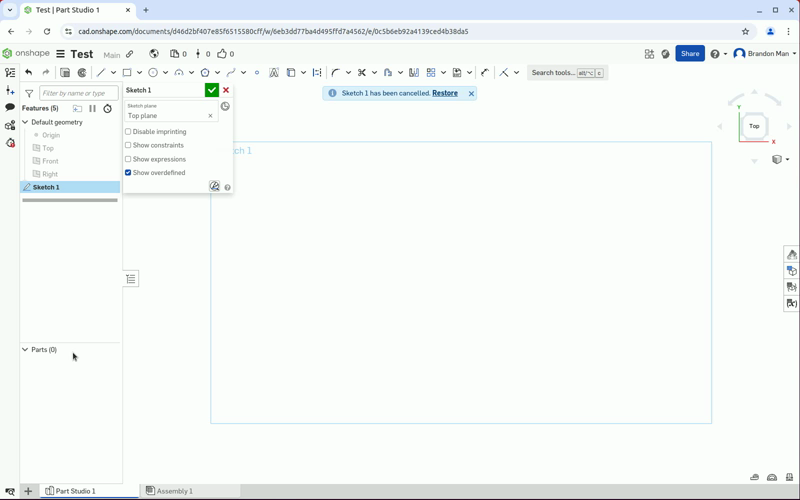
key(c)
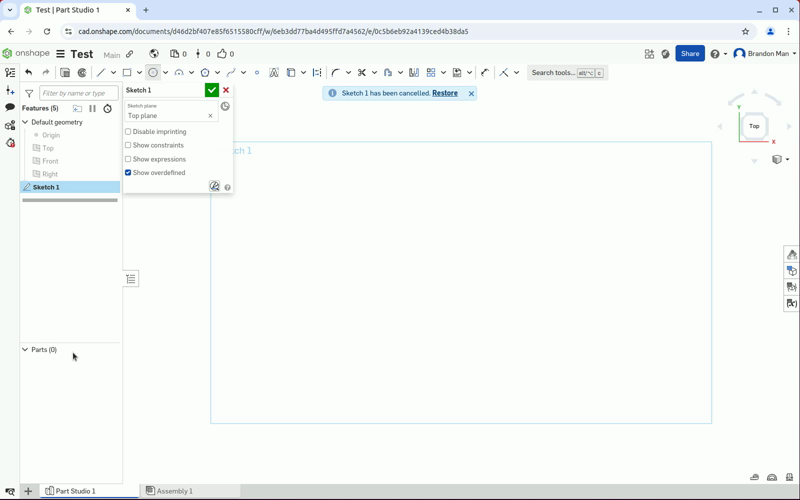
key_down(shift)
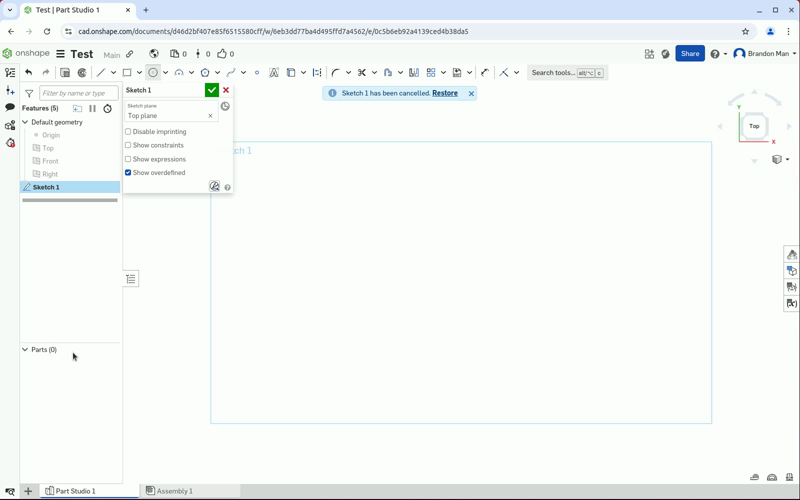
mouse_move(461, 282)
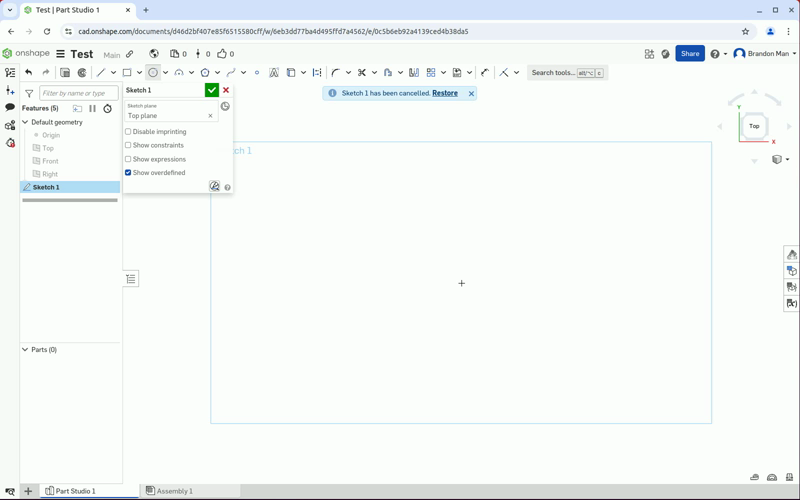
click(461, 282)
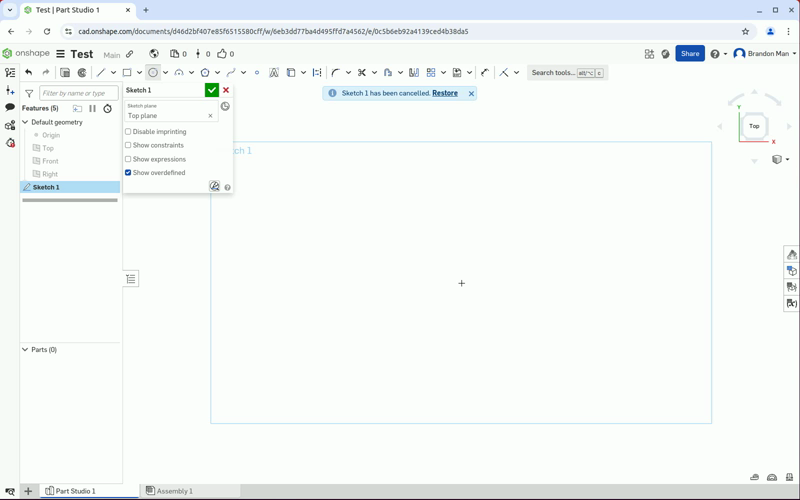
key_up(shift)
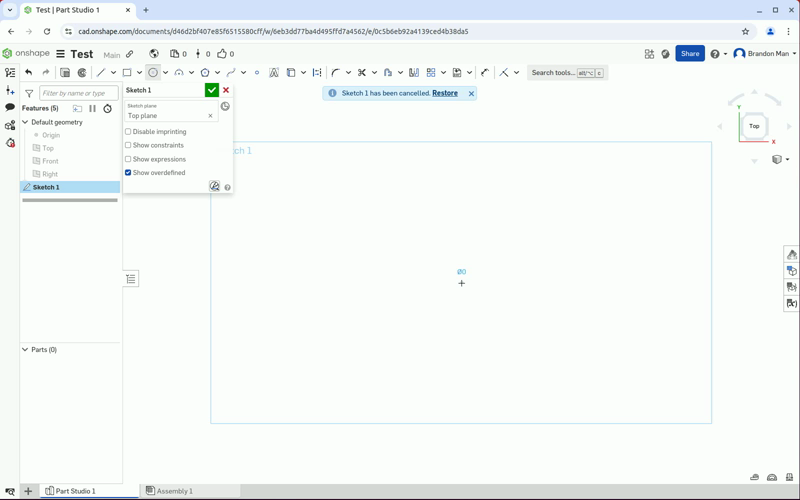
mouse_move(540, 282)
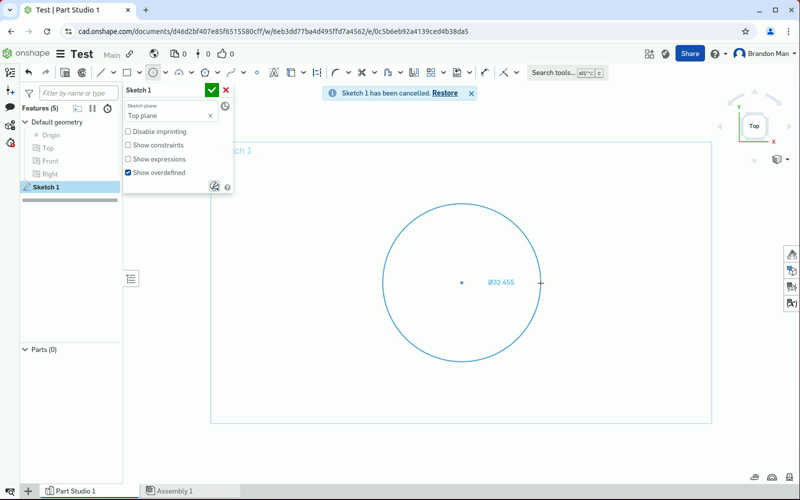
click(540, 282)
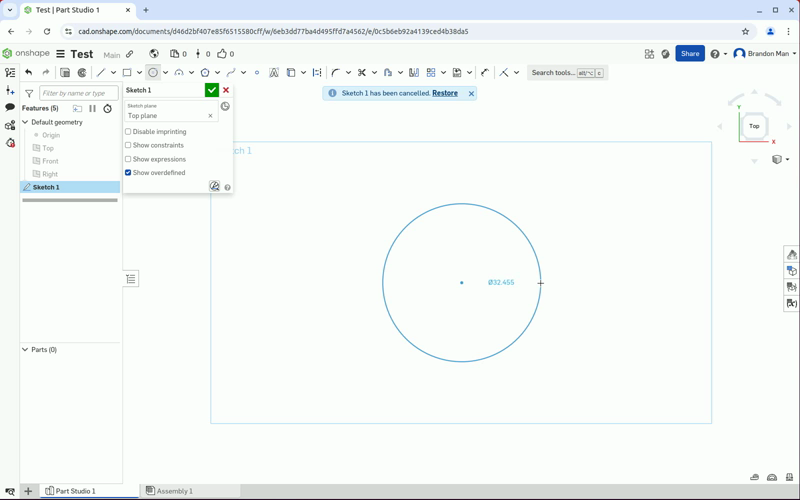
key(esc)
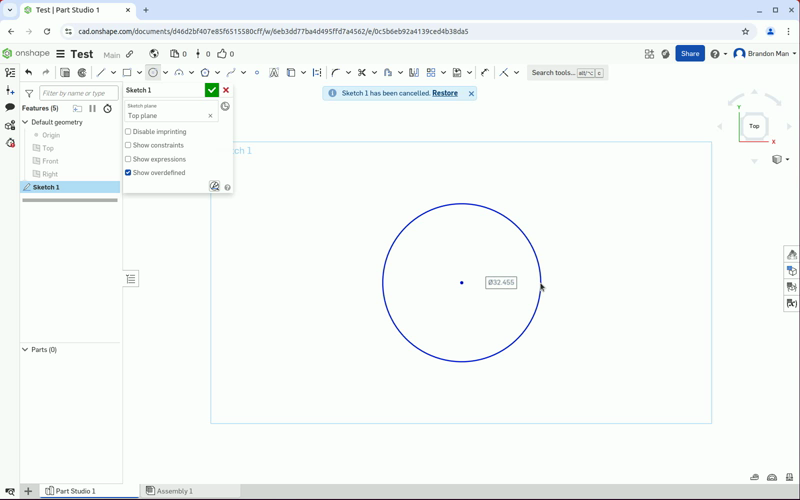
mouse_move(498, 290)
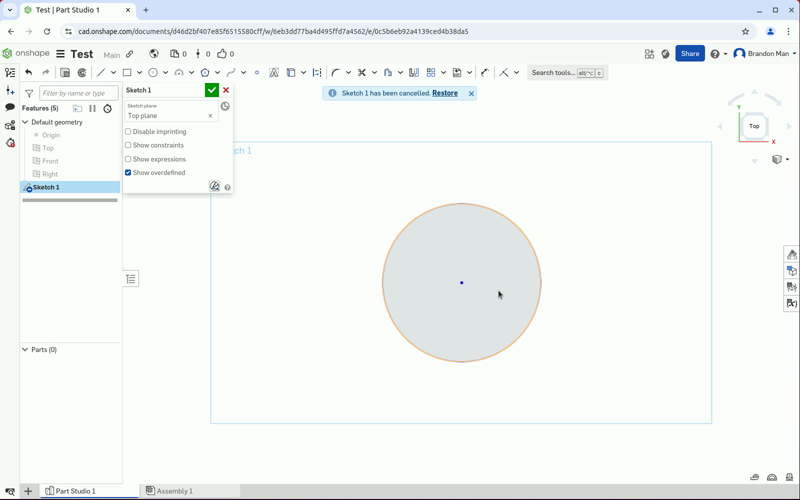
click(498, 290)
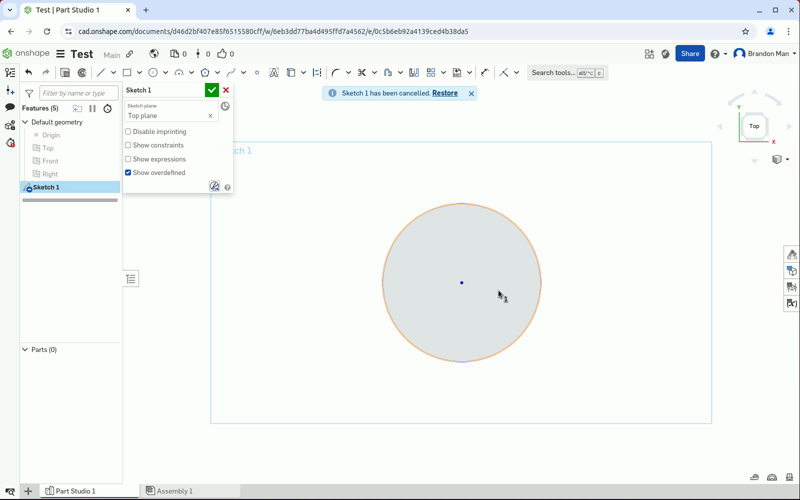
mouse_move(73, 352)
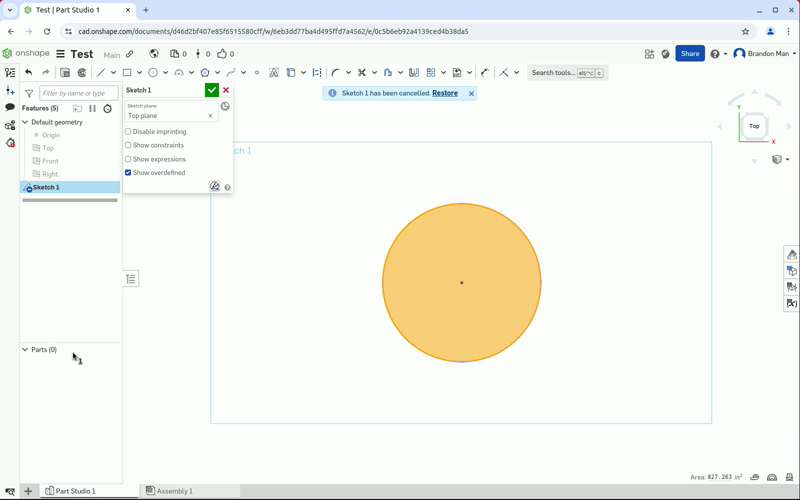
key(shift+y)
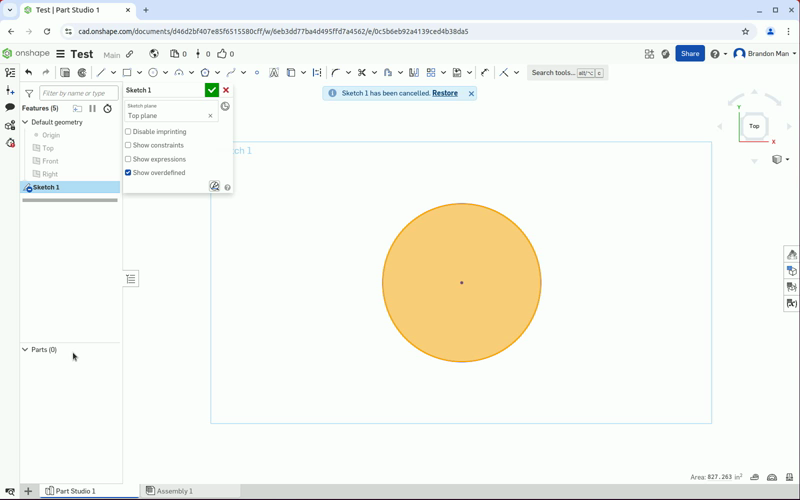
key(shift+e)
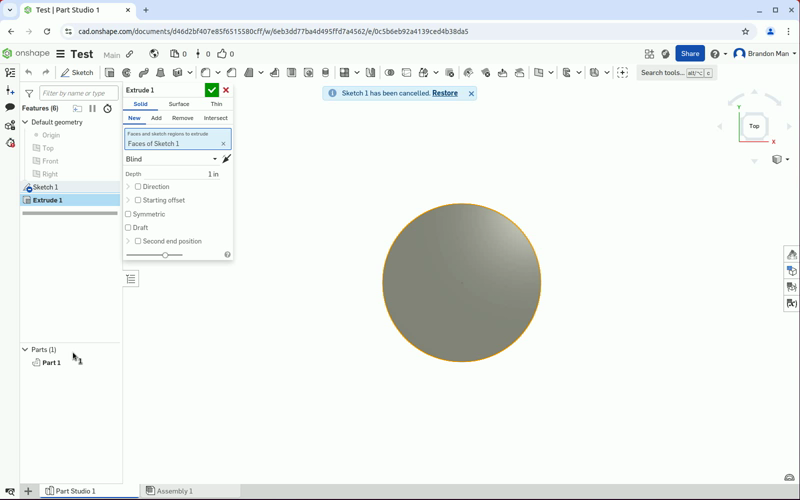
mouse_move(143, 106)
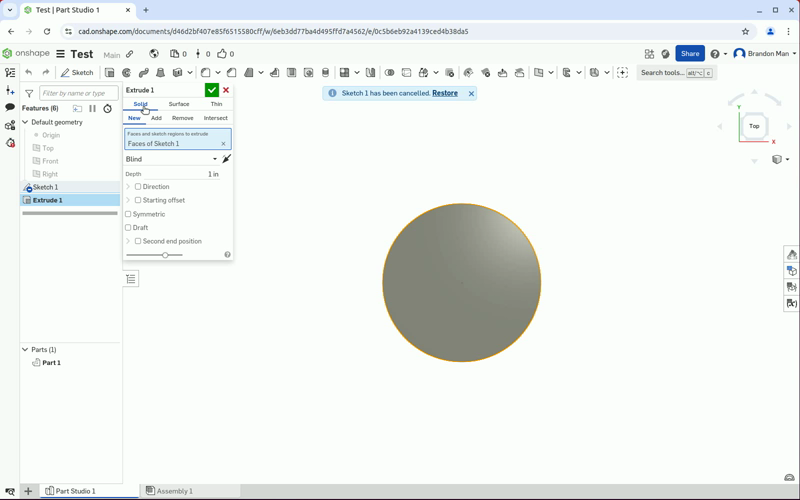
click(143, 106)
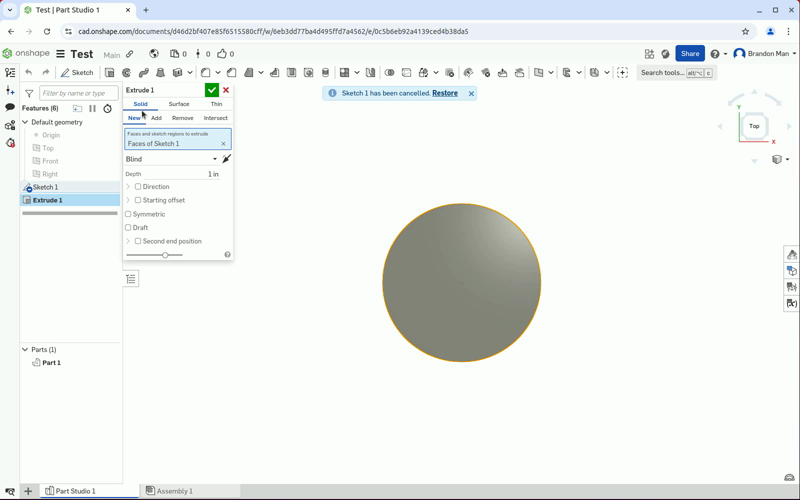
mouse_move(137, 120)
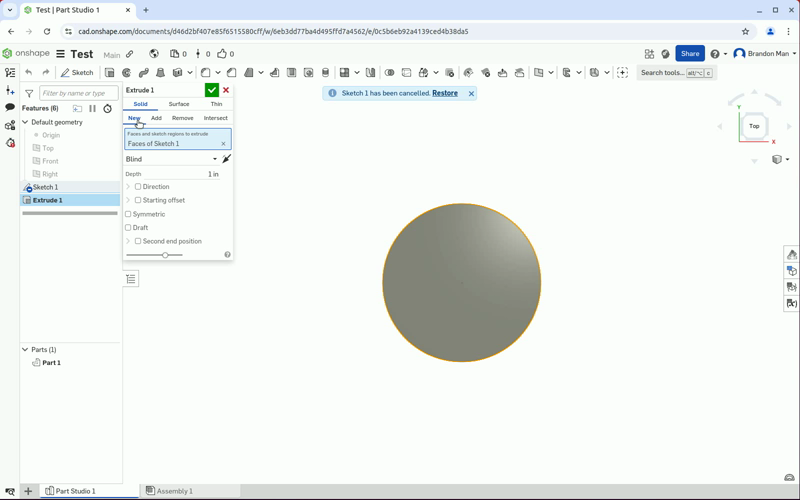
click(137, 120)
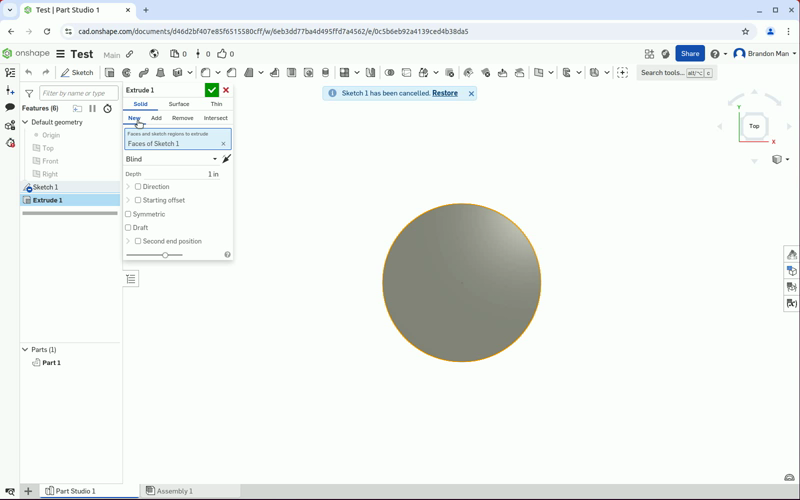
key(tab, 4)
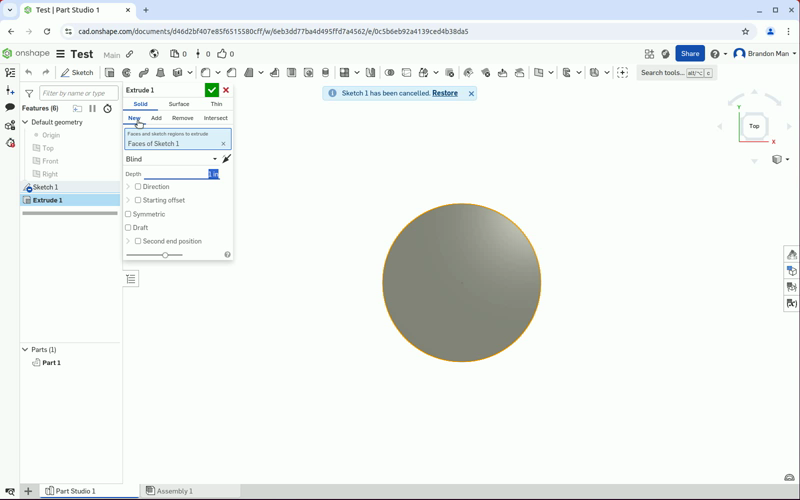
text(7.221)
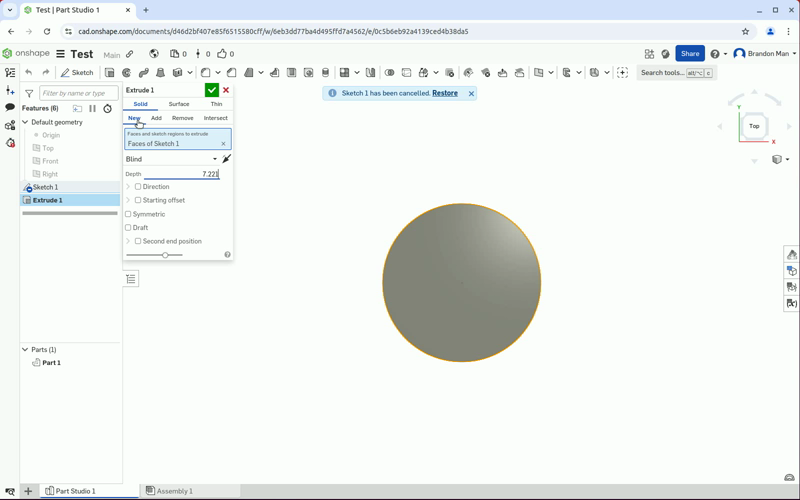
key(tab, 3)
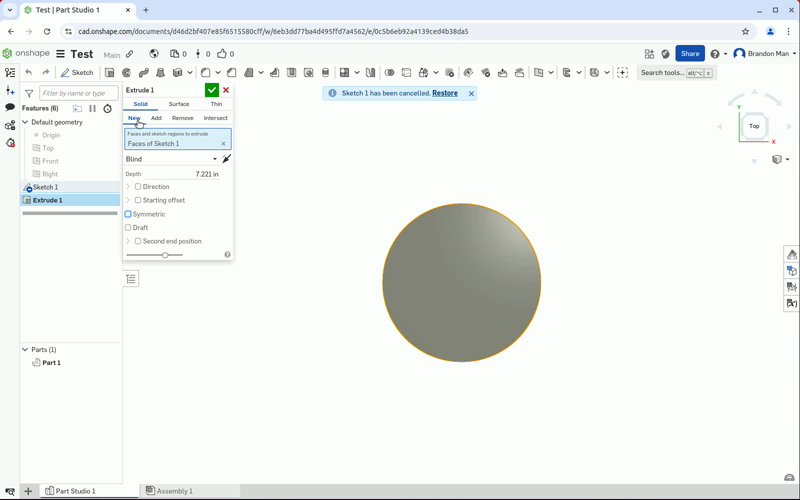
key(tab, 2)
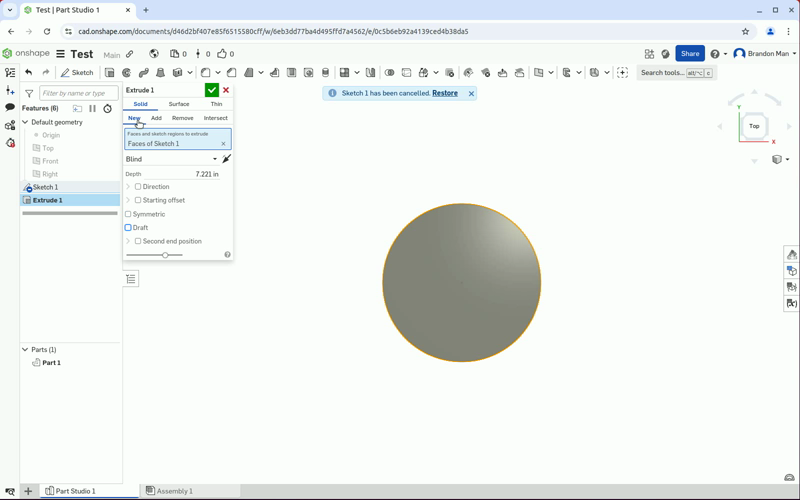
key(space)
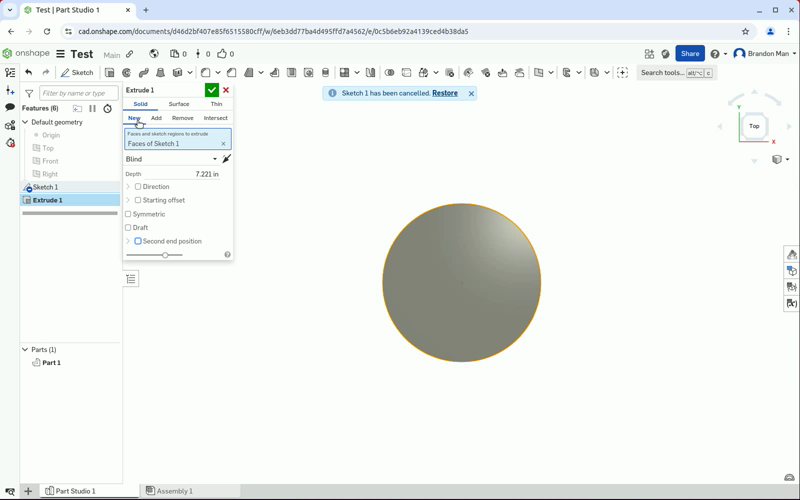
key(tab, 3)
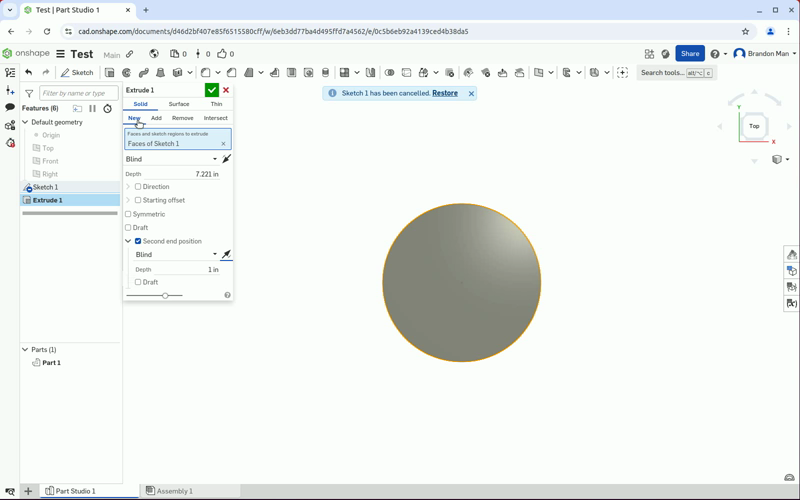
text(7.221)
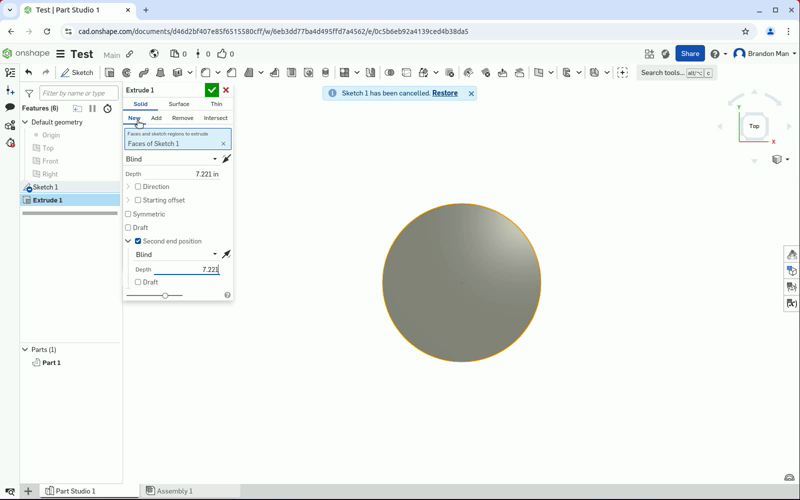
key(enter)
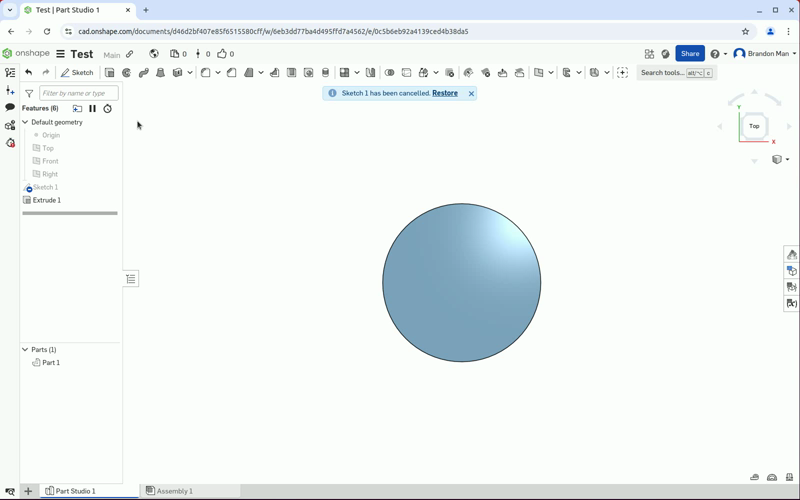
key(shift+h)
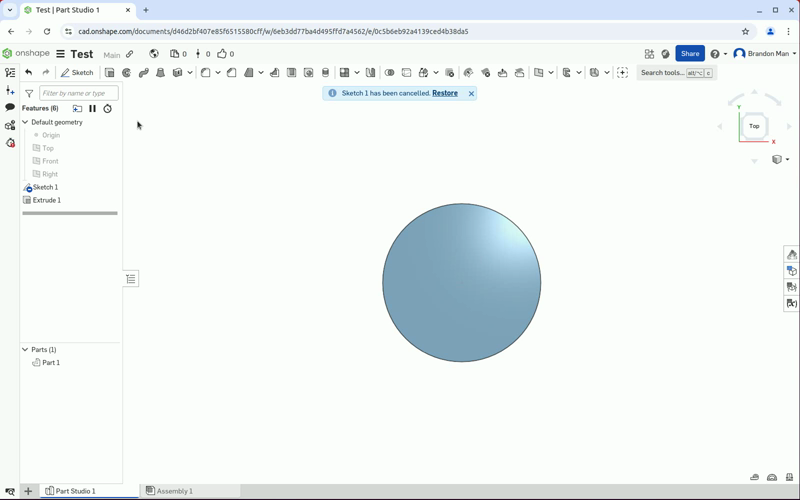
key(shift+h)
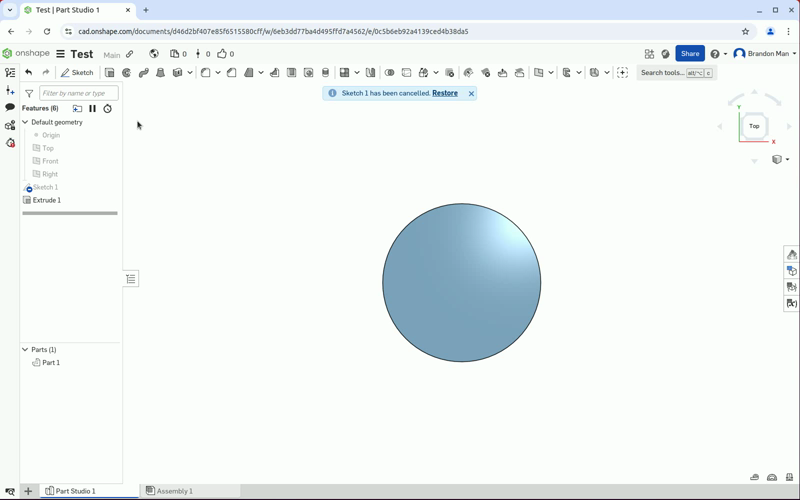
mouse_move(73, 189)
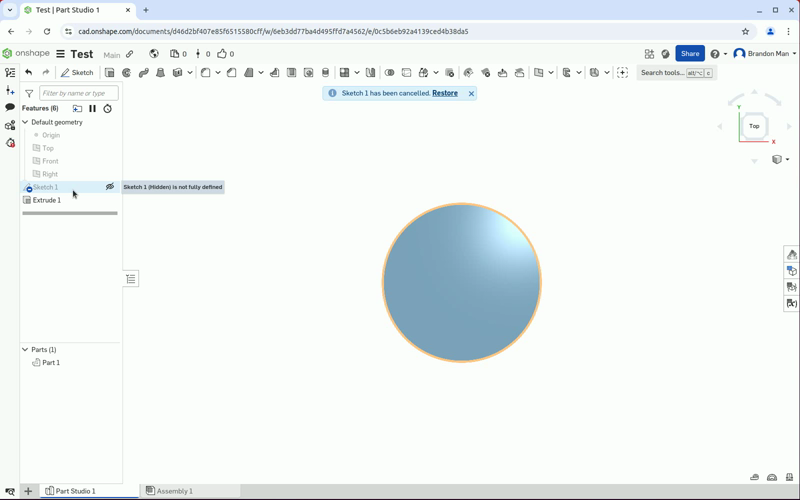
click(73, 189)
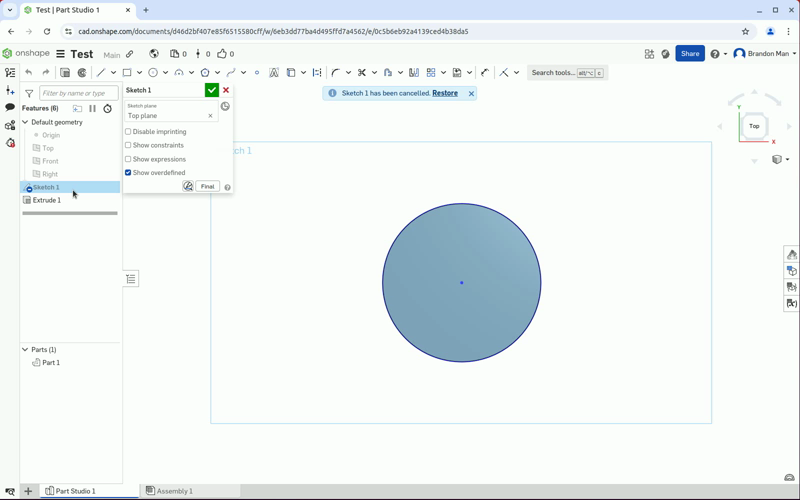
mouse_move(229, 92)
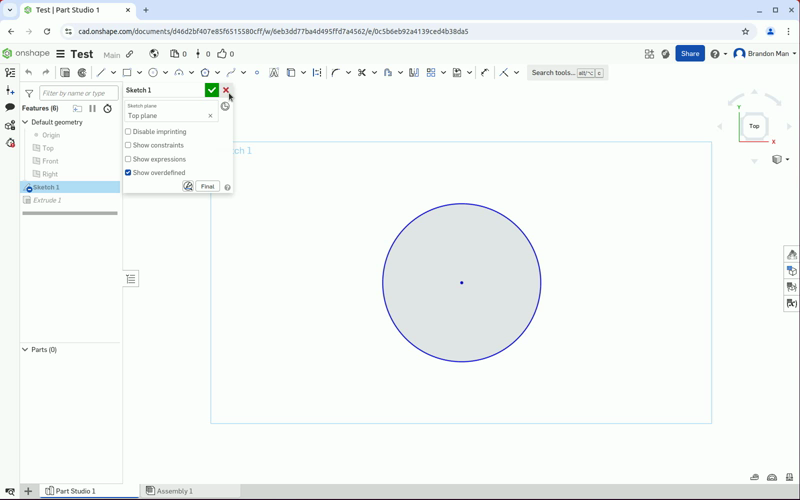
click(229, 92)
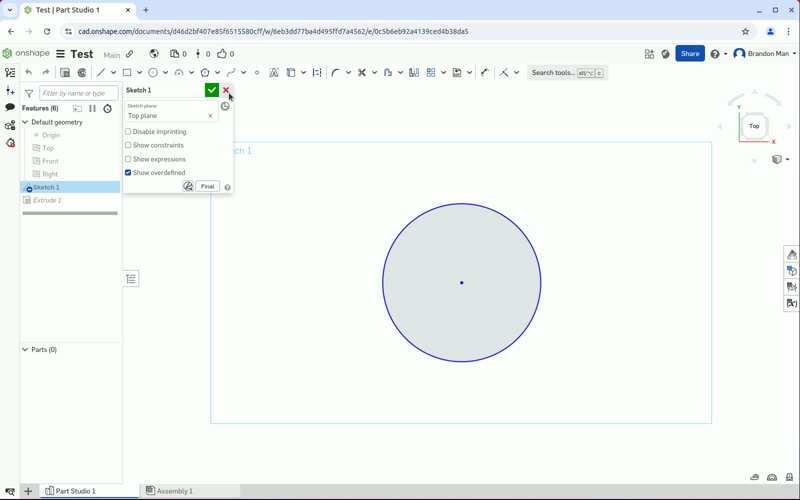
key(shift+s)
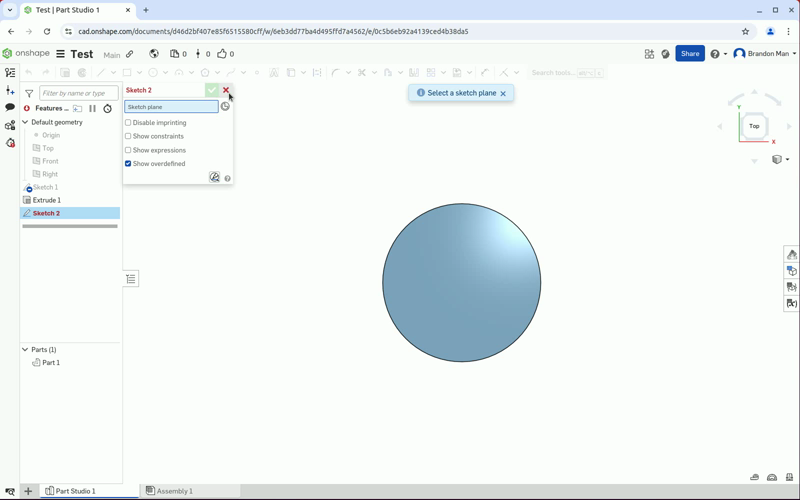
mouse_move(73, 150)
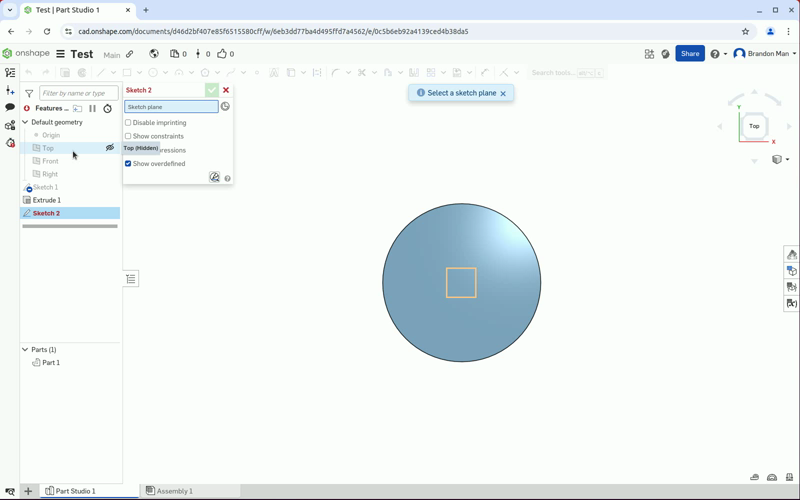
click(73, 150)
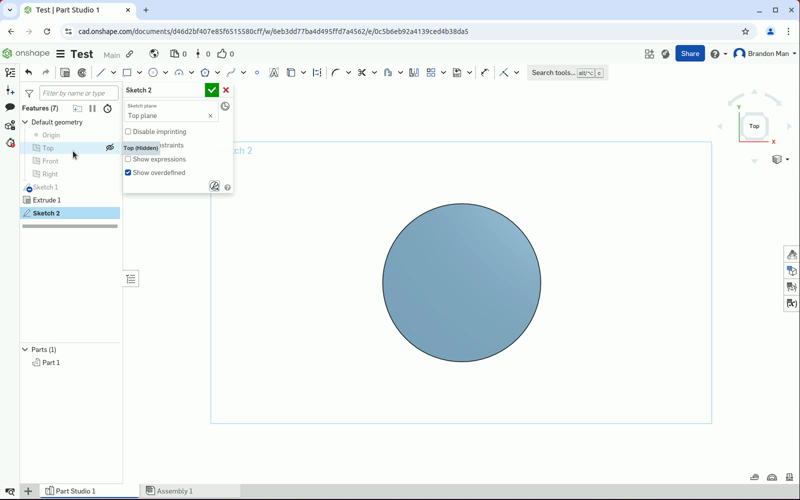
mouse_move(73, 352)
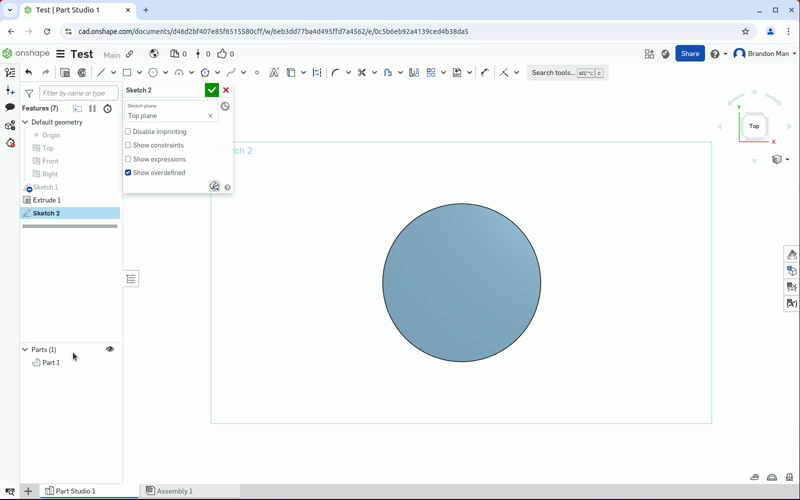
key(y)
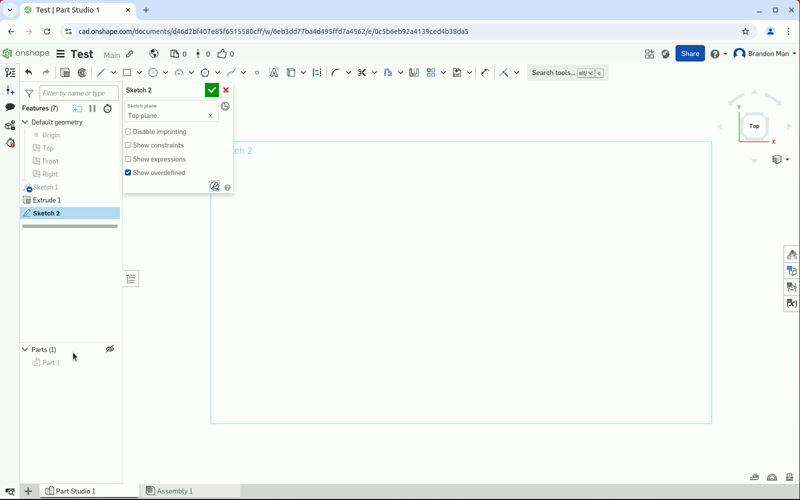
key(l)
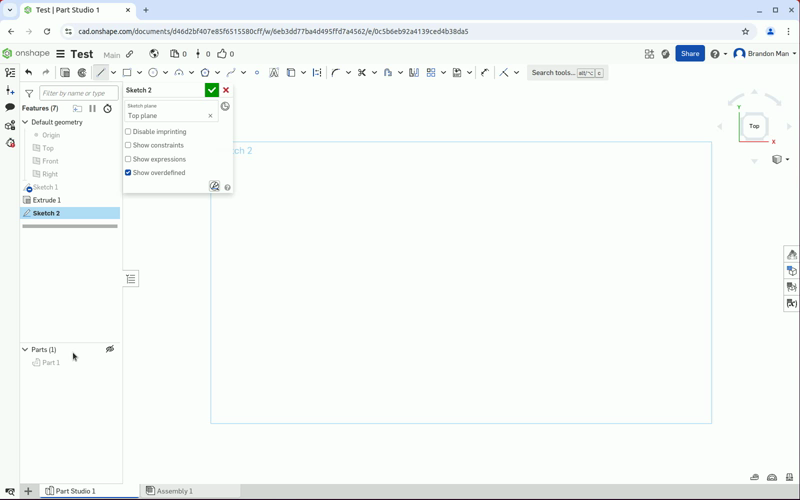
key_down(shift)
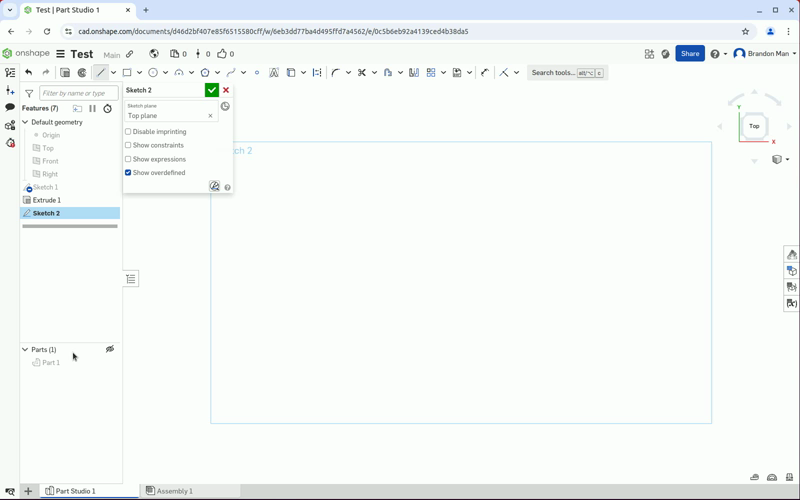
mouse_move(434, 395)
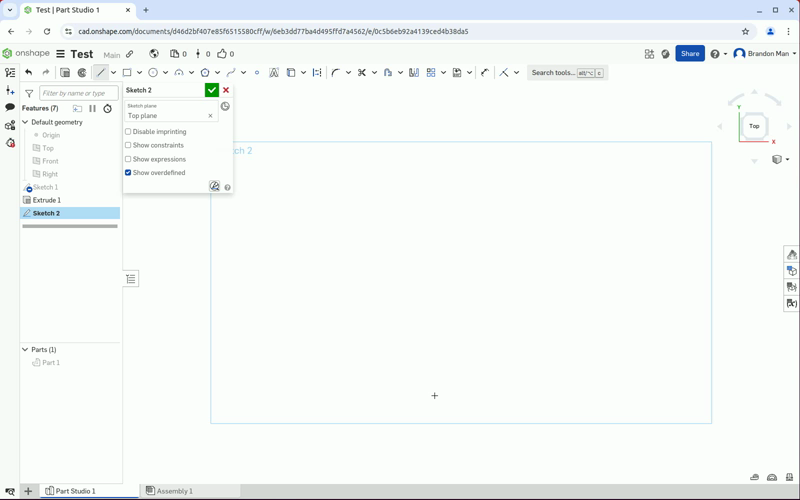
click(434, 395)
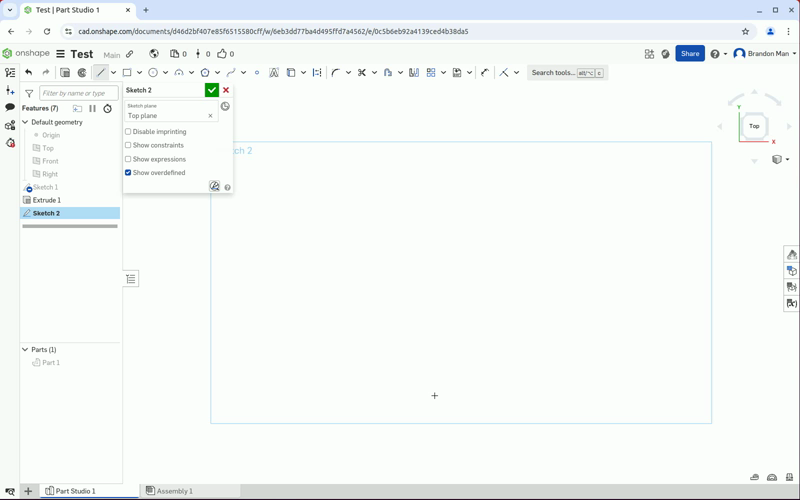
key_up(shift)
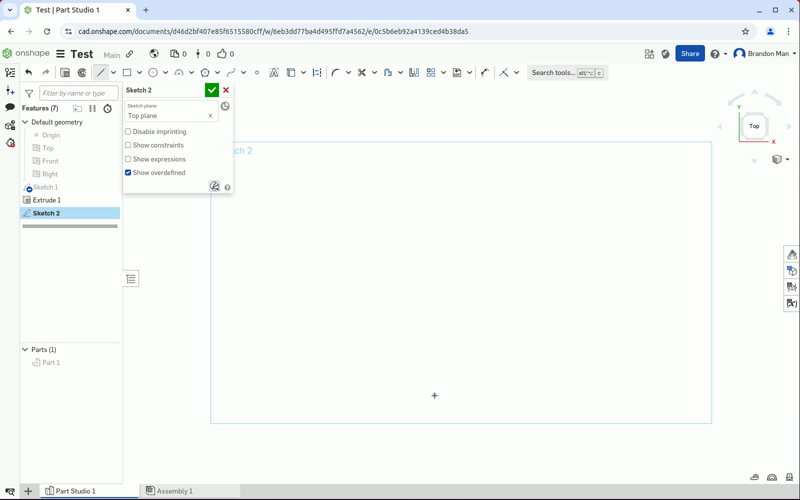
key_down(shift)
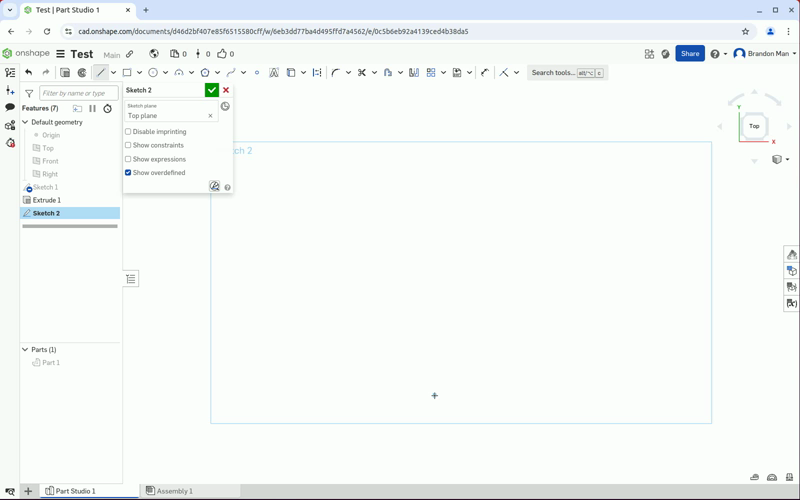
mouse_move(464, 395)
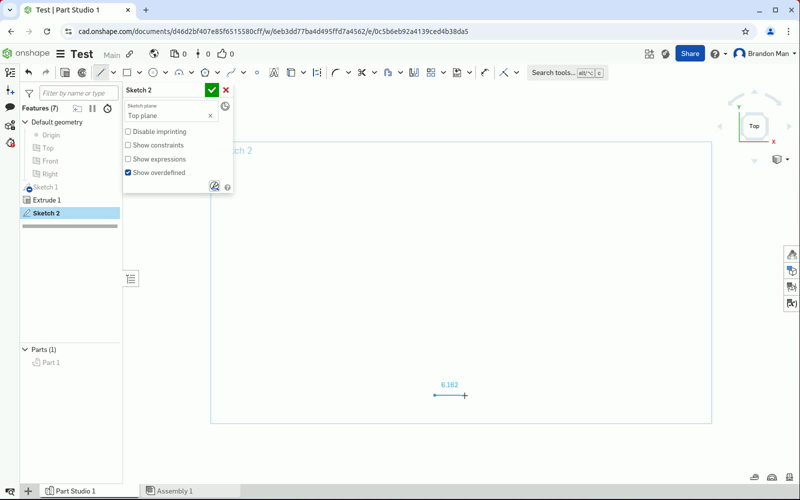
mouse_move(486, 395)
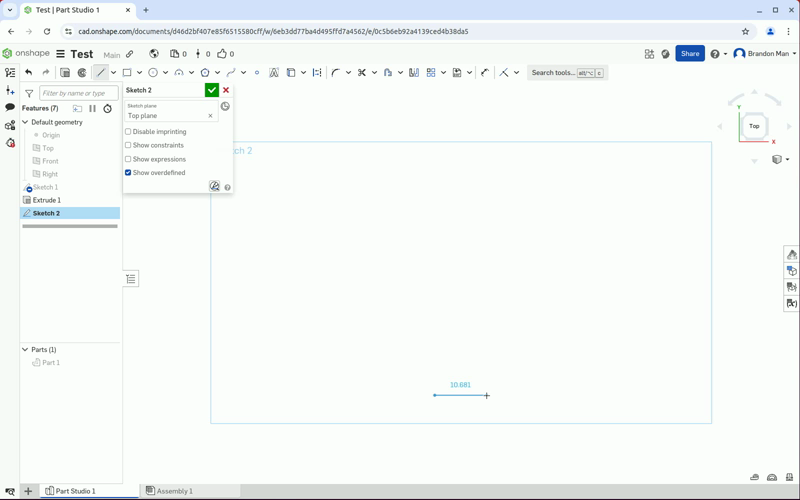
click(486, 395)
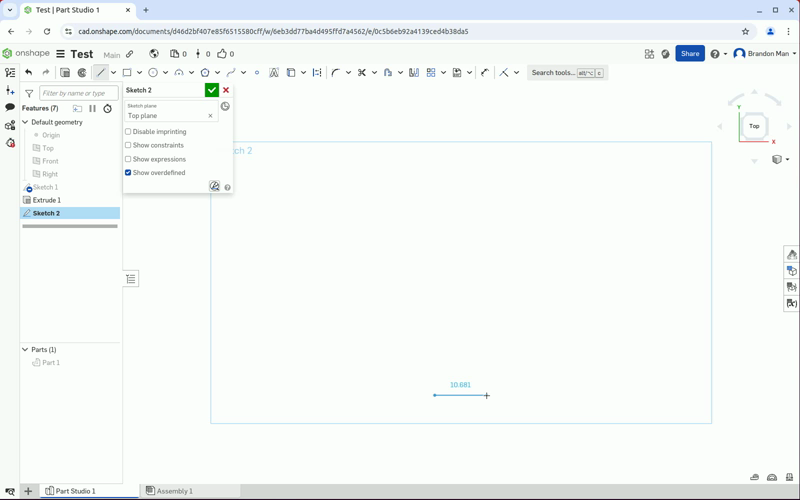
key_up(shift)
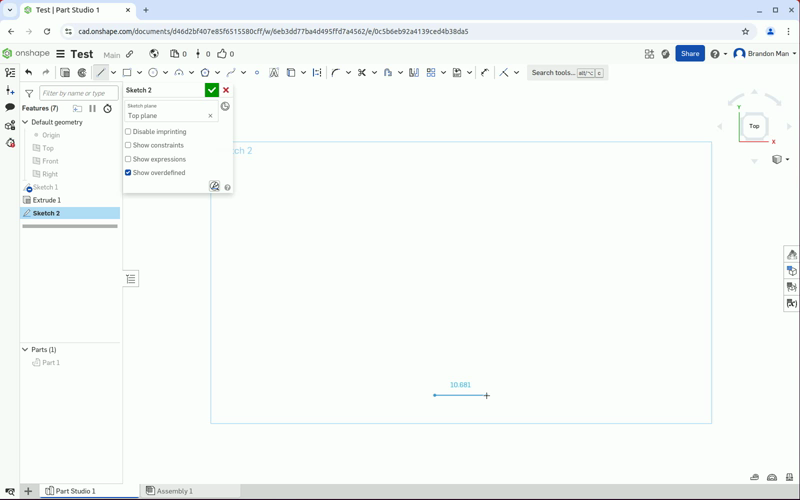
key_down(shift)
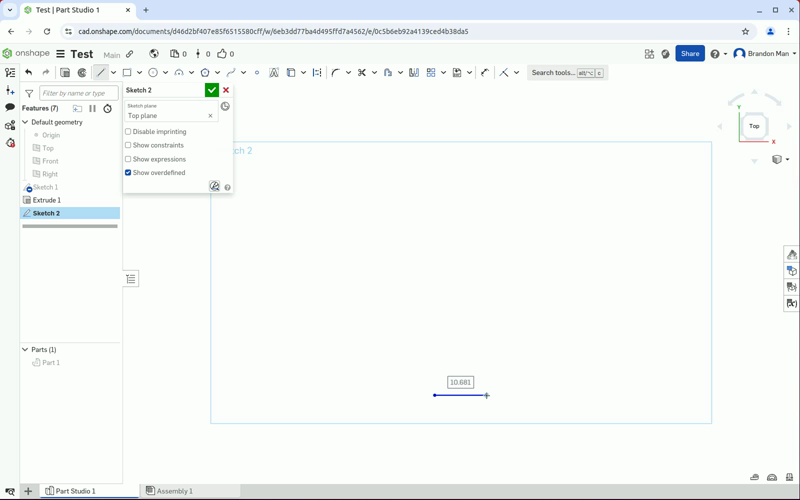
mouse_move(486, 325)
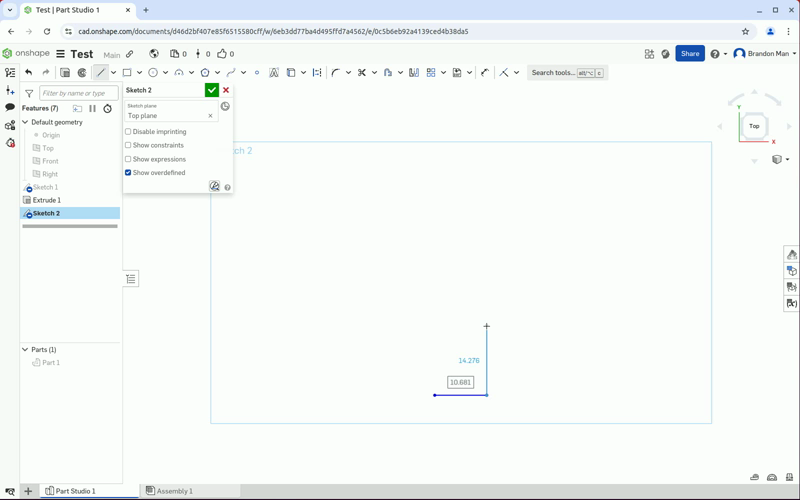
click(486, 325)
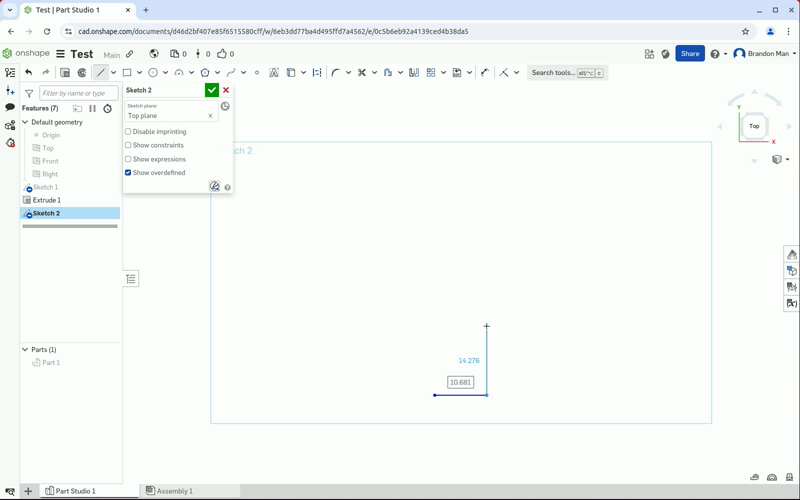
key_up(shift)
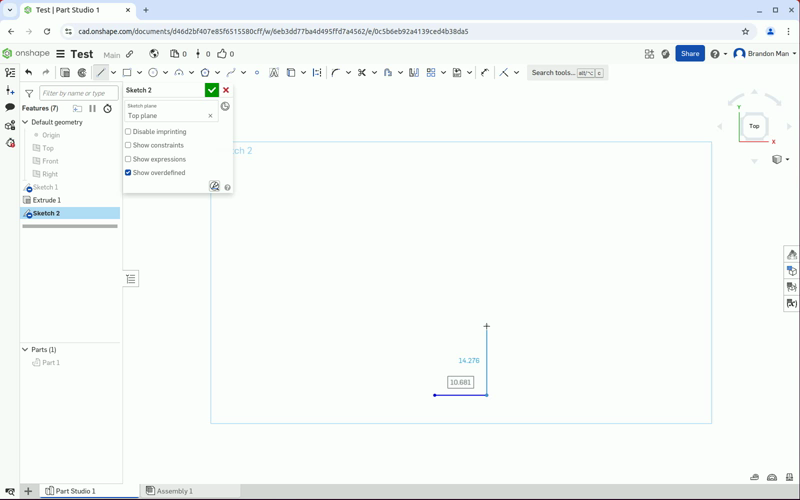
key_down(shift)
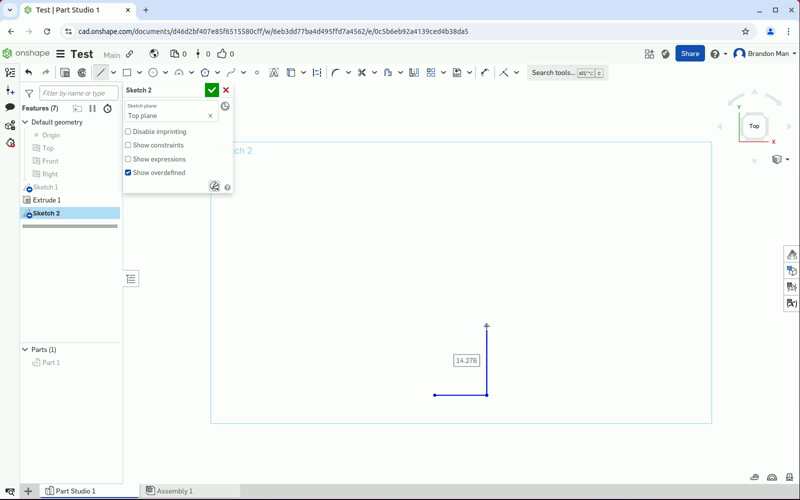
mouse_move(516, 325)
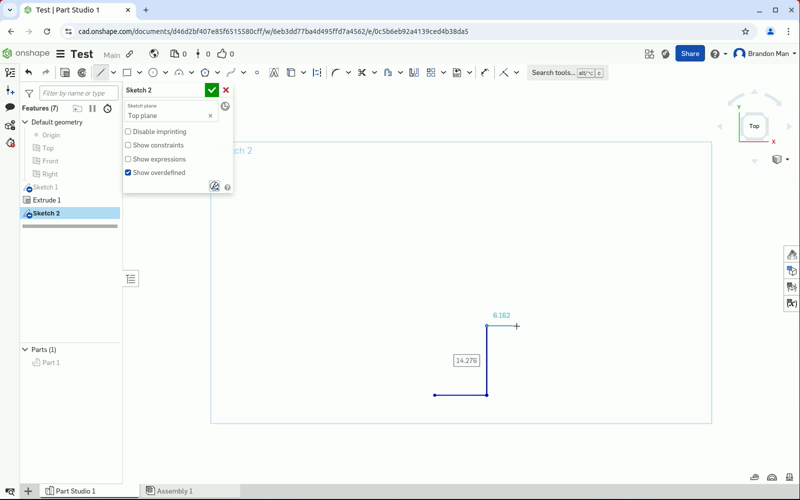
mouse_move(434, 325)
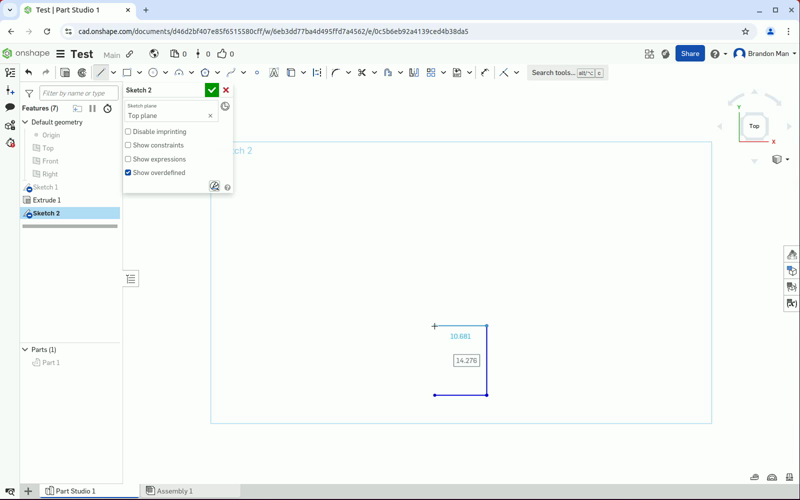
click(434, 325)
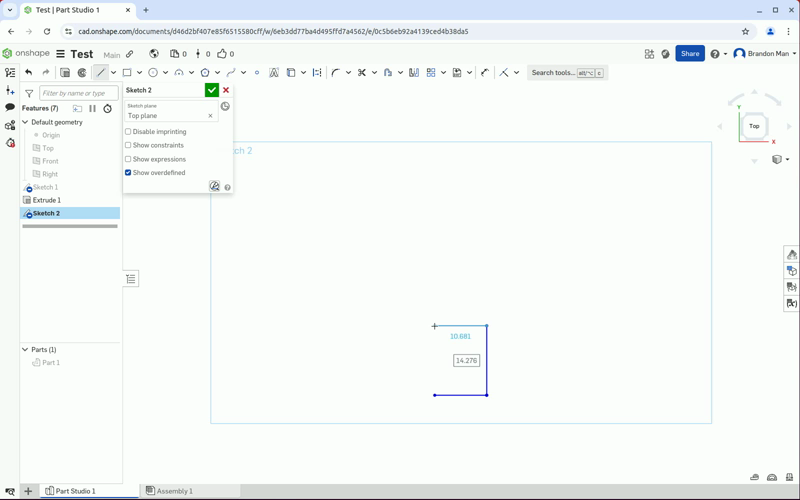
key_up(shift)
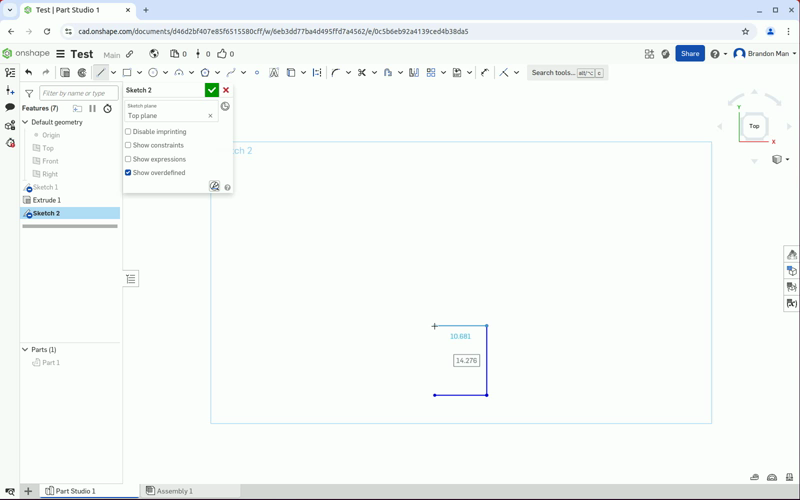
key_down(shift)
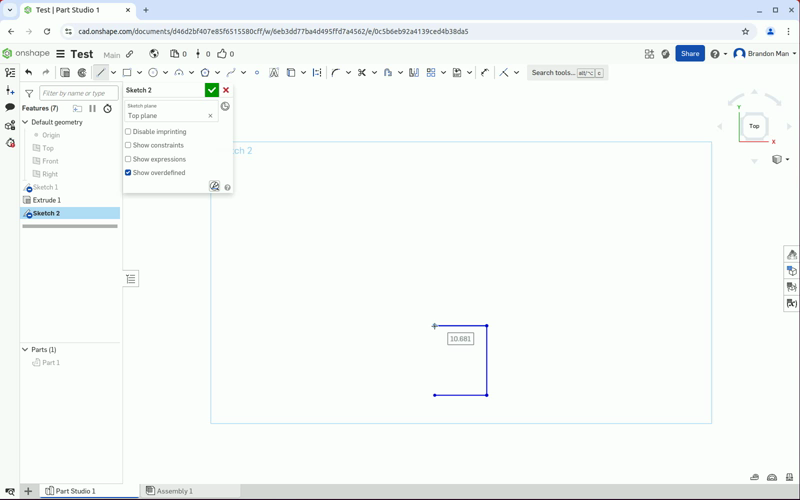
mouse_move(434, 395)
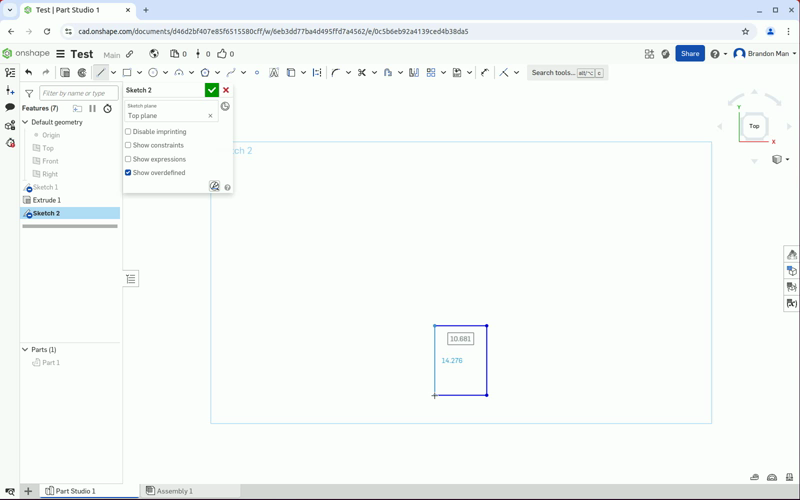
key_up(shift)
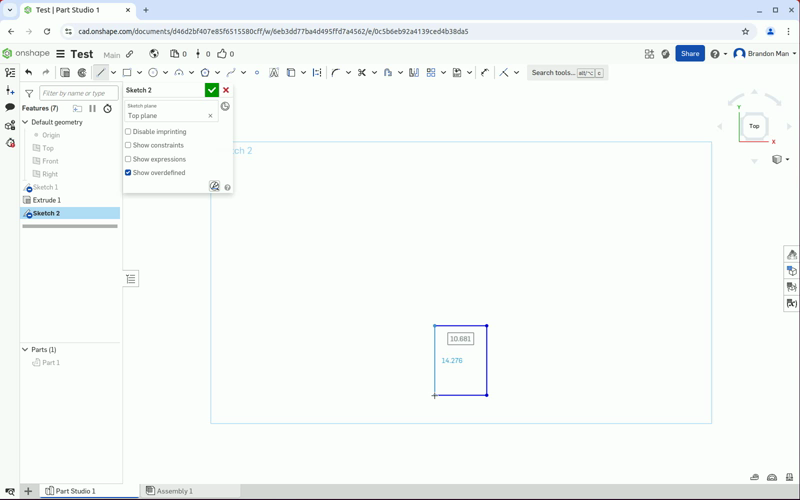
click(434, 395)
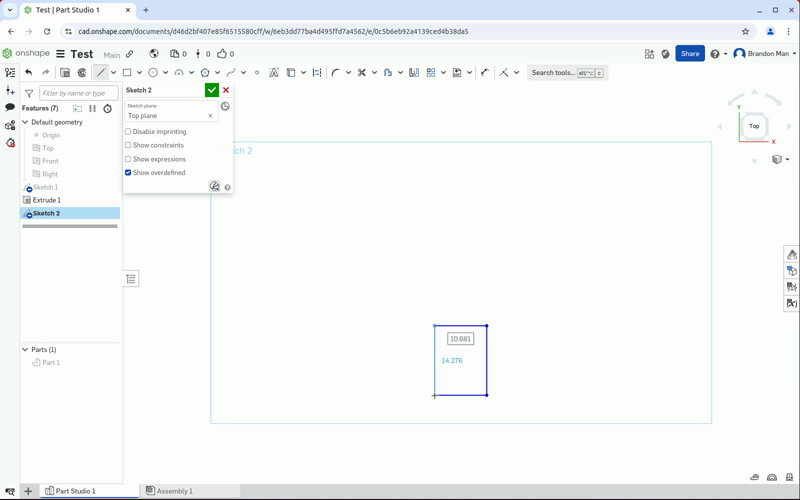
key(esc)
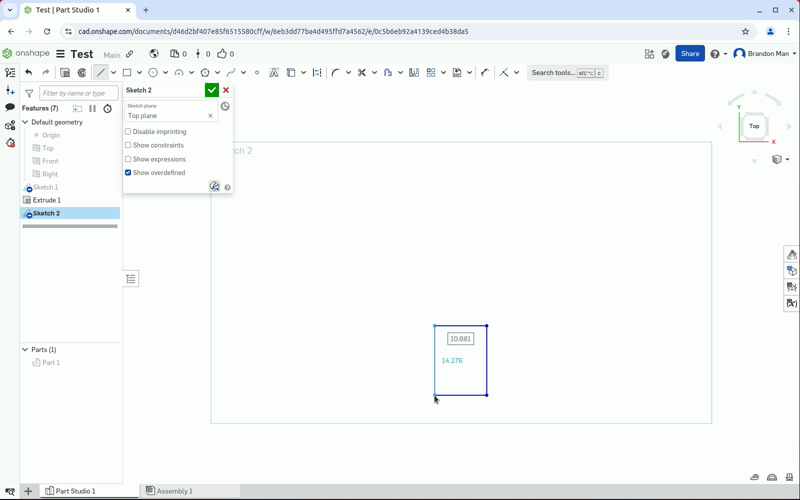
mouse_move(467, 370)
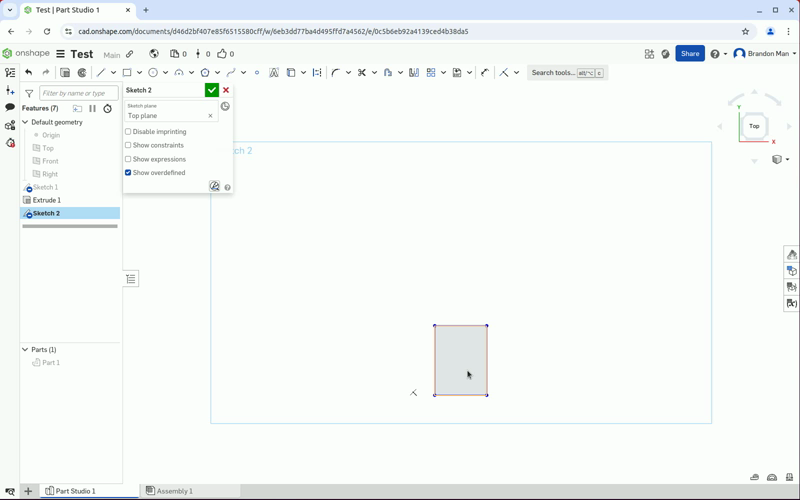
click(467, 370)
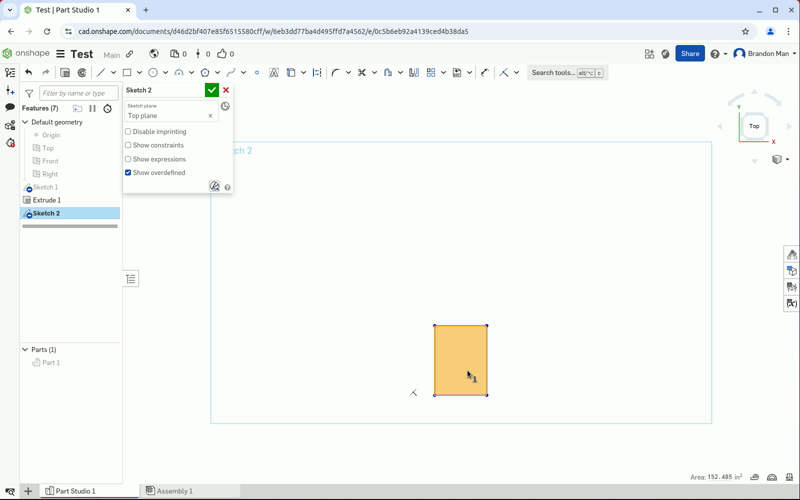
mouse_move(73, 352)
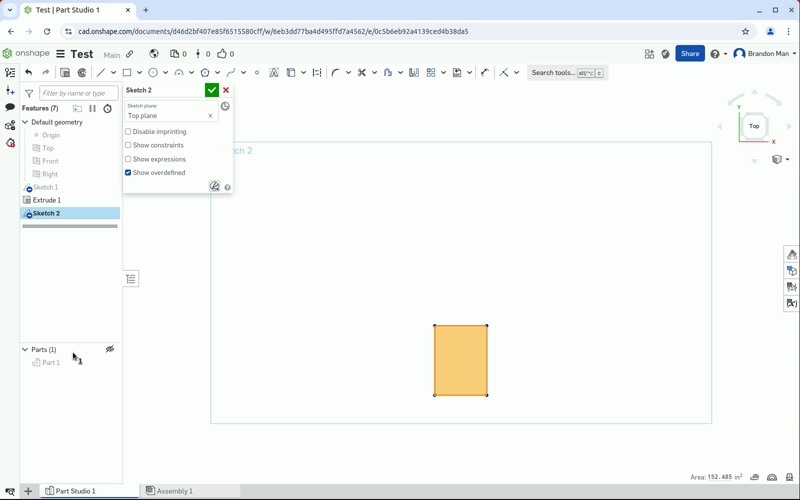
key(shift+y)
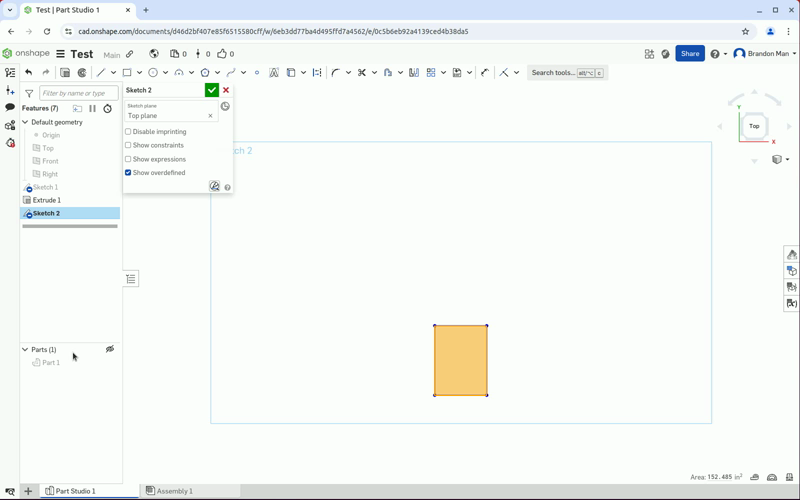
key(shift+e)
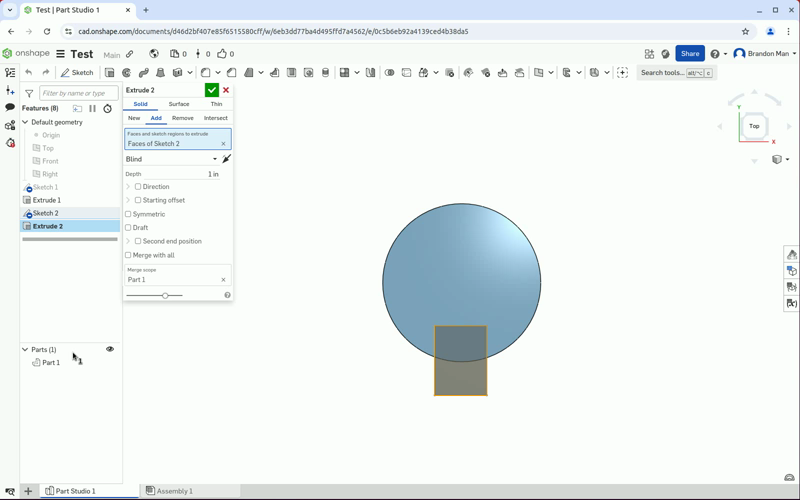
mouse_move(143, 106)
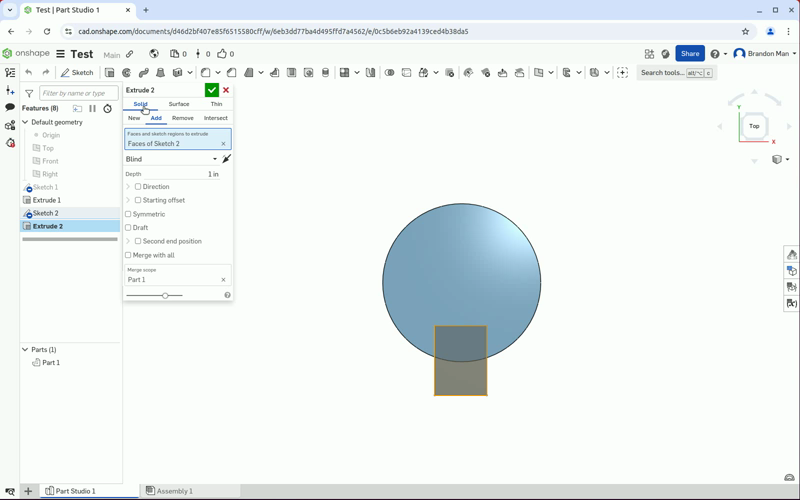
click(143, 106)
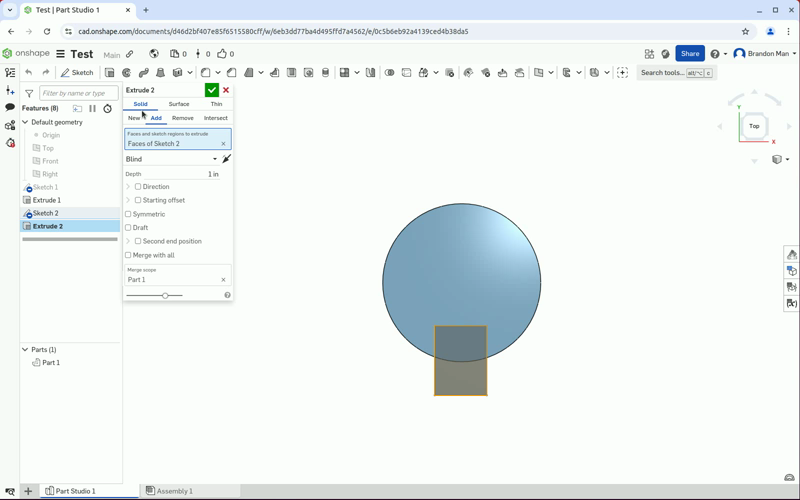
mouse_move(137, 120)
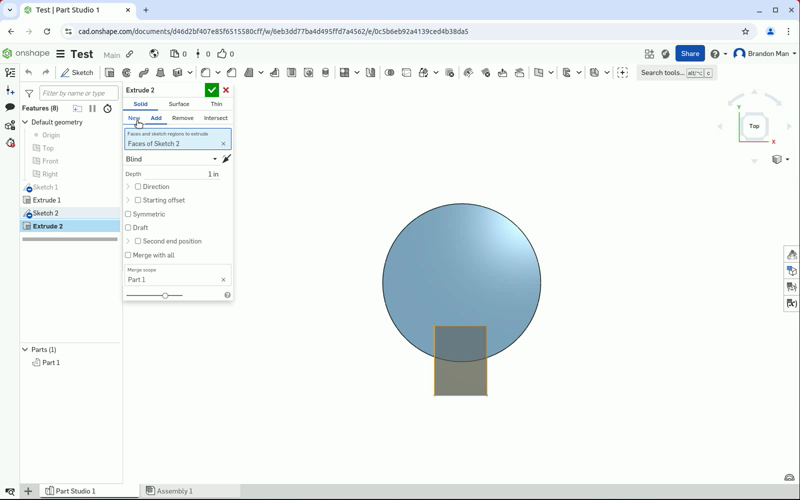
click(137, 120)
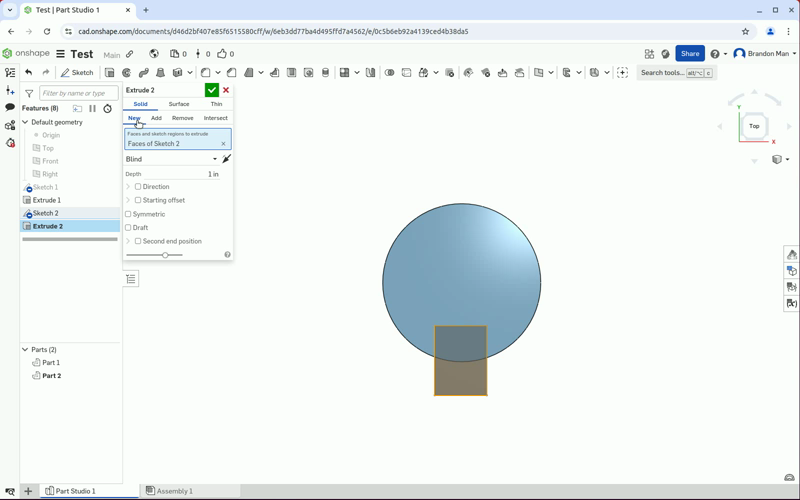
key(tab, 4)
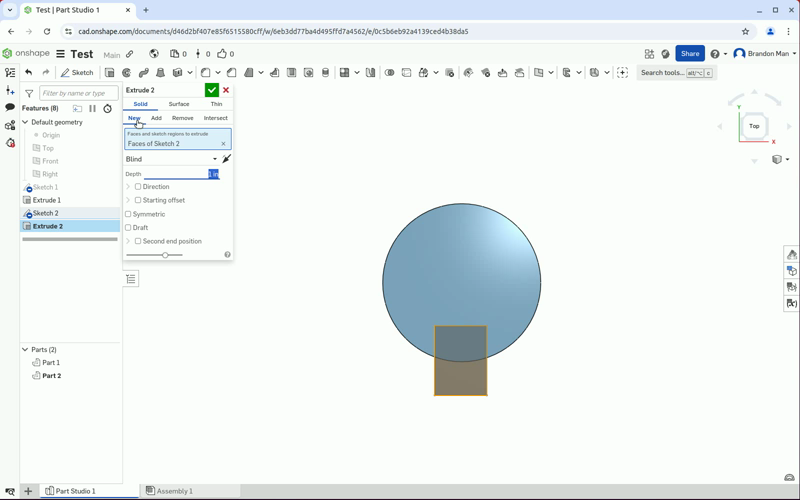
text(5.296)
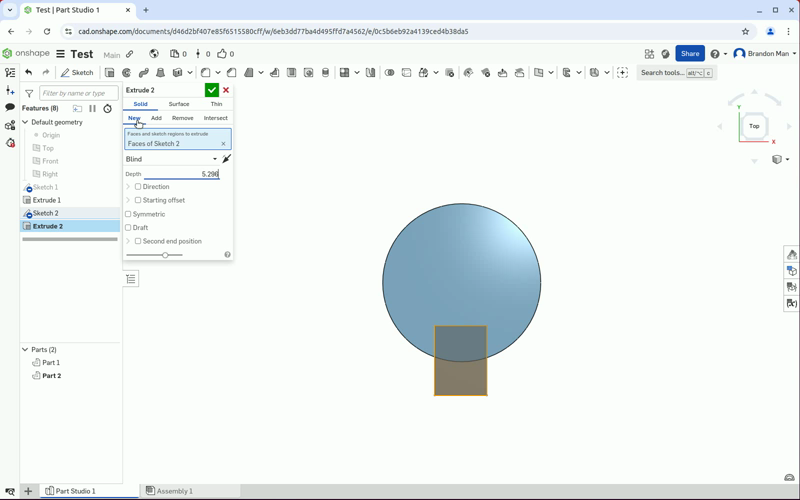
key(tab, 3)
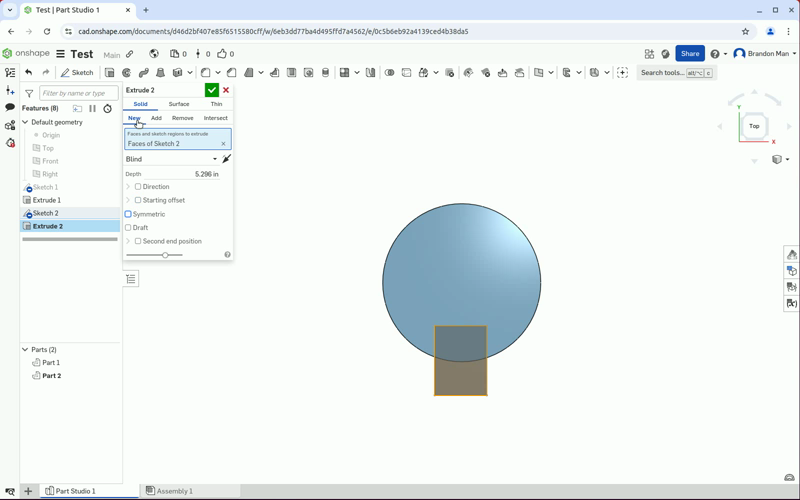
key(tab, 2)
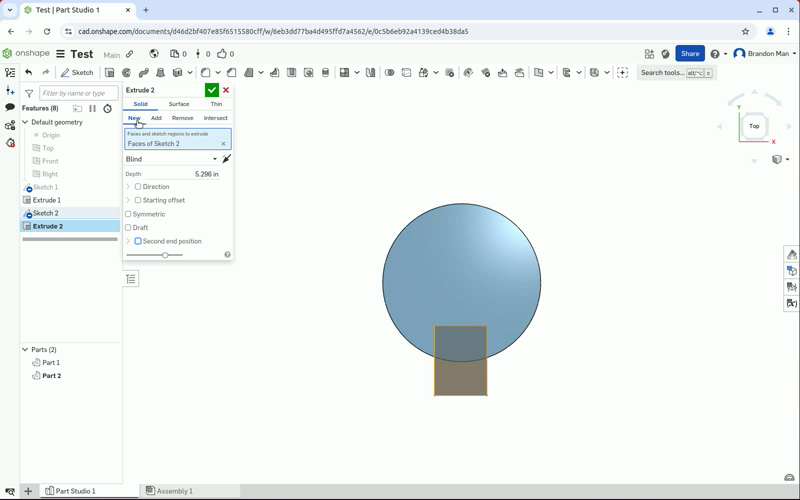
key(space)
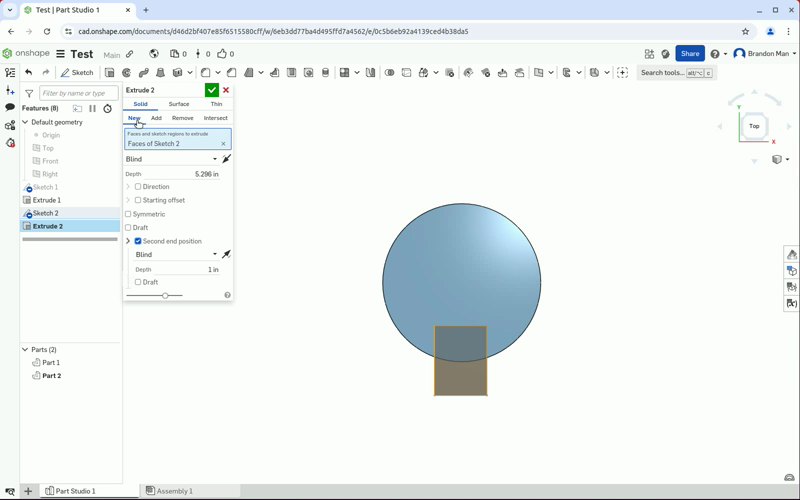
key(tab, 3)
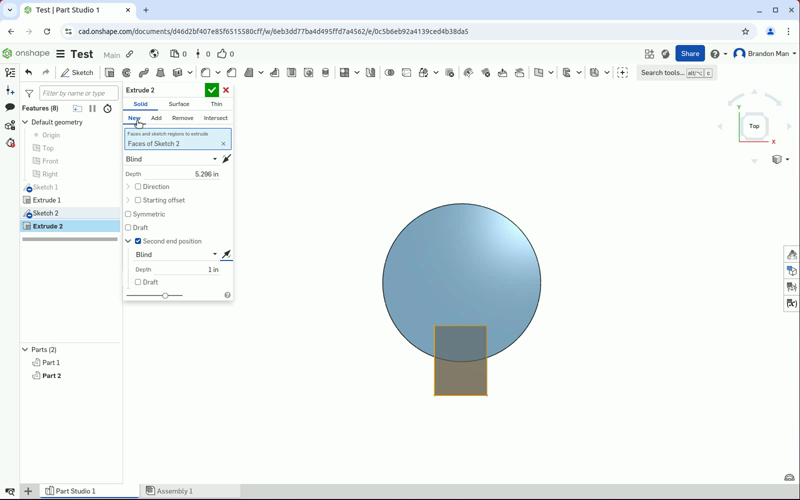
text(5.296)
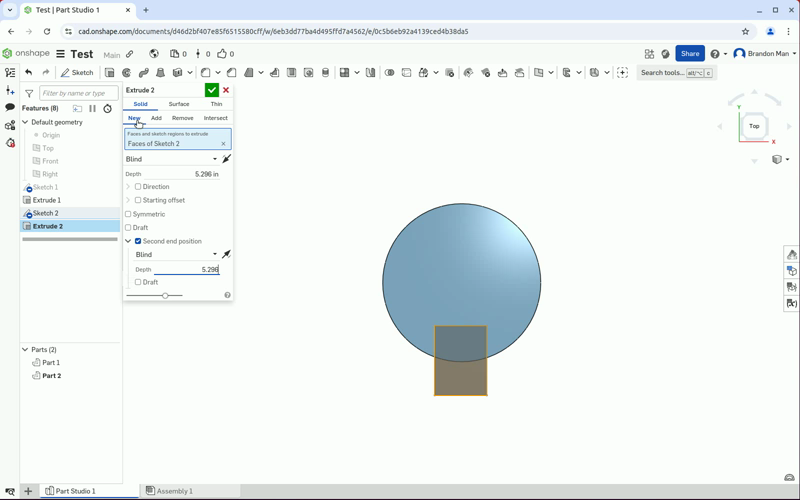
key(enter)
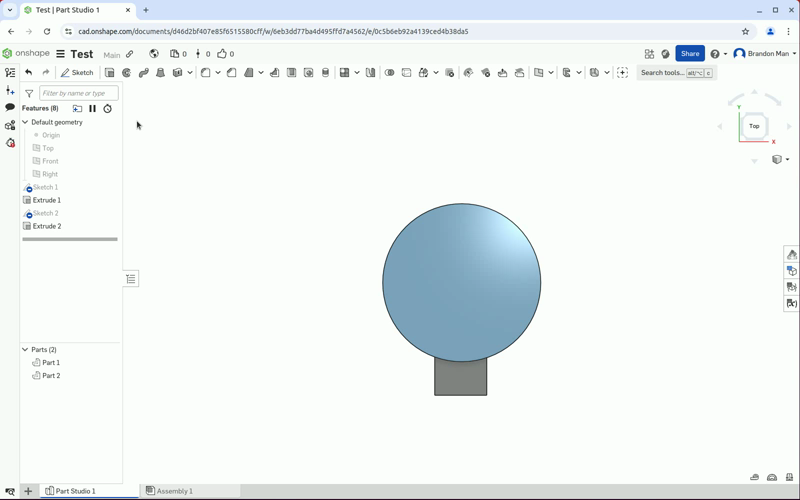
key(shift+h)
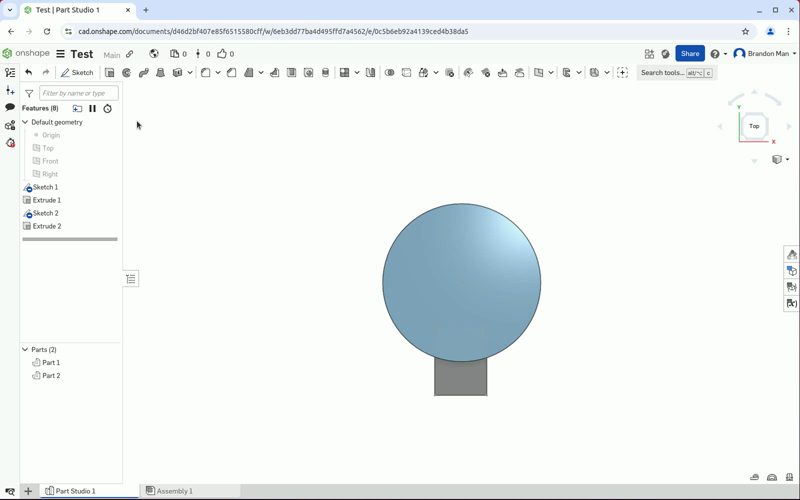
key(shift+h)
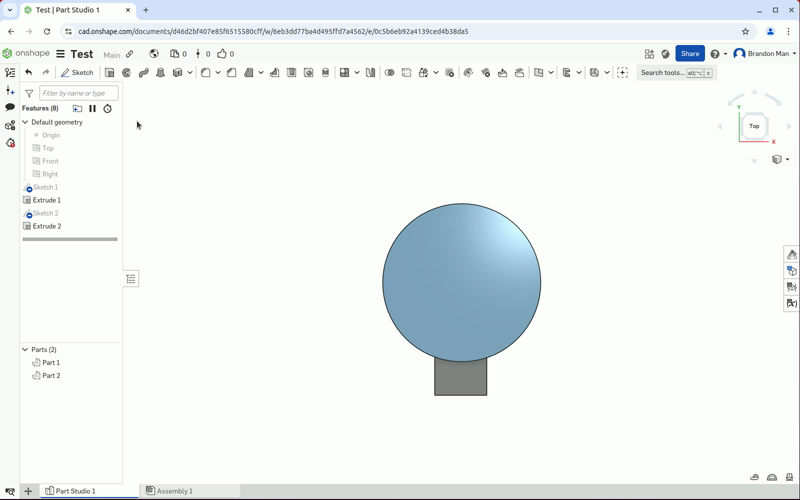
mouse_move(73, 189)
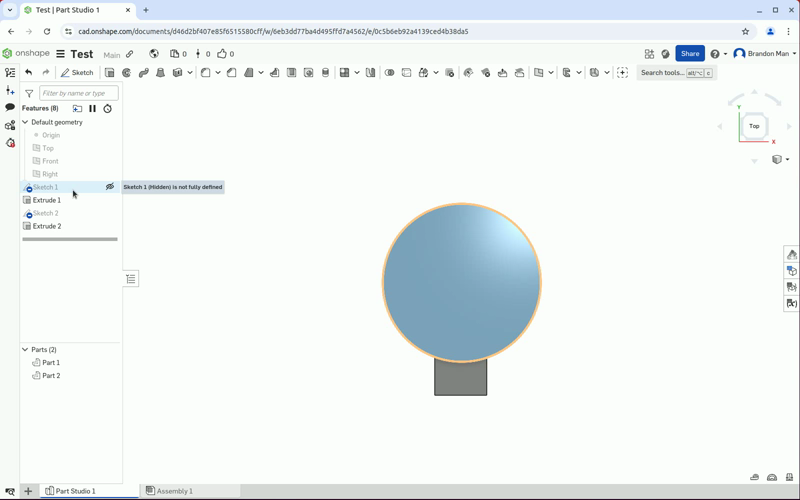
click(73, 189)
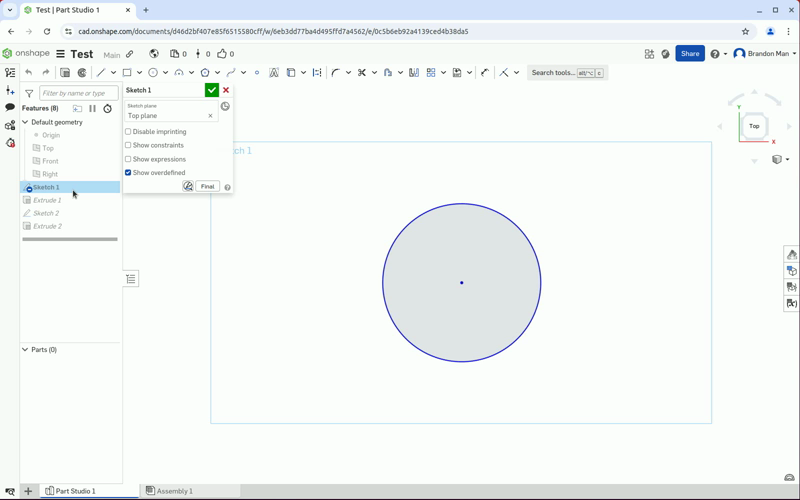
mouse_move(229, 92)
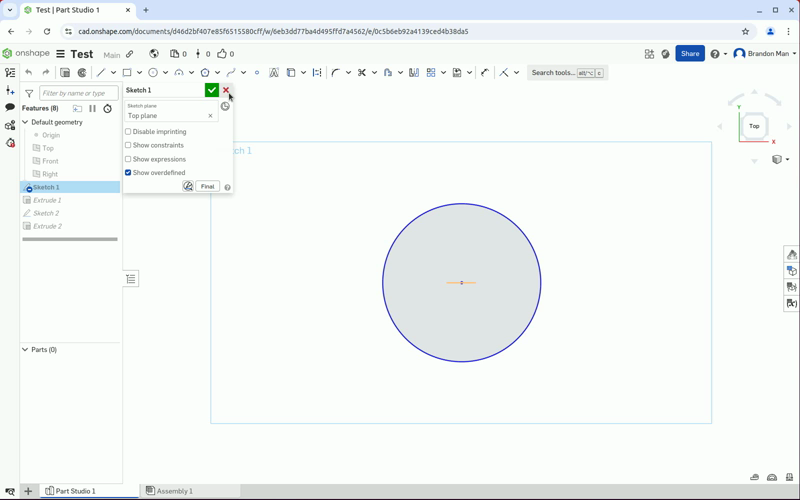
click(229, 92)
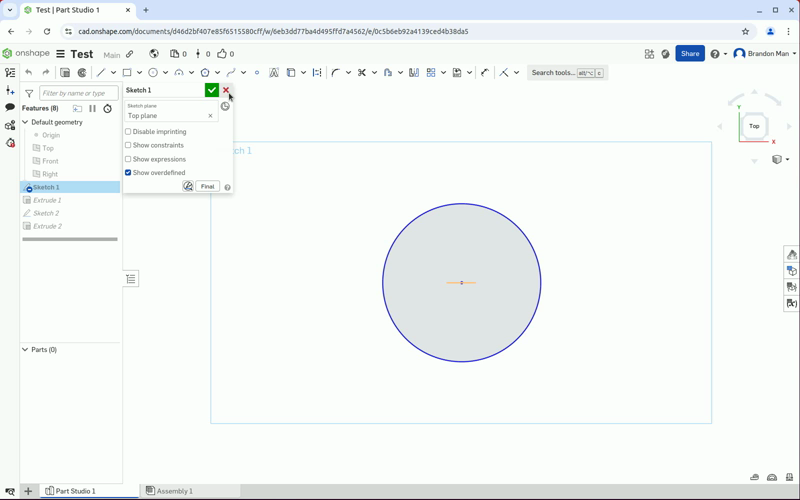
key(shift+s)
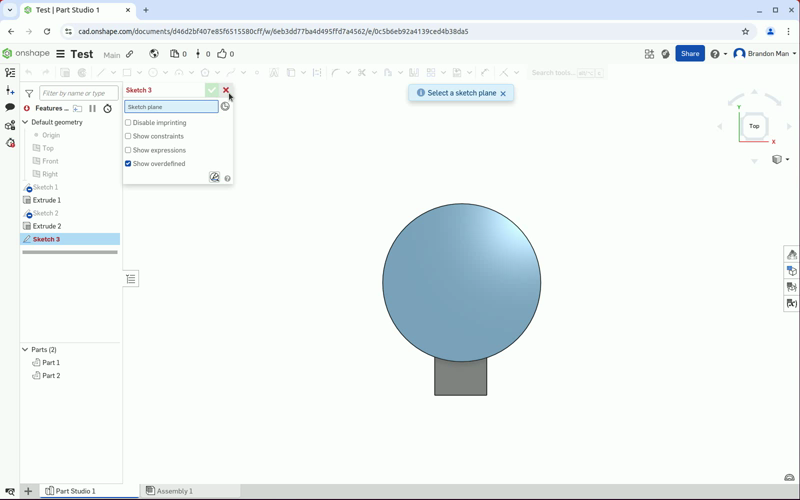
mouse_move(73, 150)
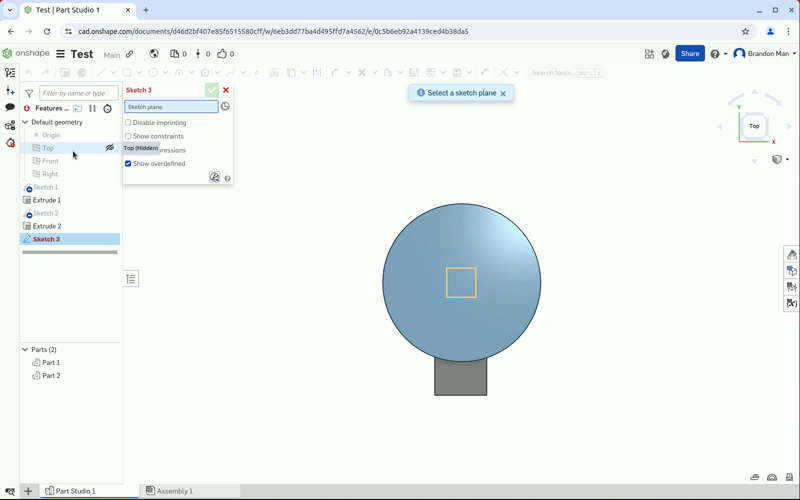
click(73, 150)
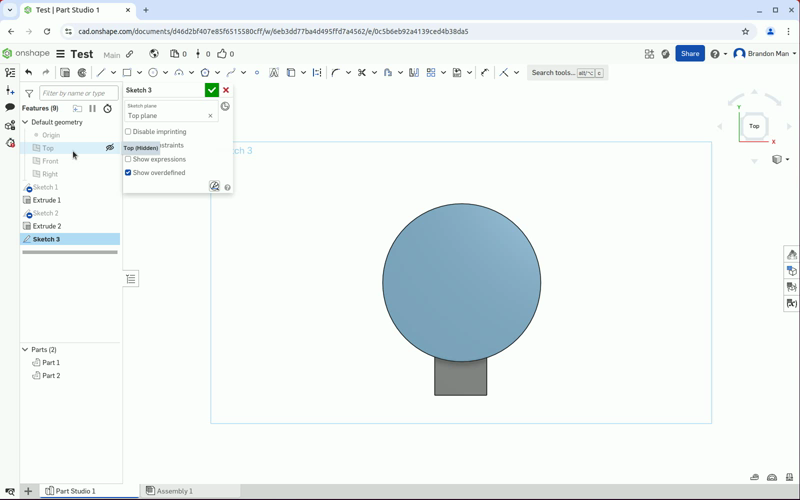
mouse_move(73, 352)
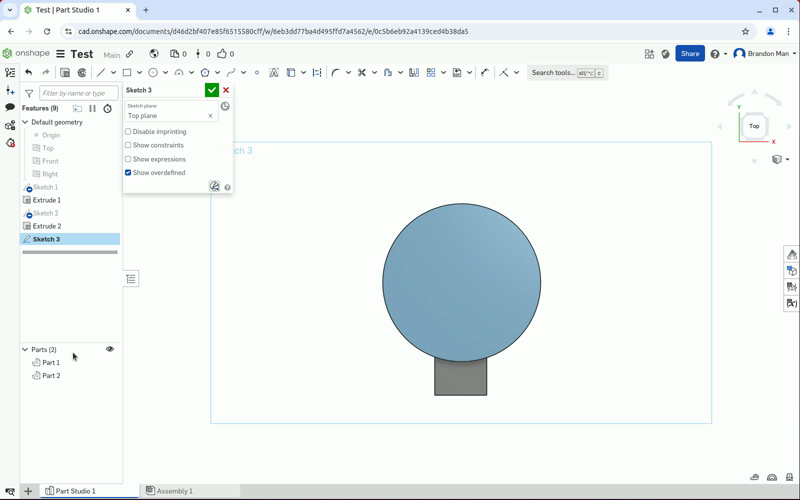
key(y)
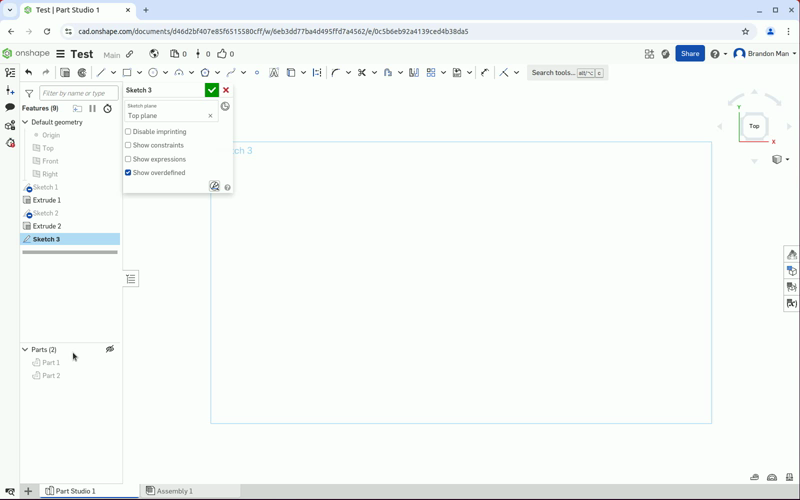
key(c)
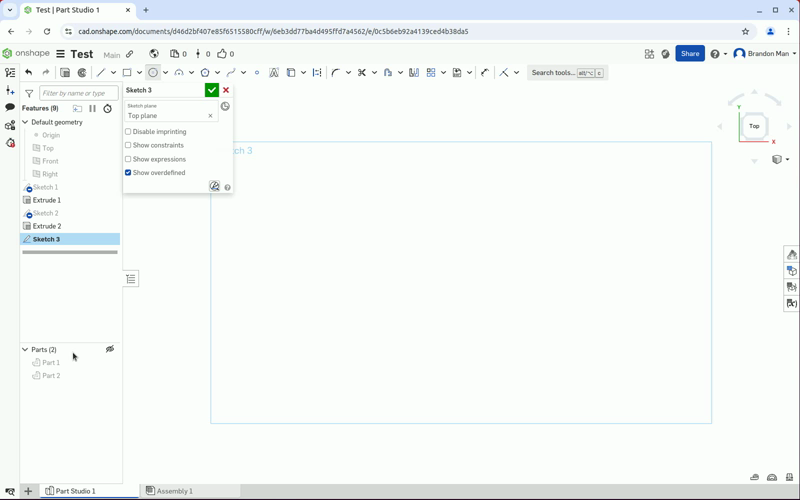
key_down(shift)
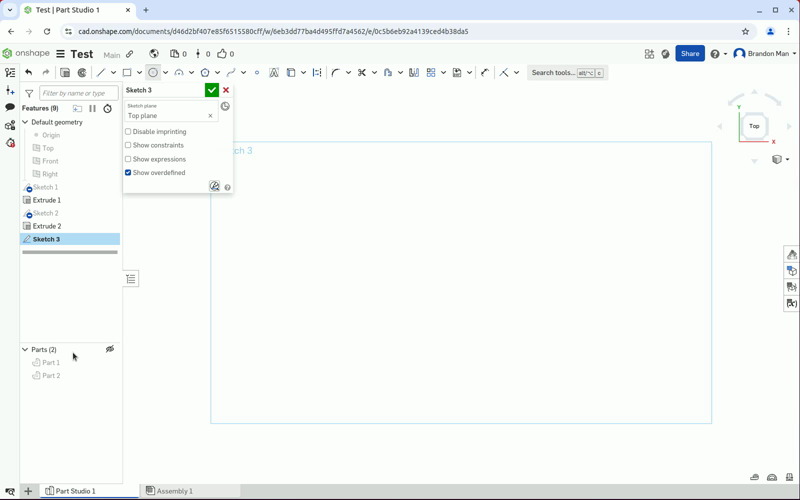
mouse_move(461, 282)
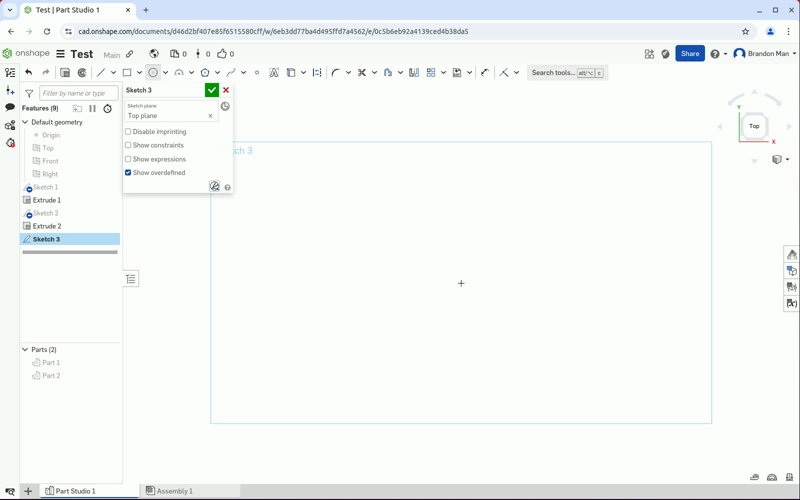
click(461, 282)
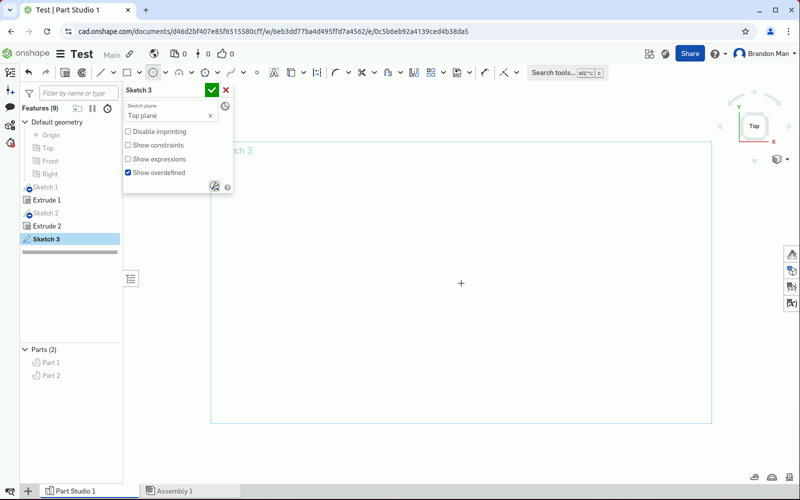
key_up(shift)
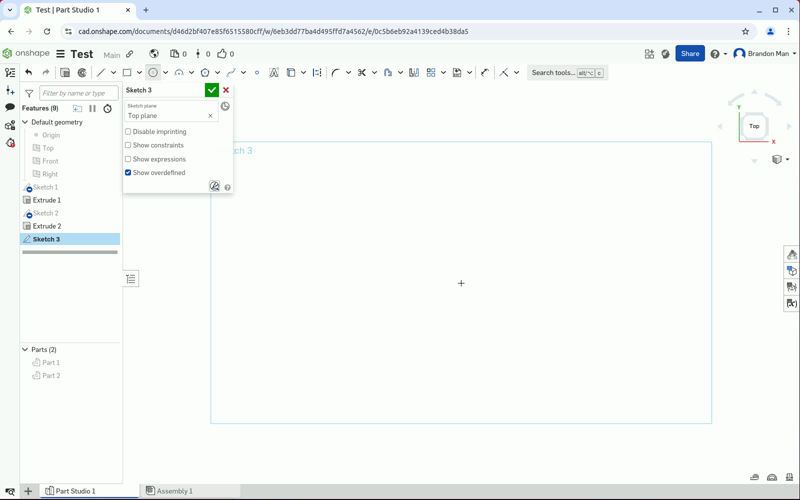
mouse_move(535, 282)
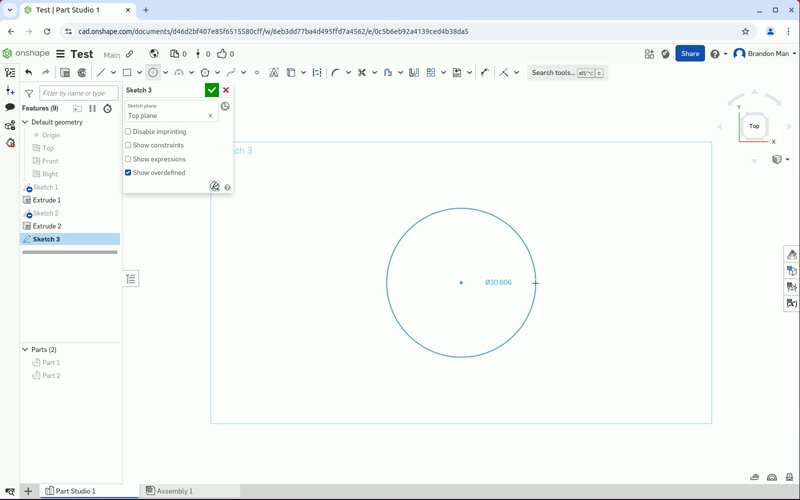
click(535, 282)
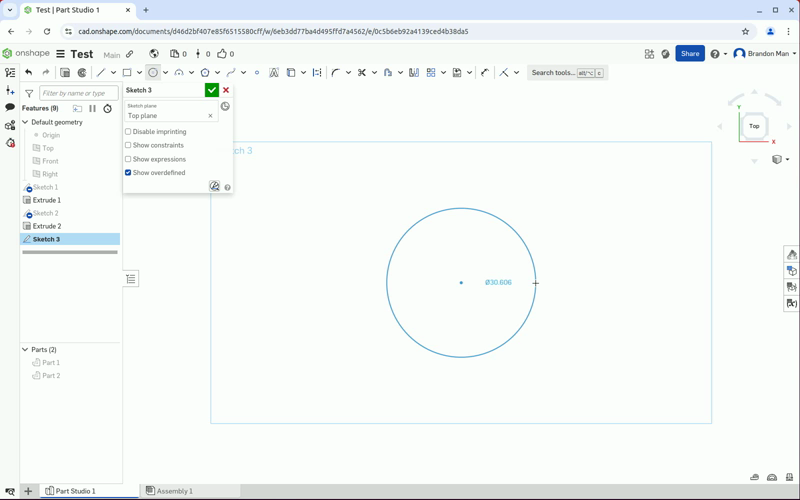
key(esc)
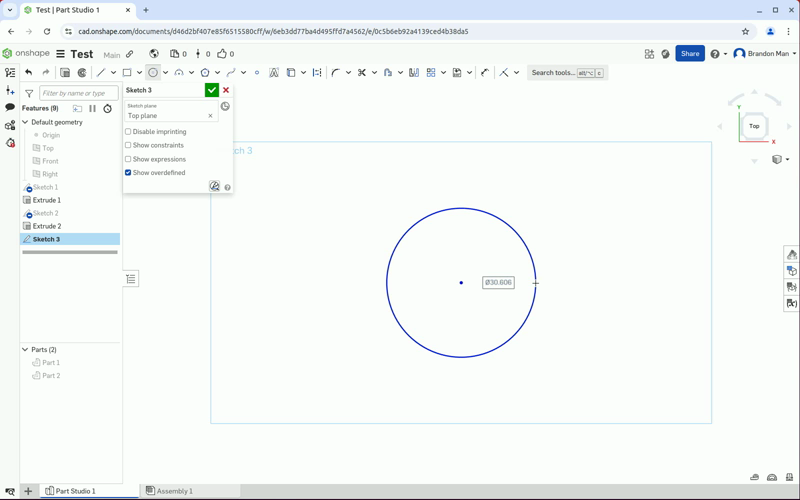
mouse_move(509, 247)
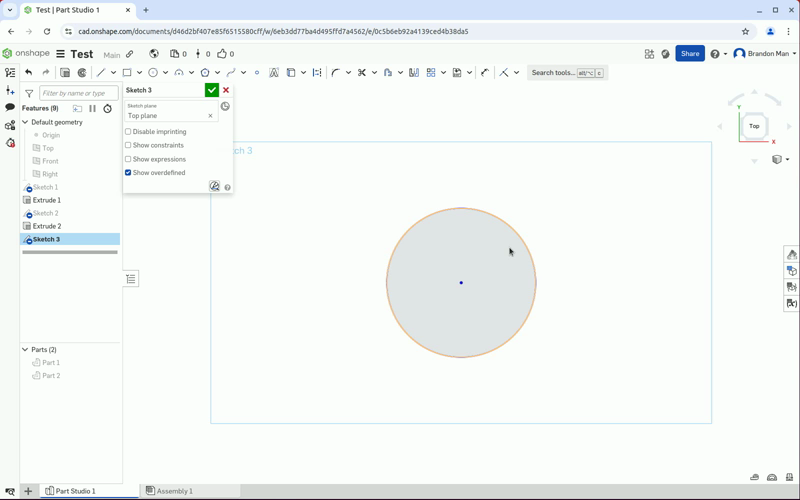
click(509, 247)
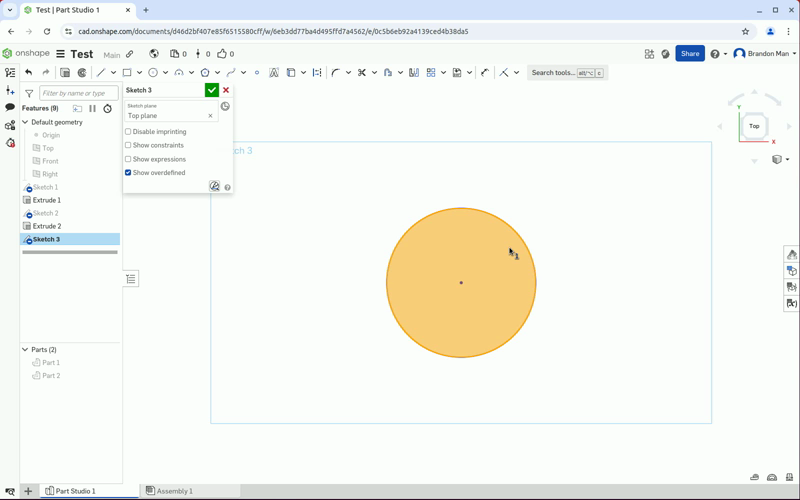
mouse_move(73, 352)
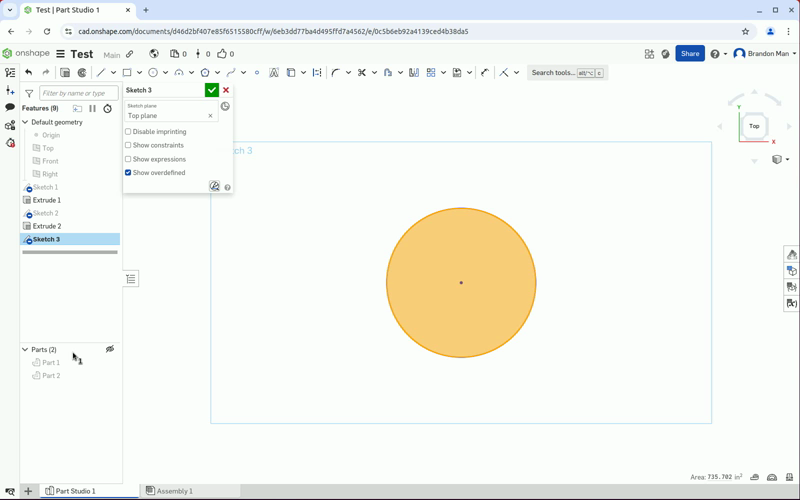
key(shift+y)
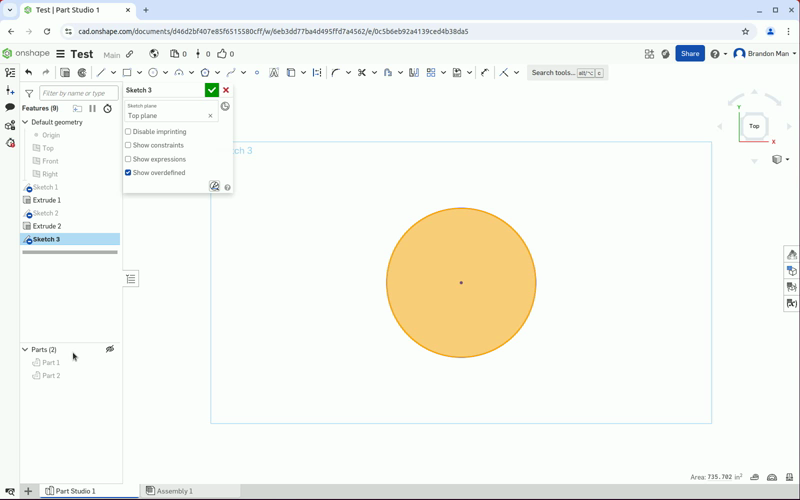
key(shift+e)
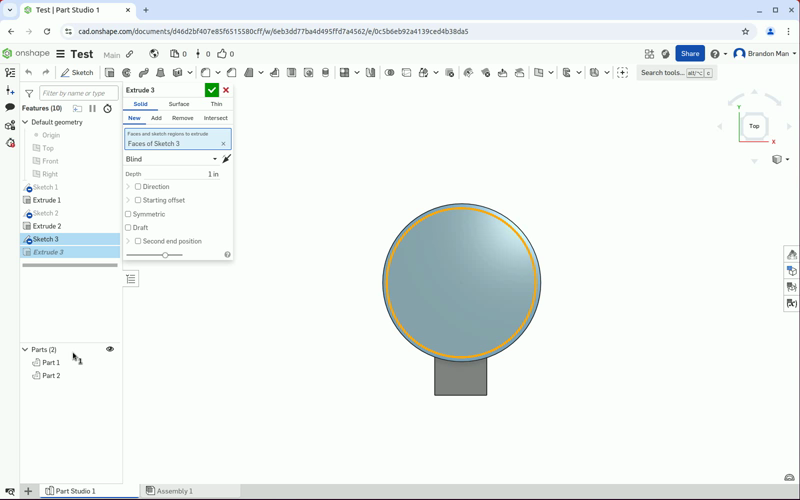
mouse_move(143, 106)
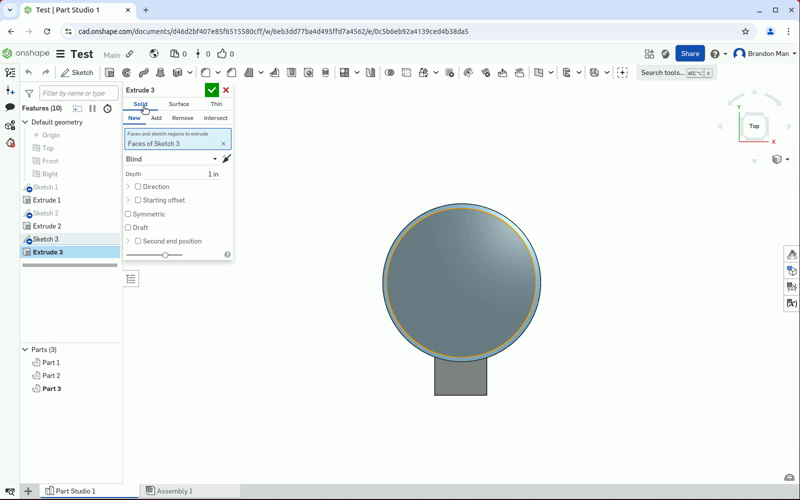
click(143, 106)
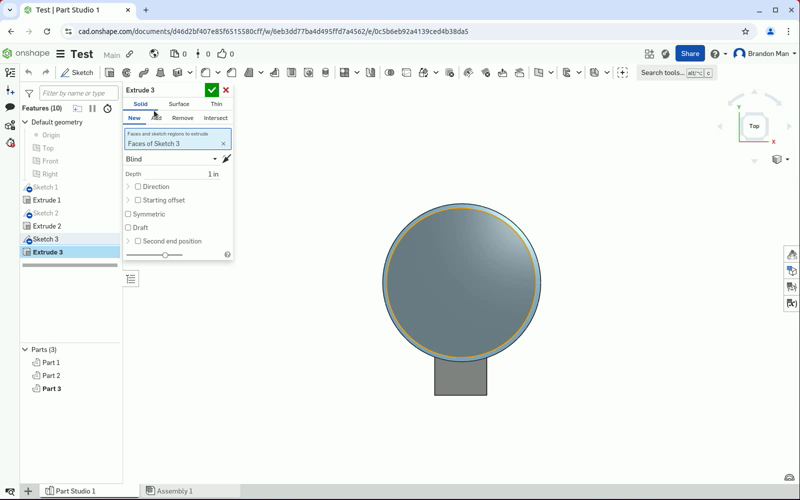
mouse_move(186, 120)
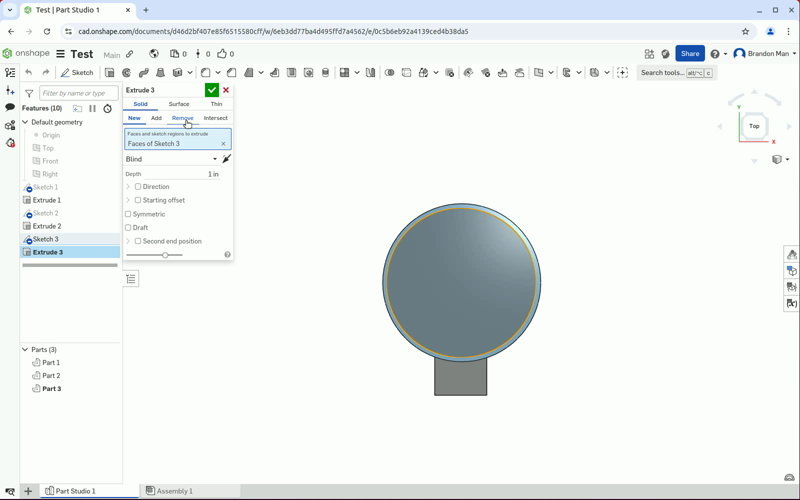
click(186, 120)
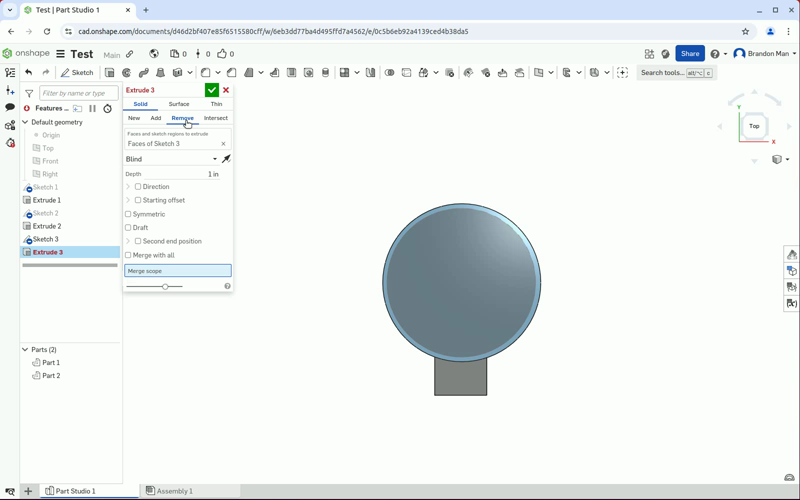
key(tab, 4)
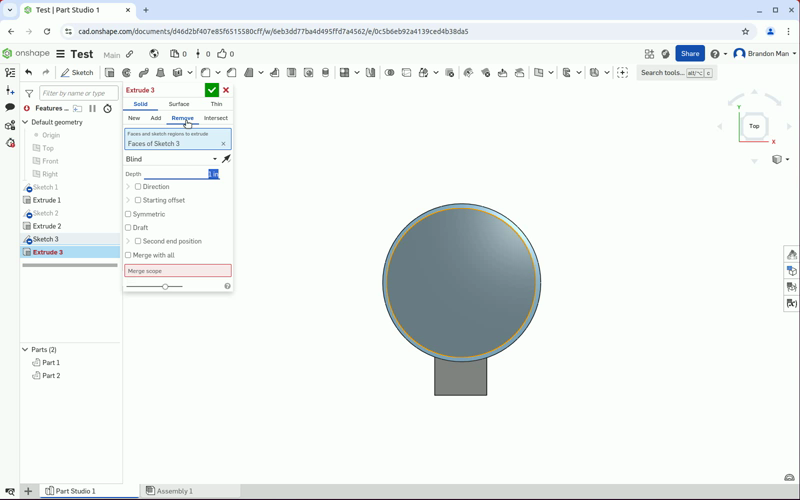
text(6.499)
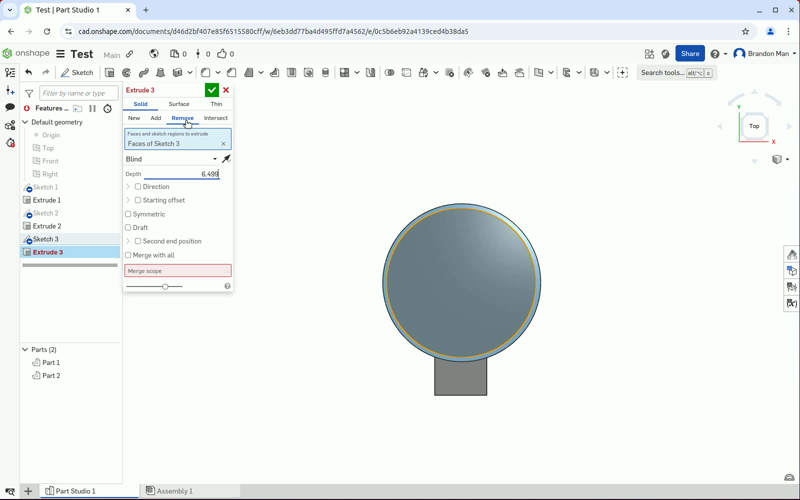
key(tab, 3)
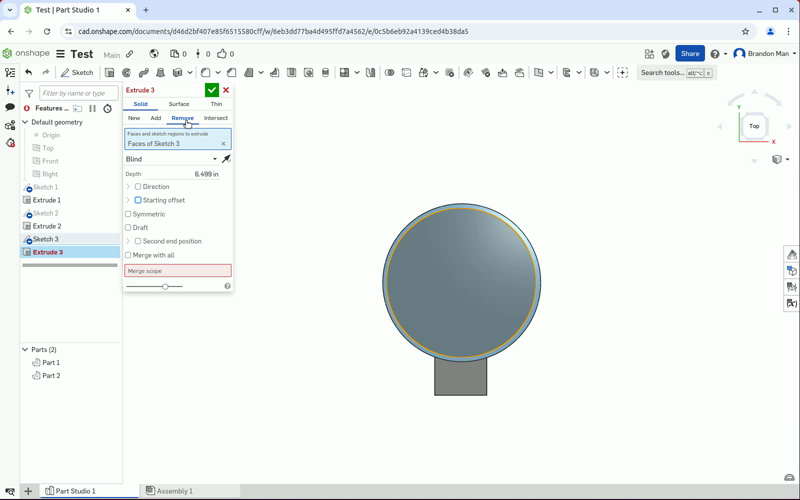
key(tab, 2)
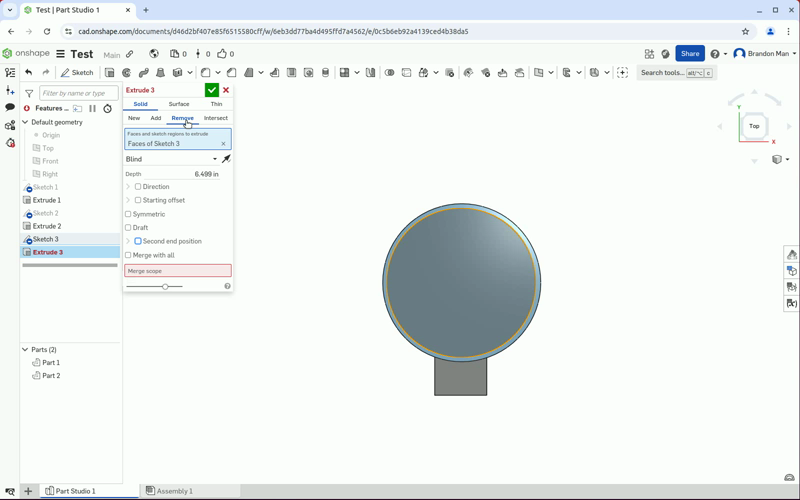
key(space)
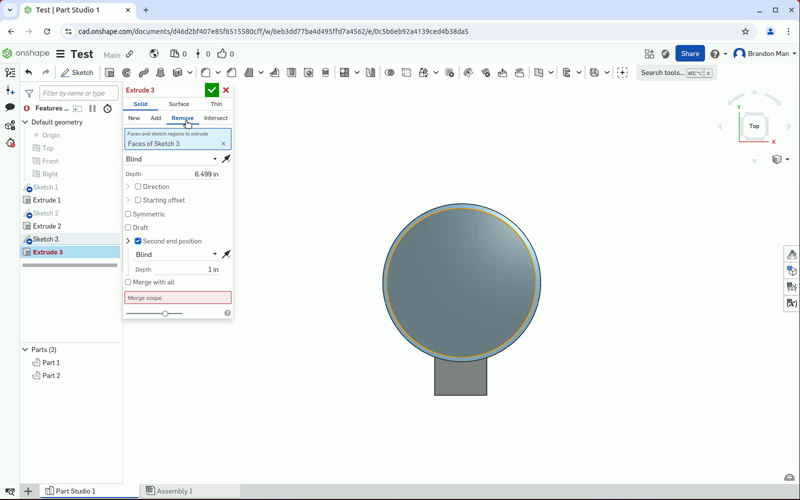
key(tab, 3)
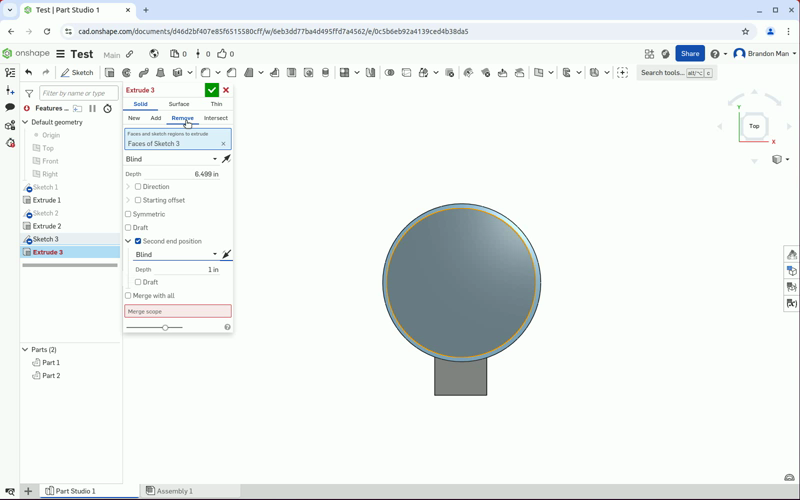
text(6.499)
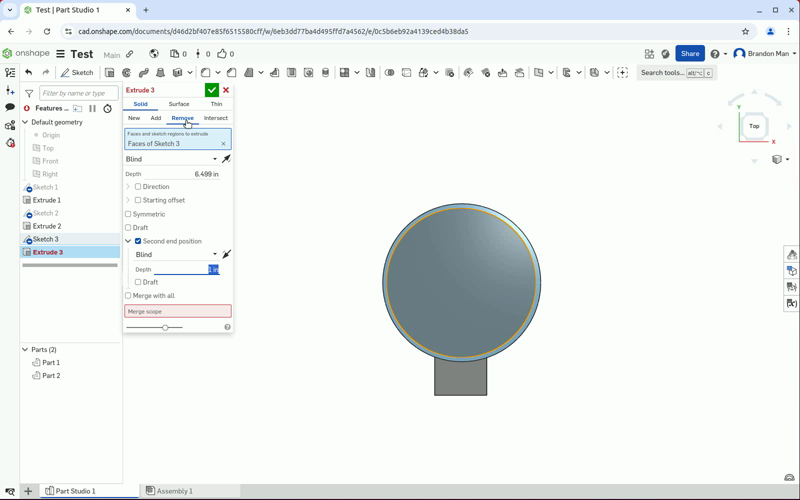
key(tab, 2)
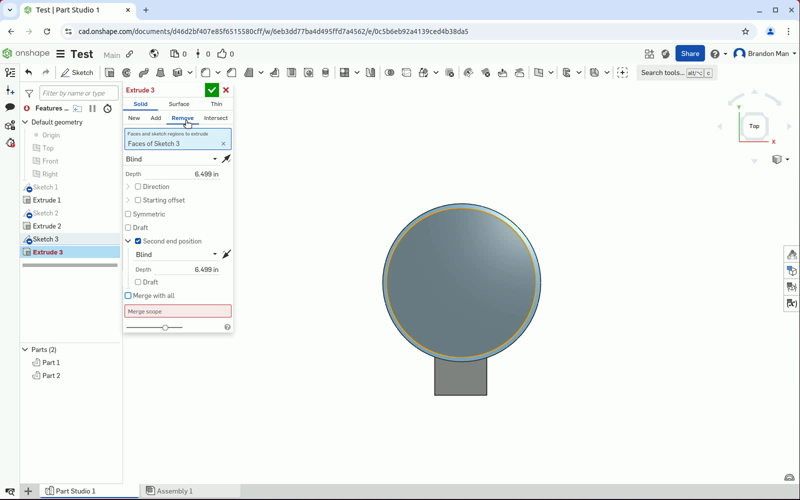
key(space)
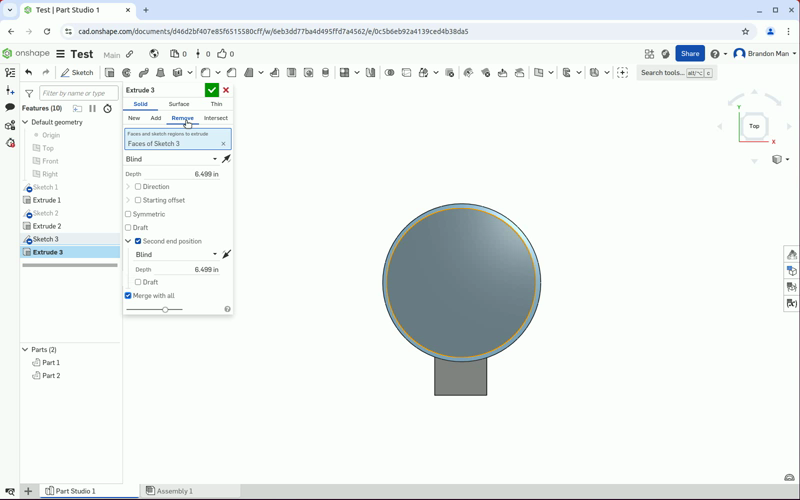
key(enter)
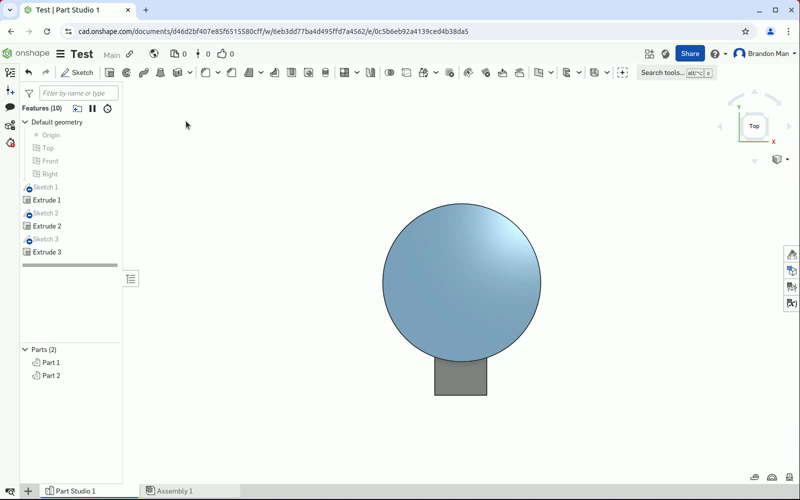
key(shift+h)
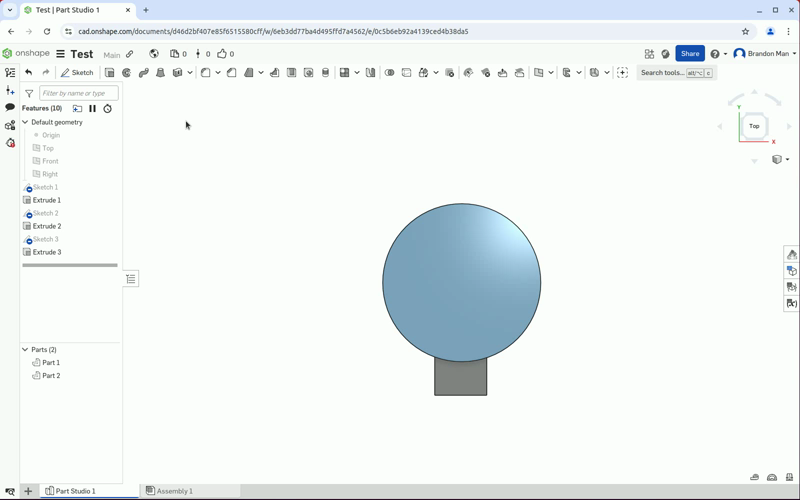
key(shift+h)
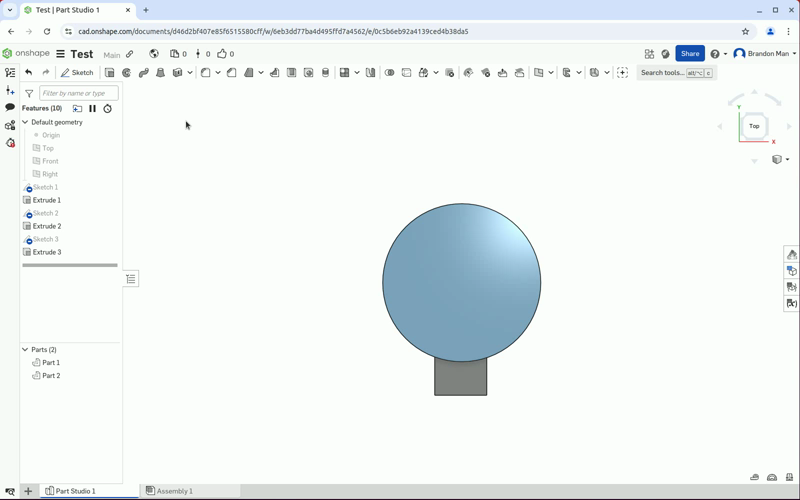
mouse_move(73, 189)
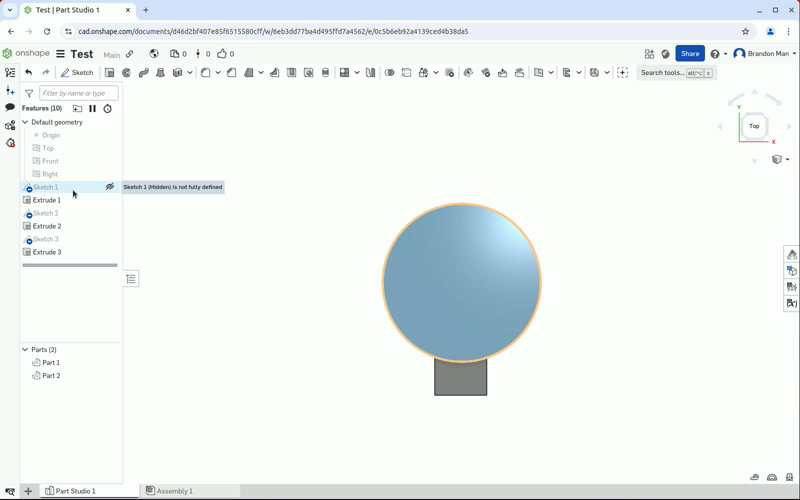
click(73, 189)
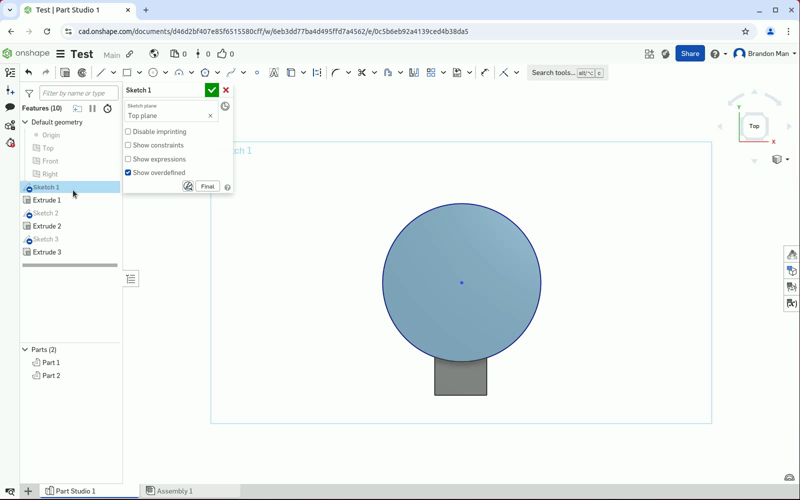
mouse_move(229, 92)
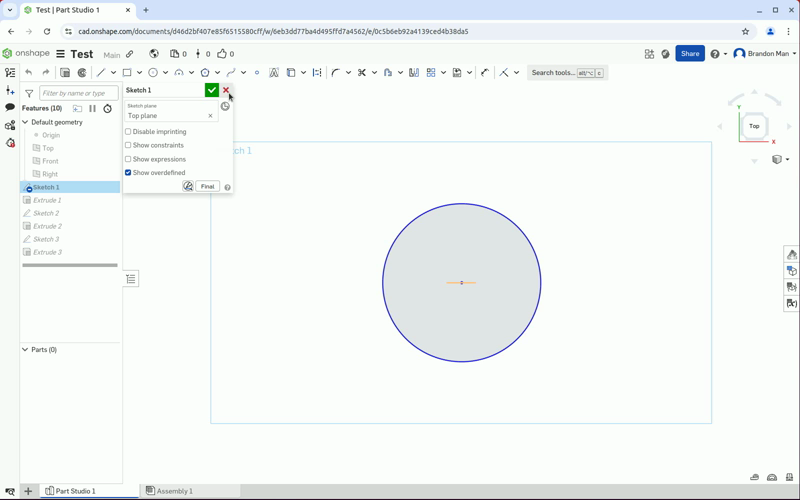
click(229, 92)
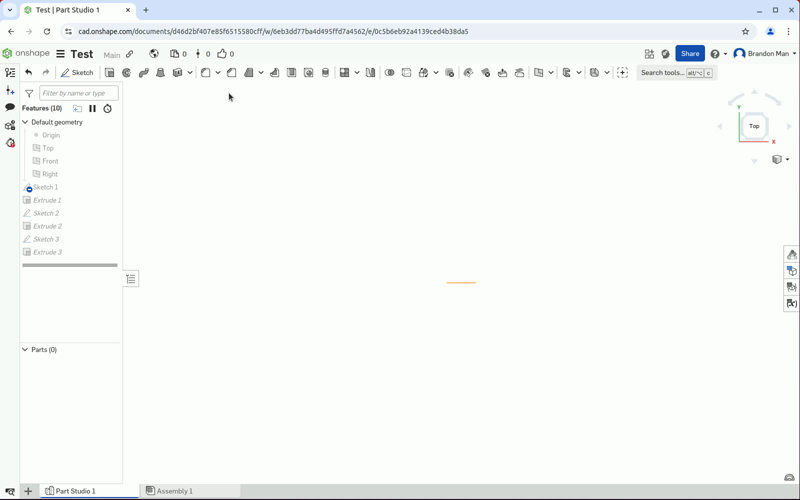
mouse_move(541, 75)
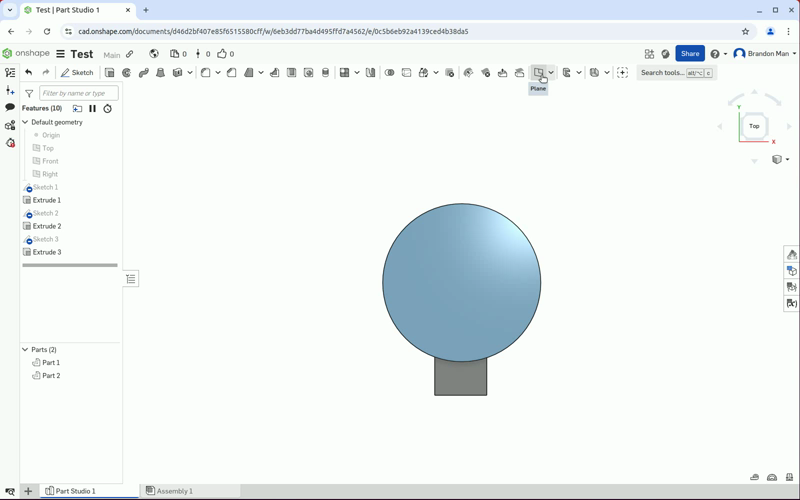
click(541, 75)
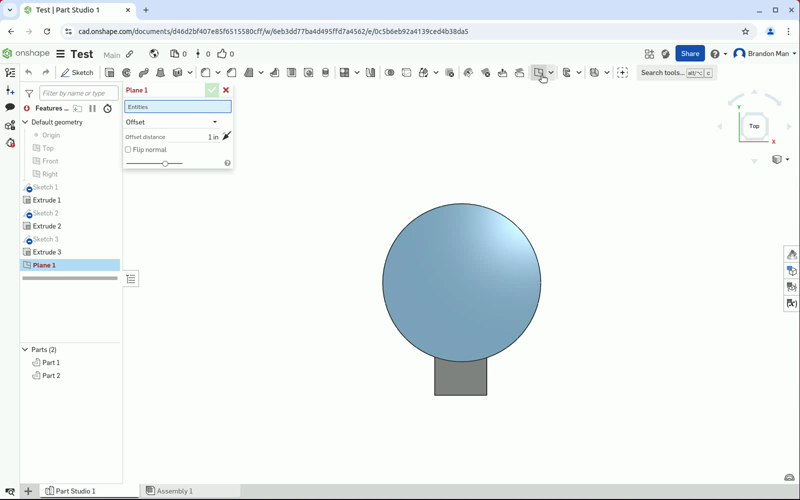
mouse_move(73, 150)
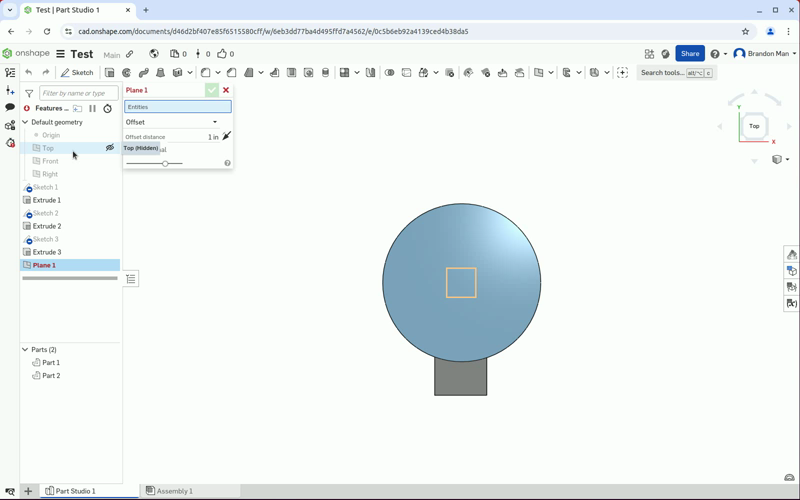
click(73, 150)
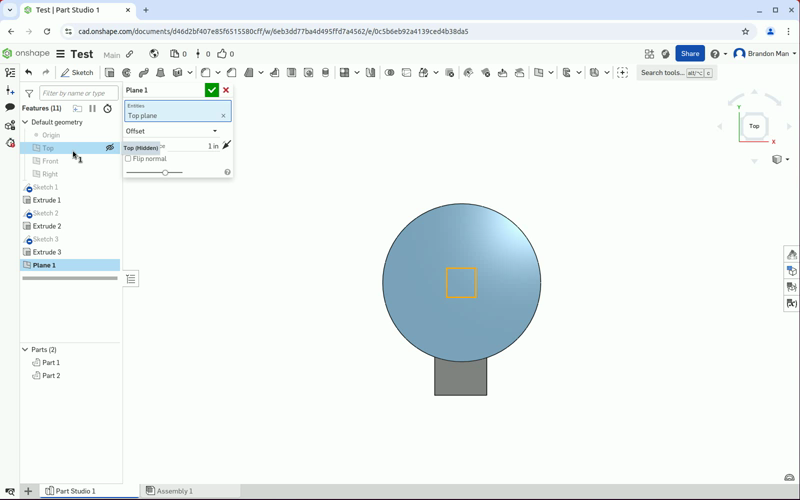
key(tab, 2)
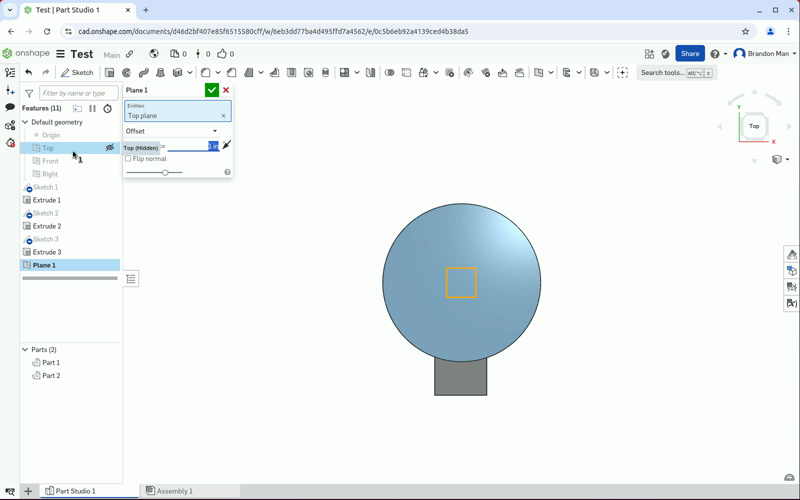
text(7.21)
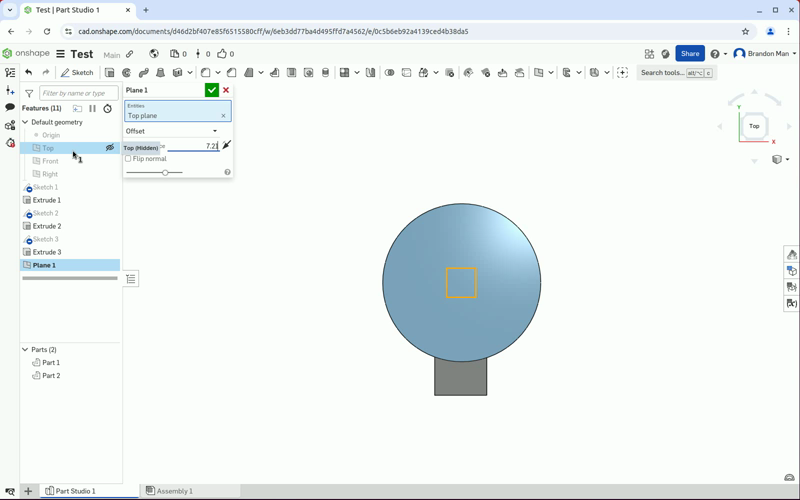
key(enter, 2)
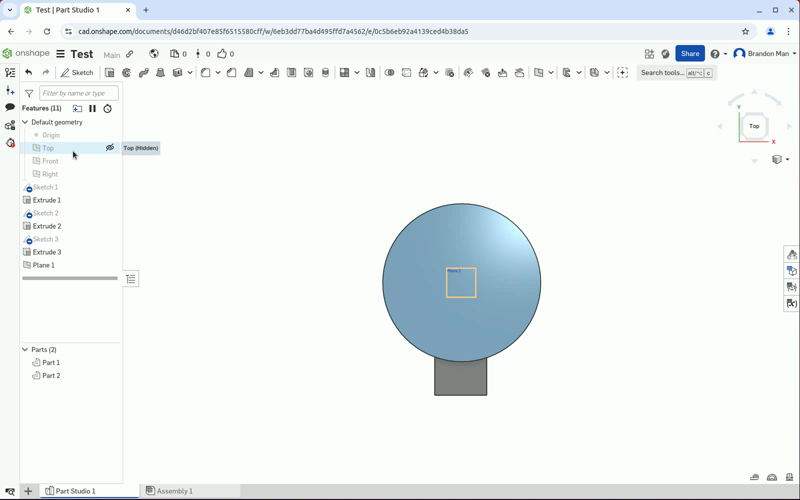
key(shift+s)
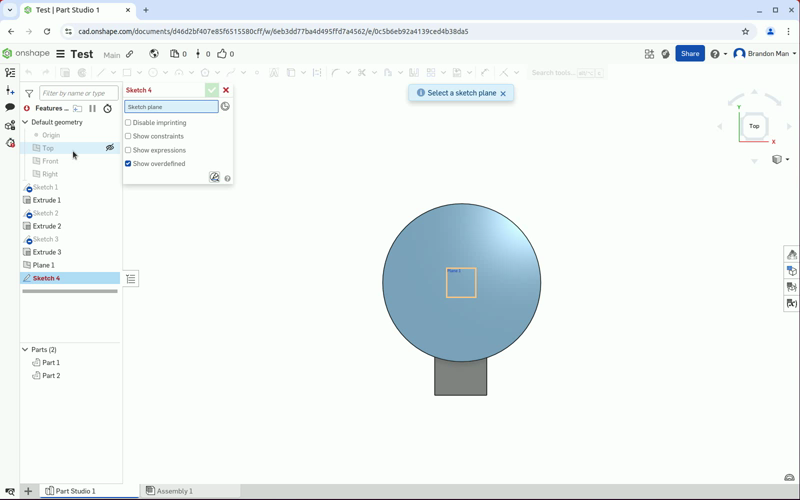
mouse_move(73, 267)
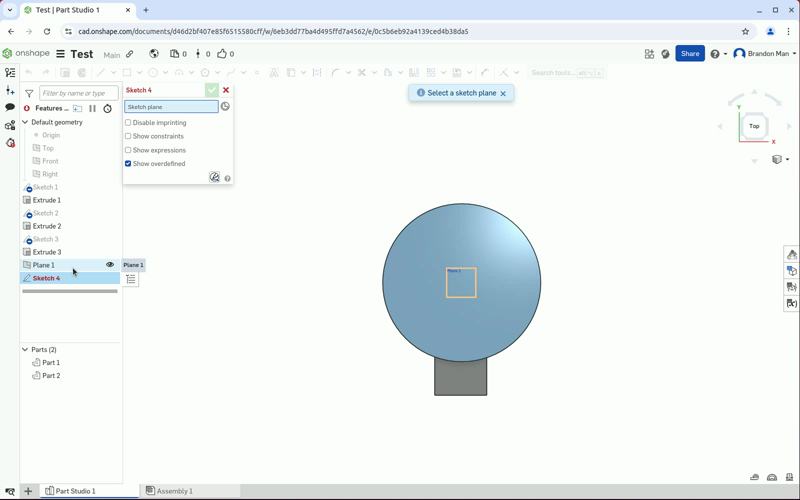
click(73, 267)
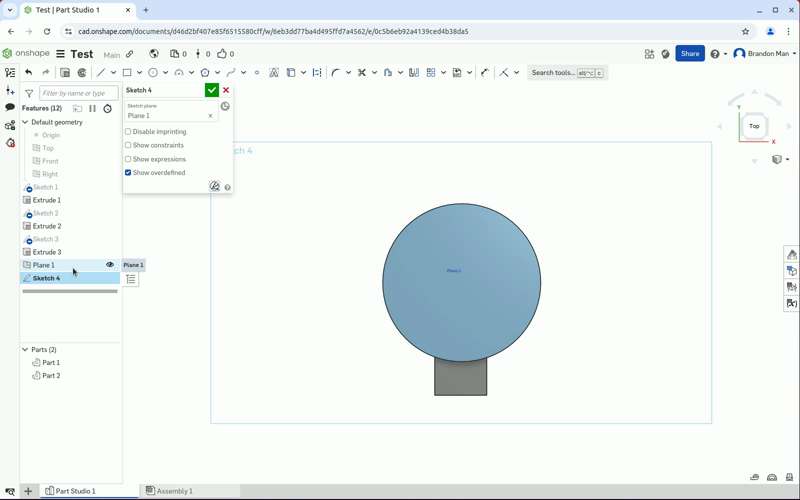
mouse_move(73, 352)
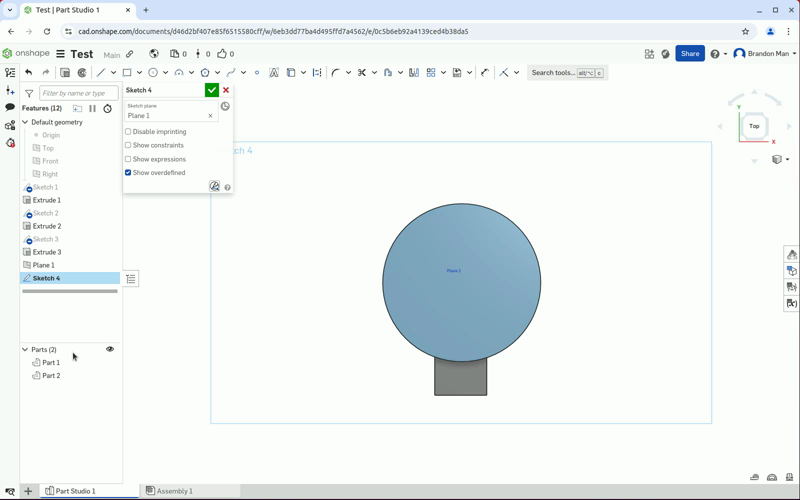
key(y)
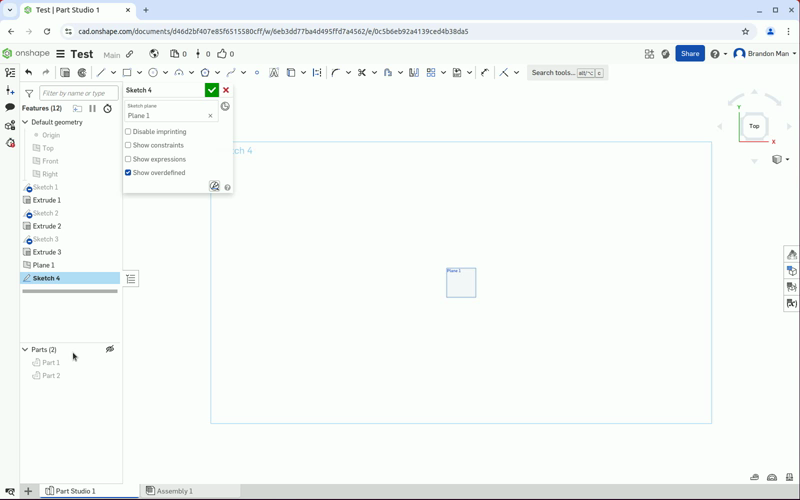
key(c)
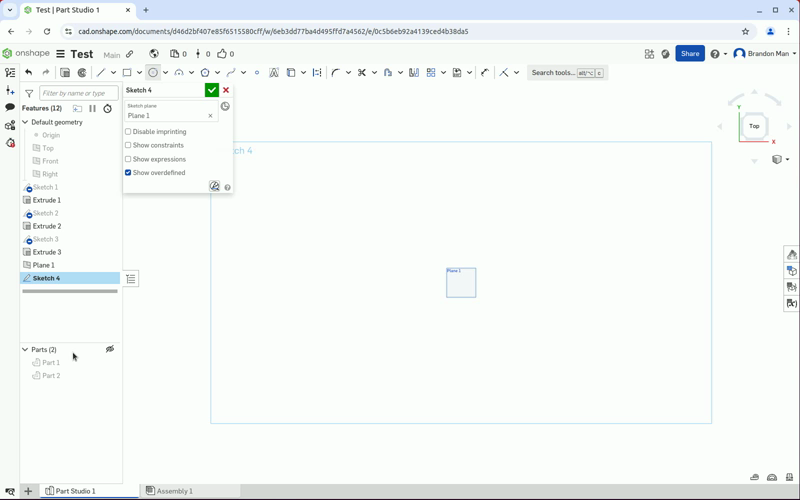
key_down(shift)
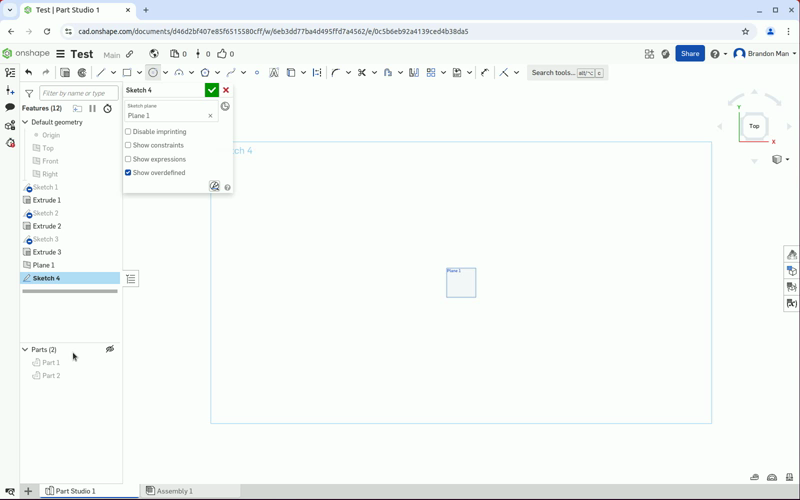
mouse_move(461, 282)
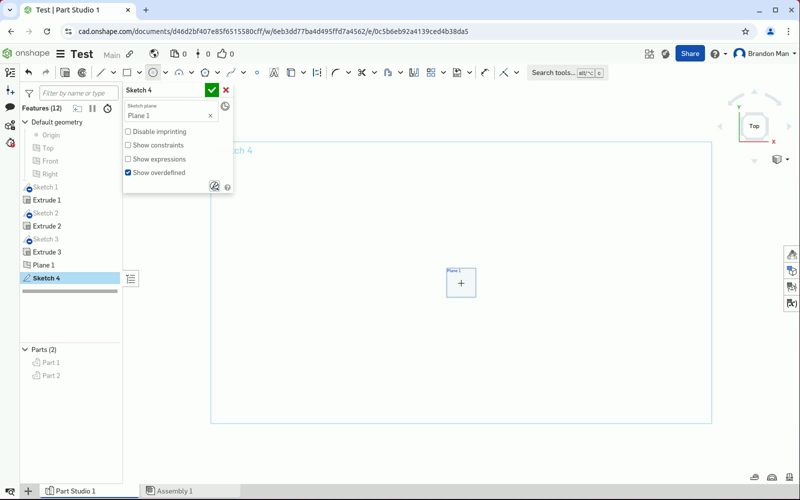
click(461, 282)
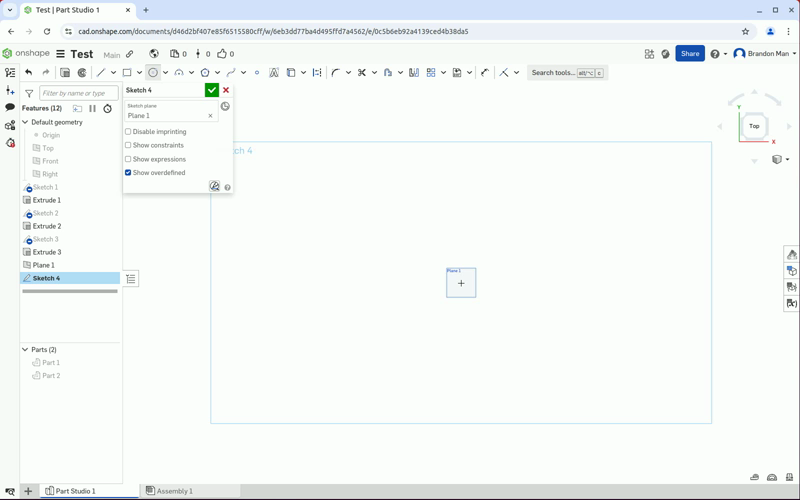
key_up(shift)
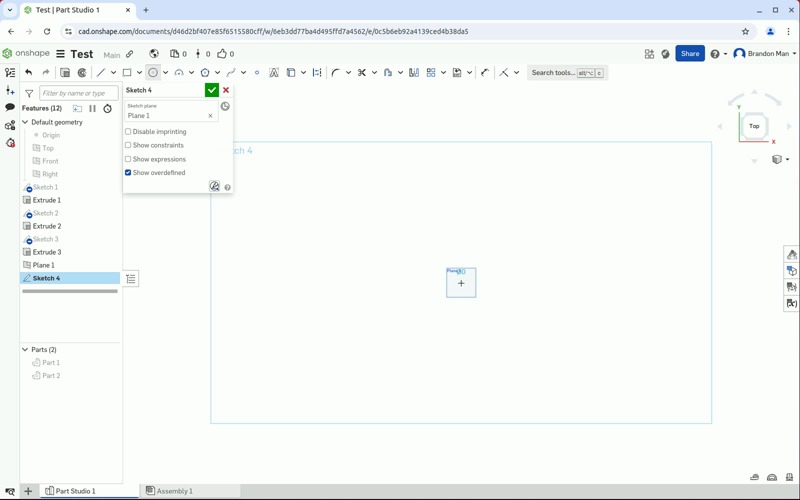
mouse_move(505, 282)
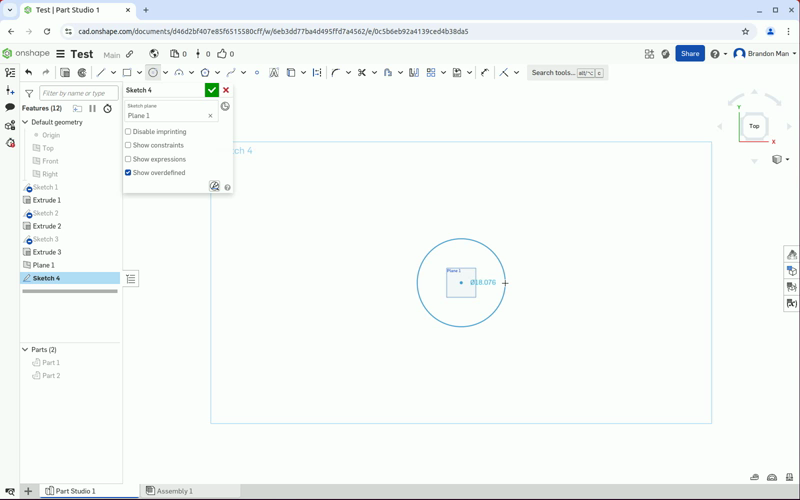
click(505, 282)
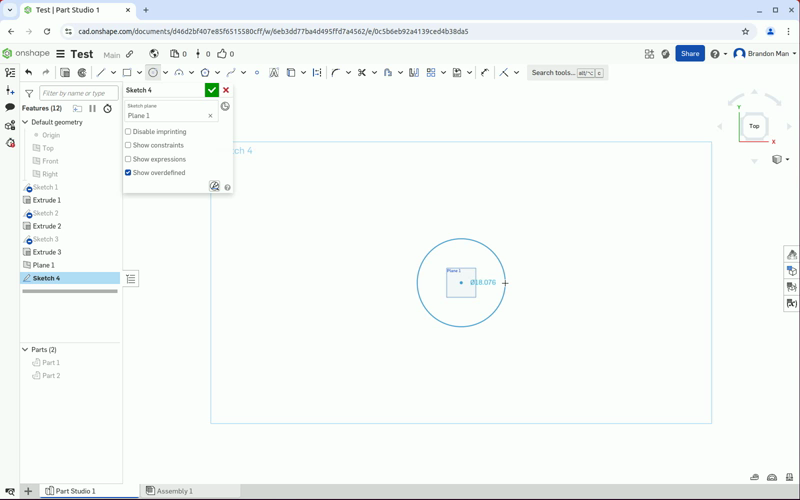
key(esc)
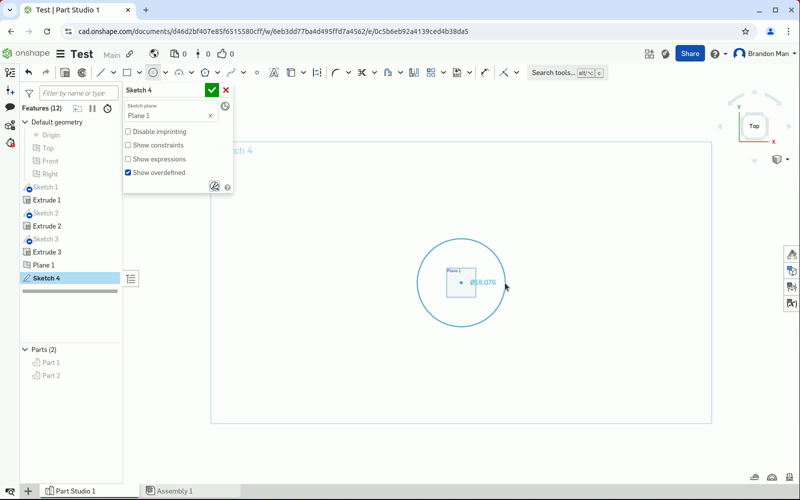
mouse_move(475, 315)
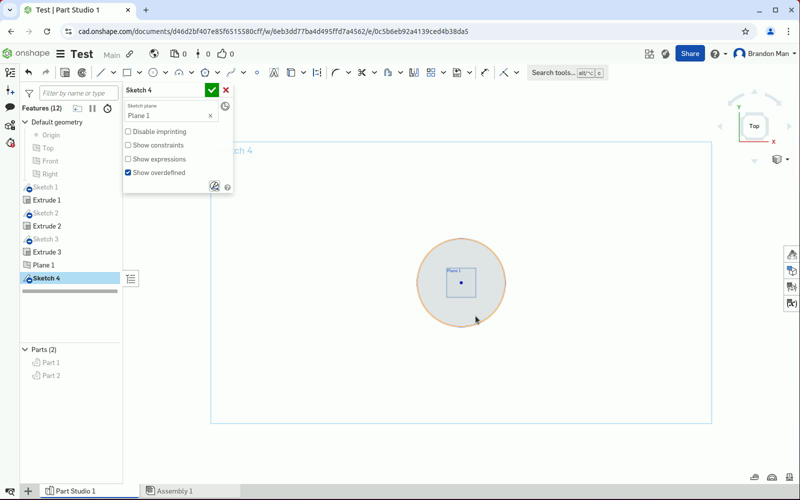
click(475, 315)
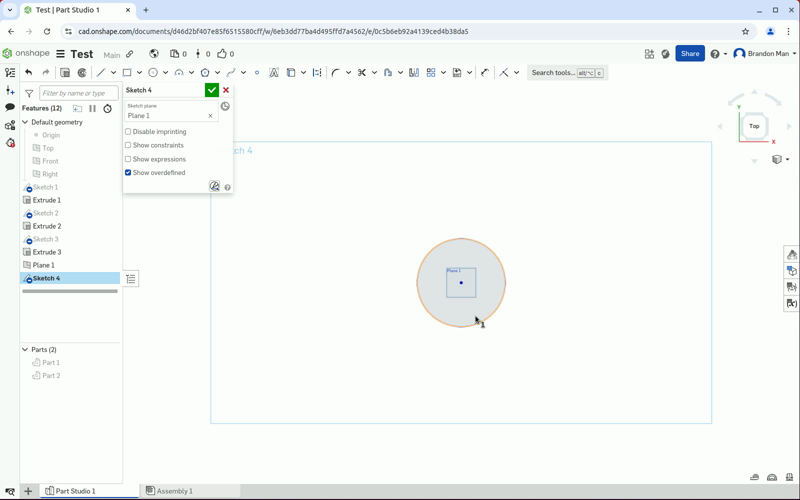
mouse_move(73, 352)
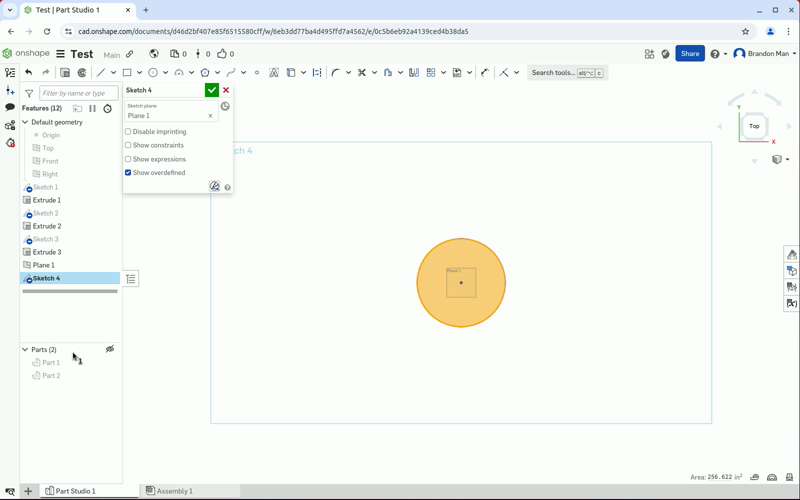
key(shift+y)
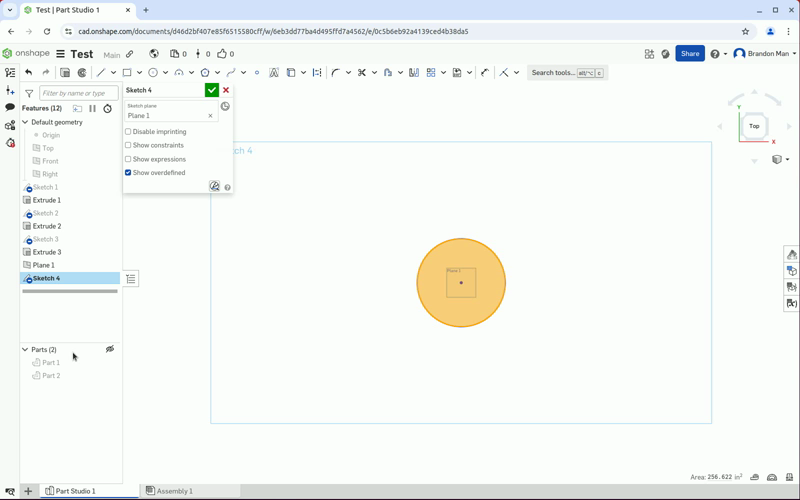
key(shift+e)
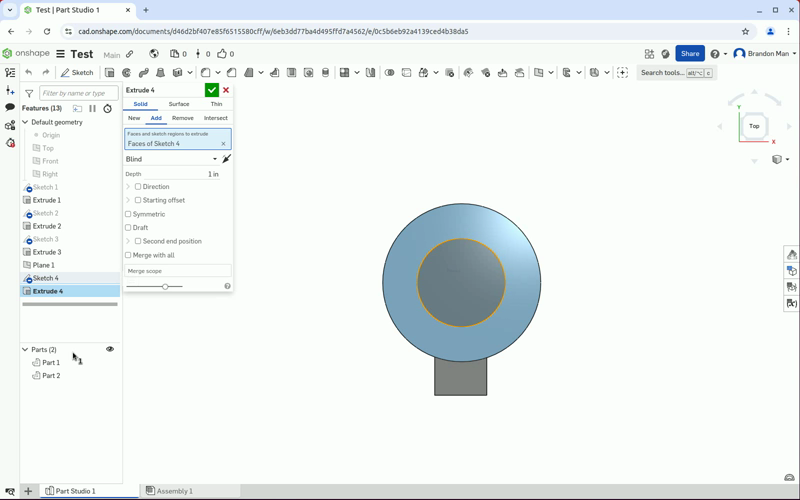
mouse_move(143, 106)
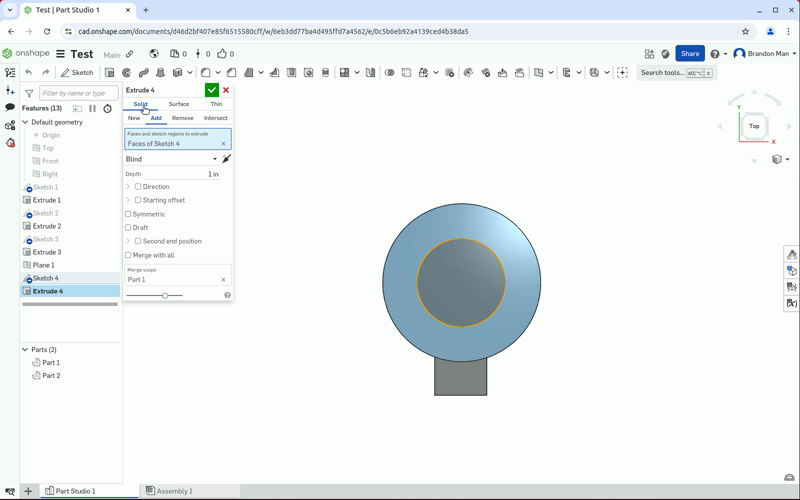
click(143, 106)
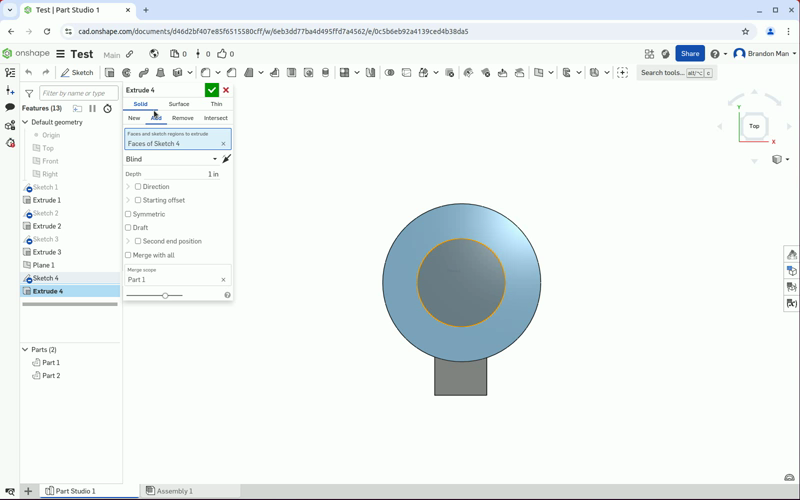
mouse_move(186, 120)
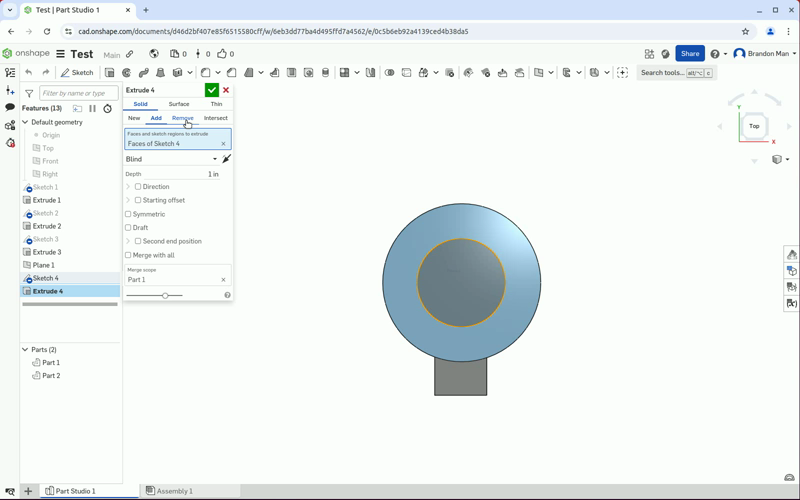
click(186, 120)
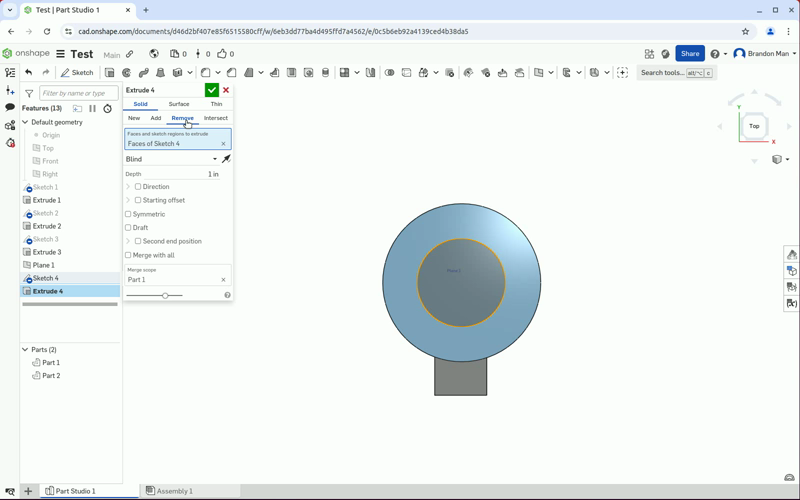
key(tab, 4)
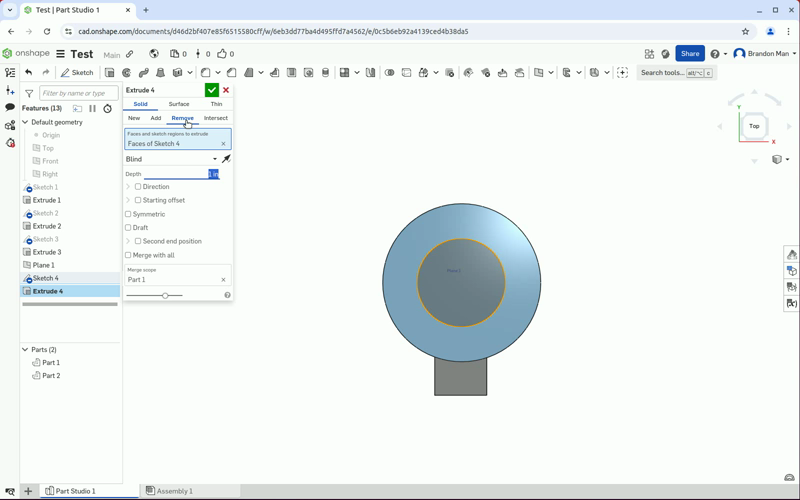
text(2.166)
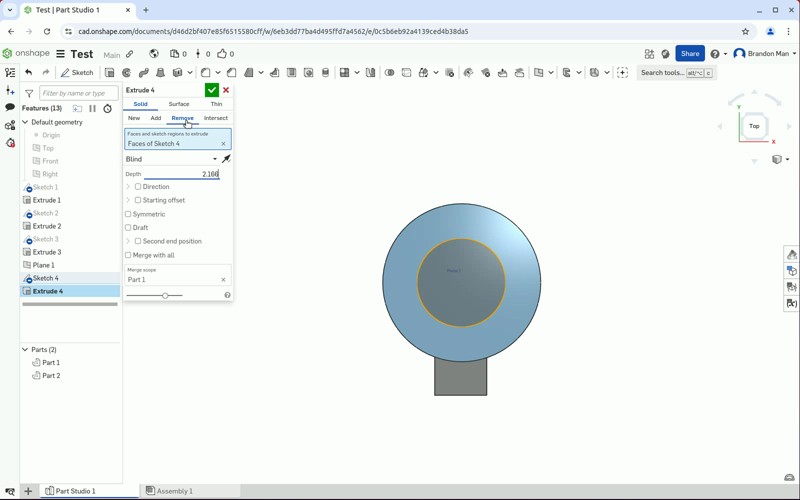
key(tab, 6)
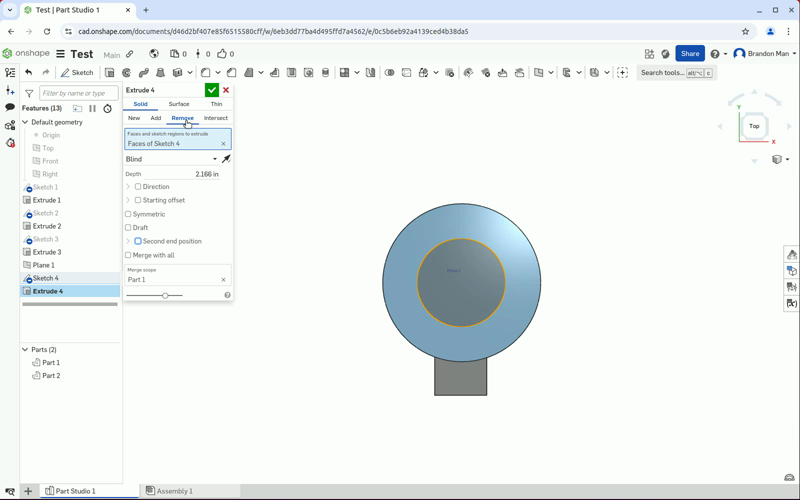
key(space)
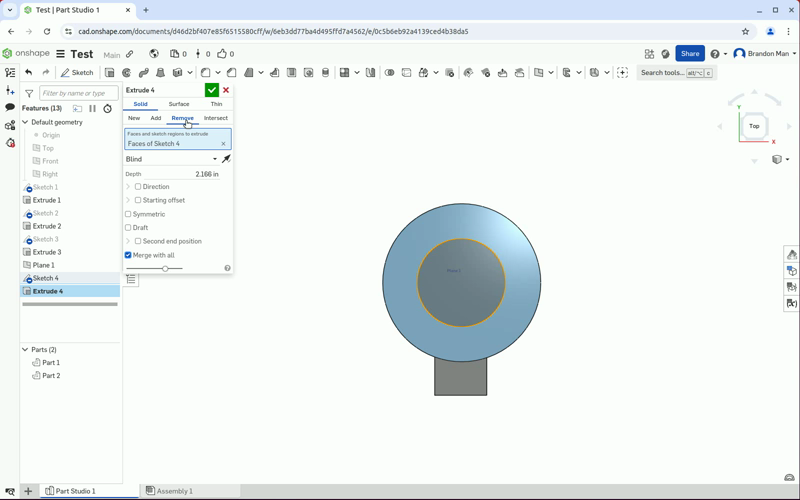
key(enter)
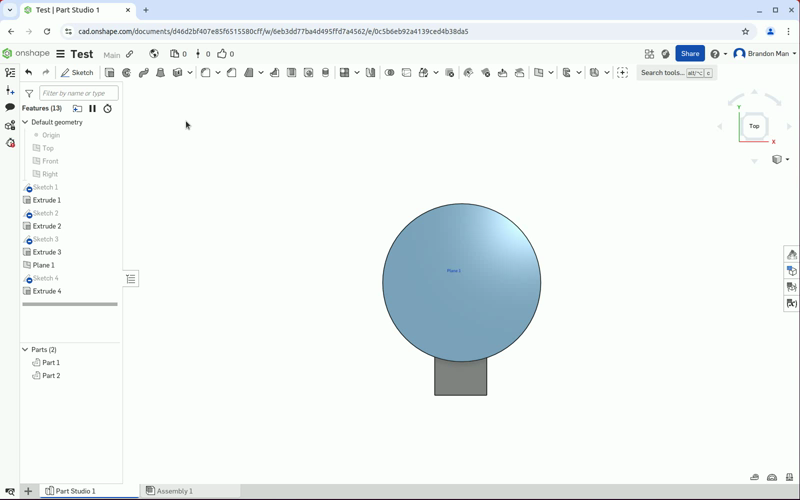
key(shift+h)
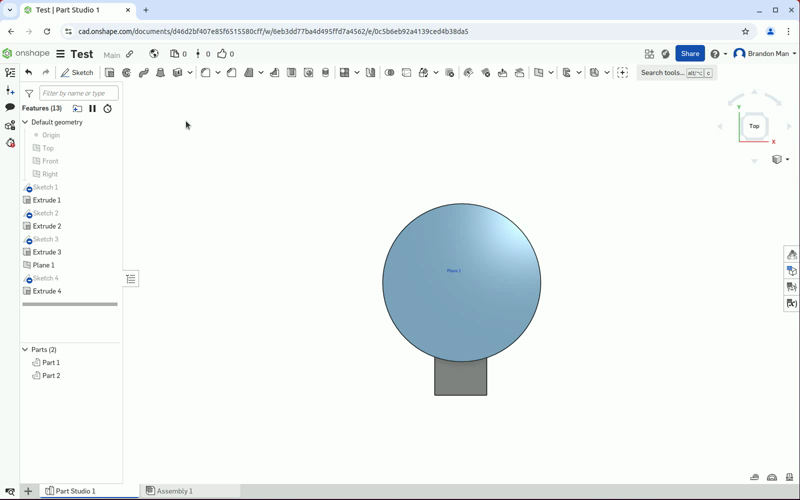
key(shift+h)
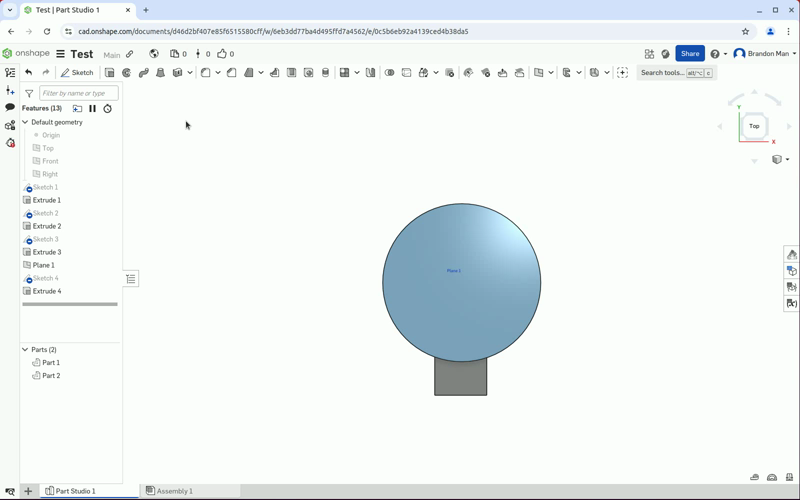
mouse_move(73, 189)
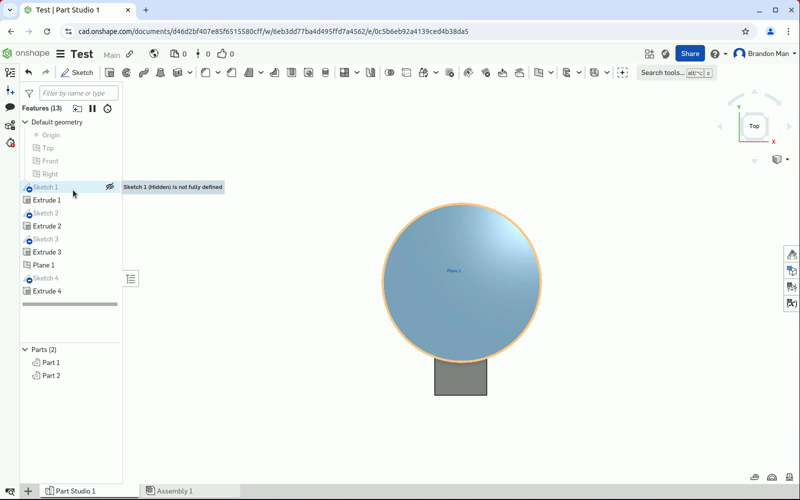
click(73, 189)
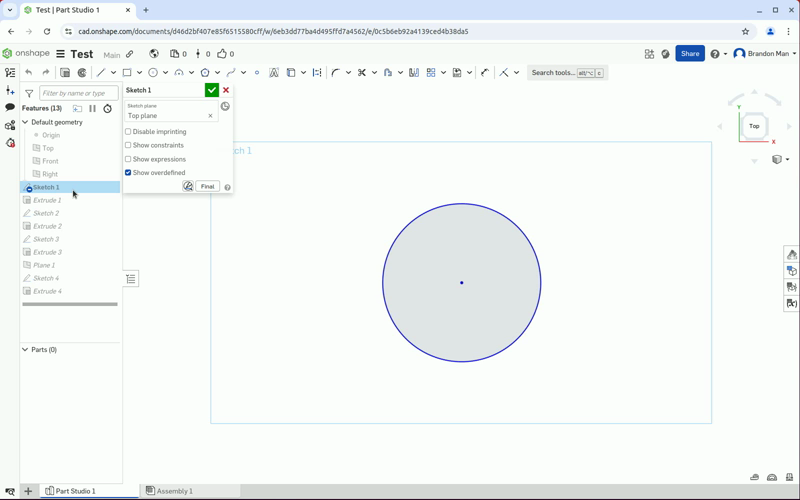
mouse_move(229, 92)
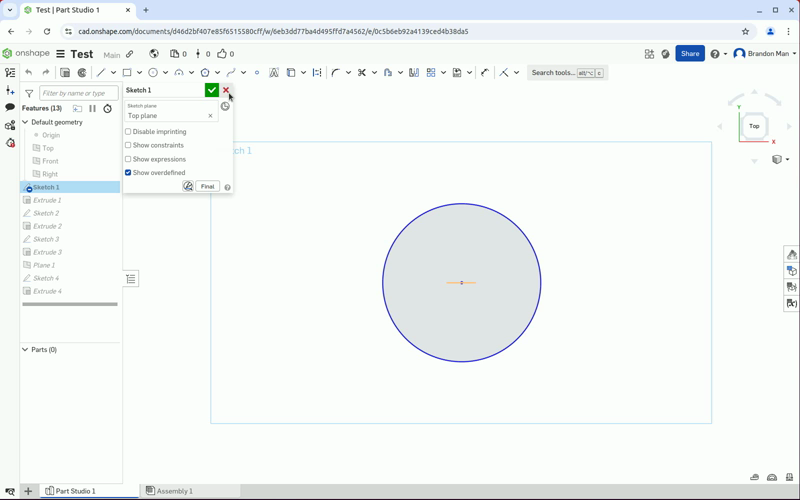
click(229, 92)
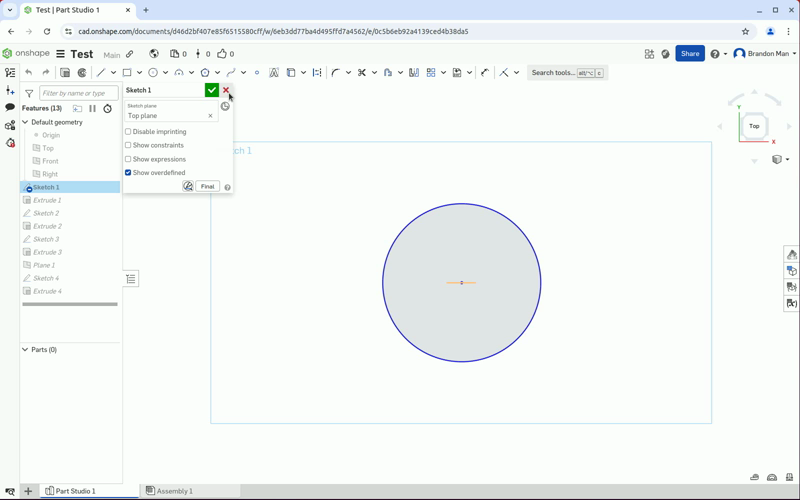
key(shift+s)
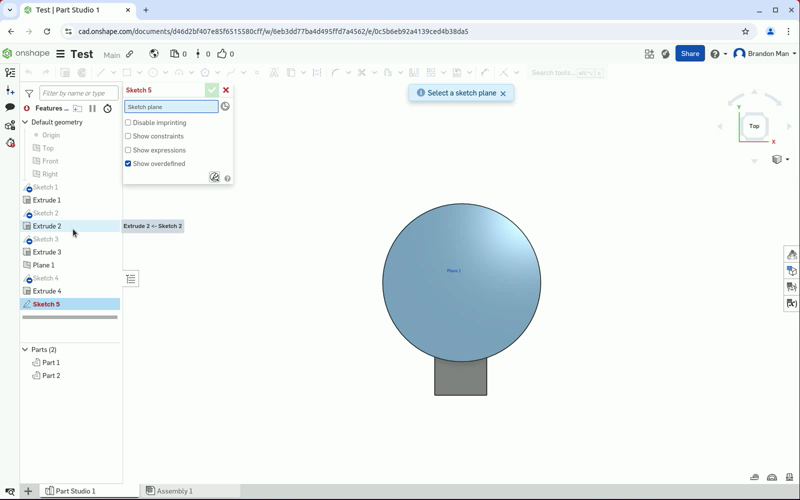
scroll(3)
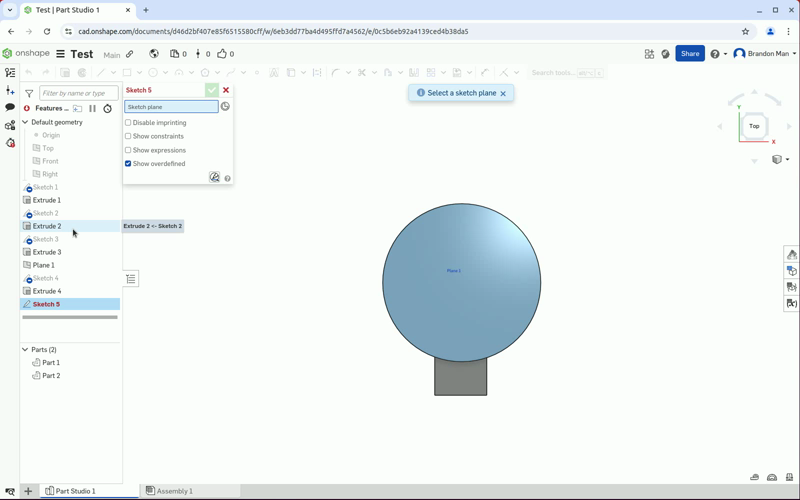
mouse_move(73, 150)
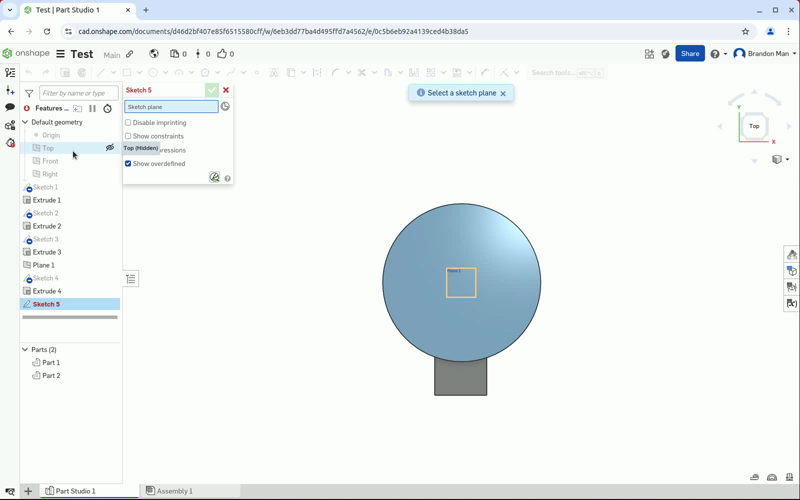
click(73, 150)
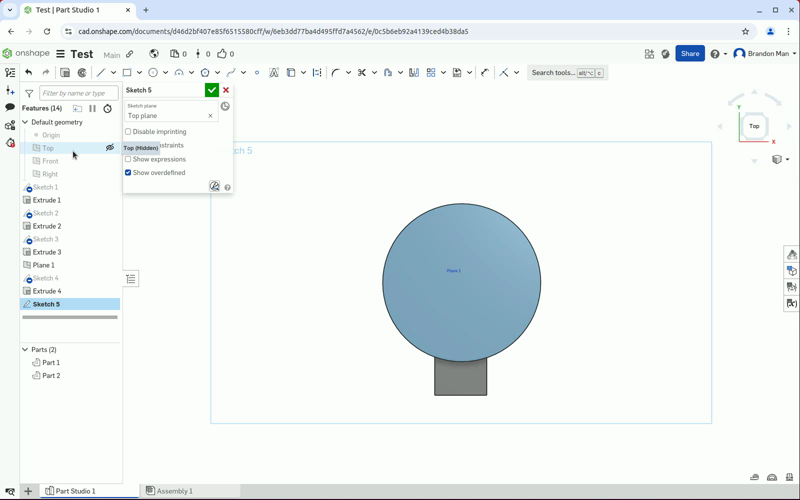
mouse_move(73, 352)
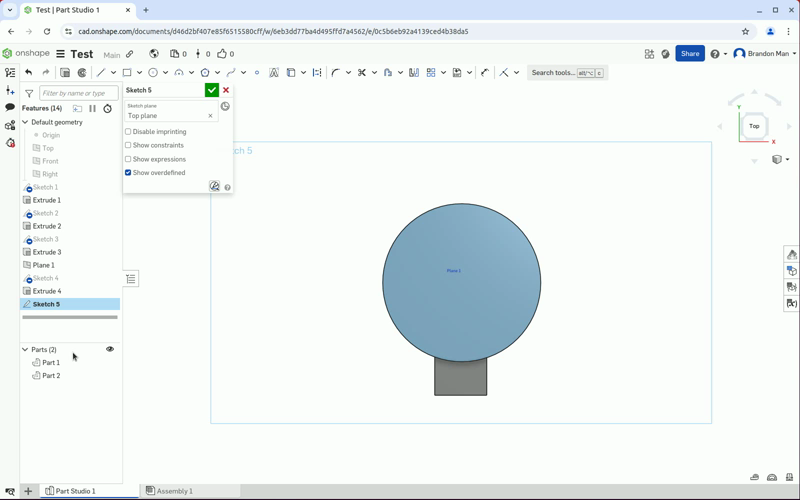
key(y)
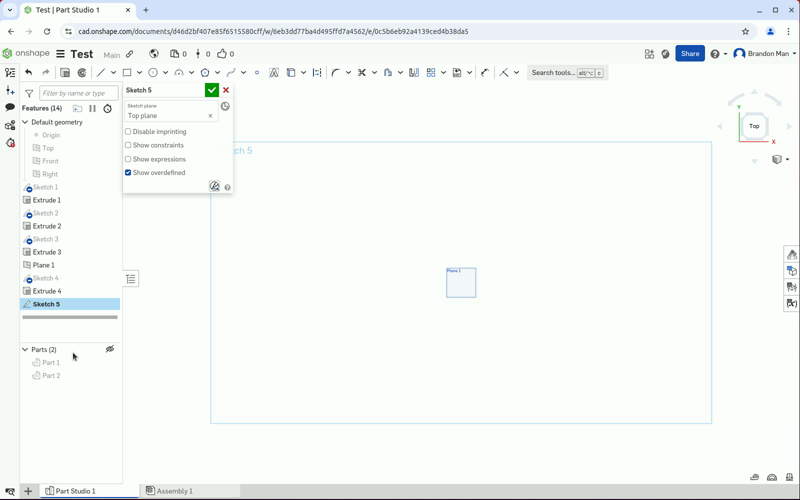
key(l)
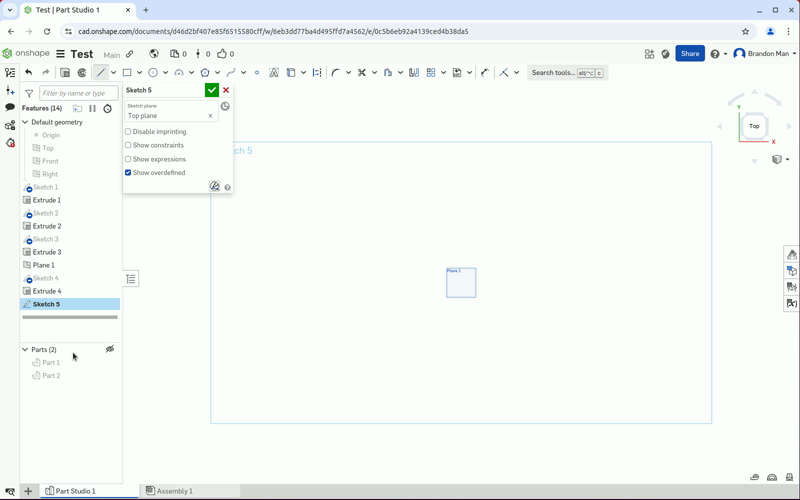
key_down(shift)
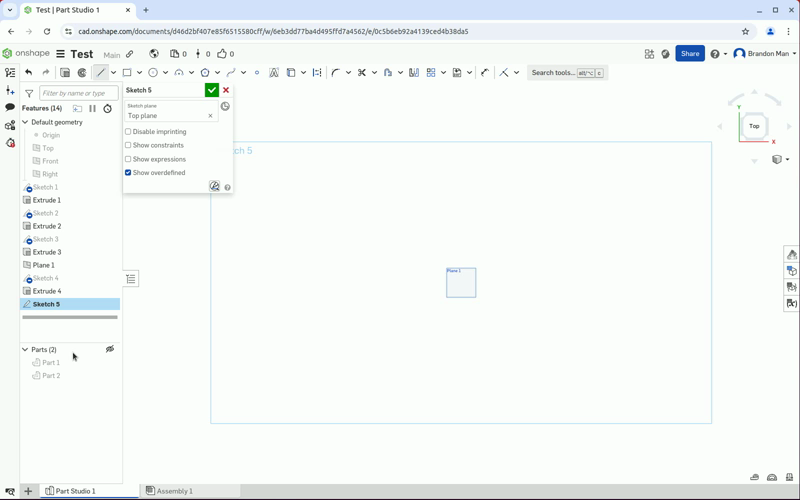
mouse_move(439, 261)
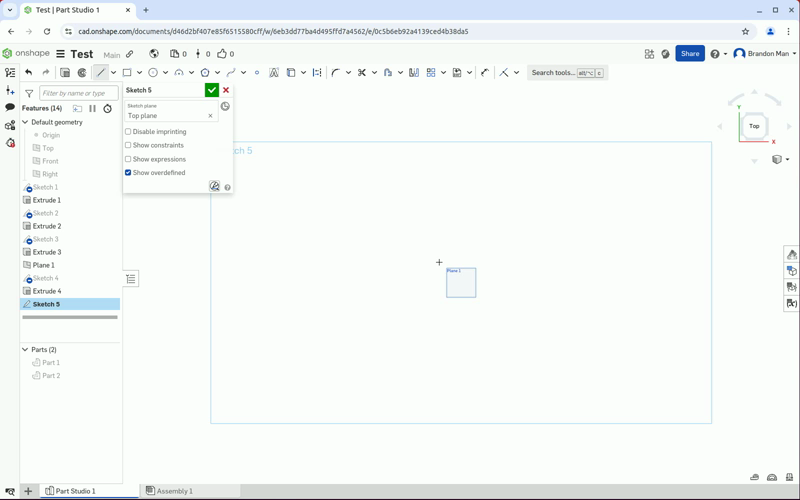
click(439, 261)
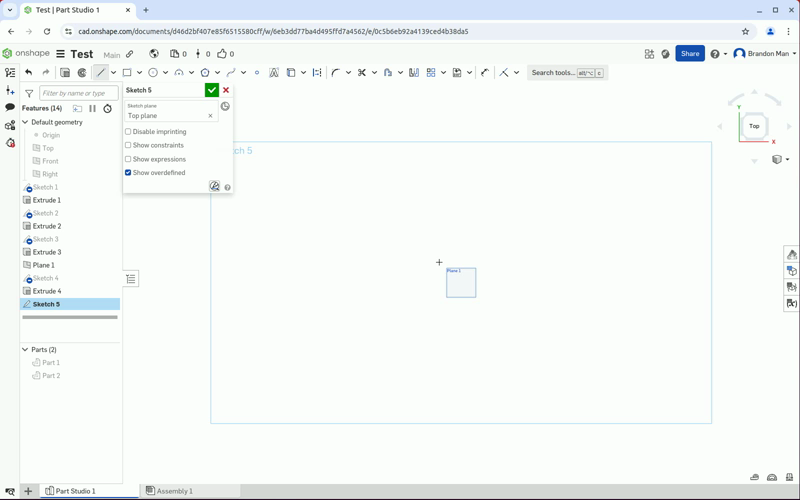
key_up(shift)
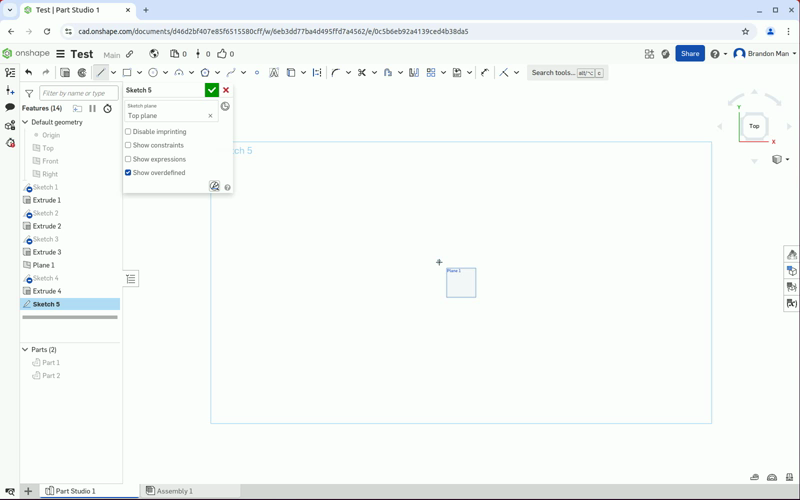
key_down(shift)
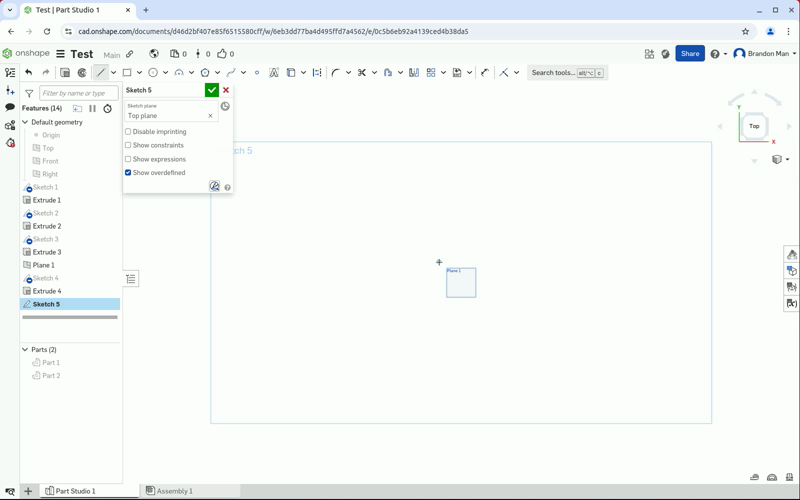
mouse_move(469, 261)
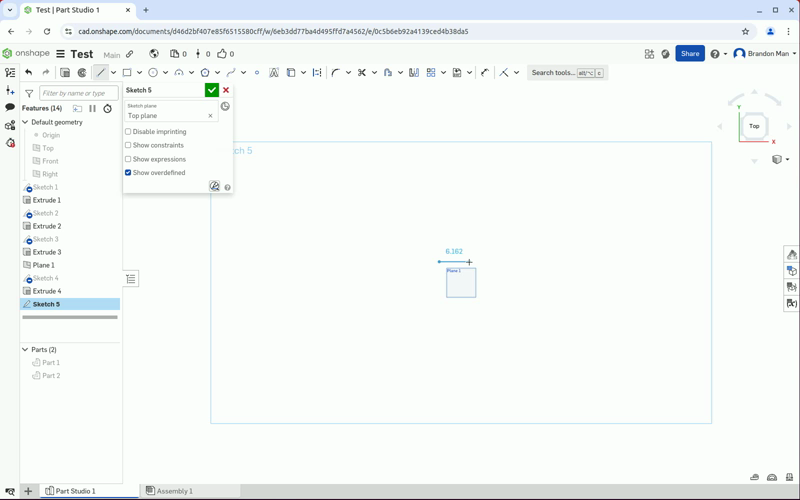
mouse_move(483, 261)
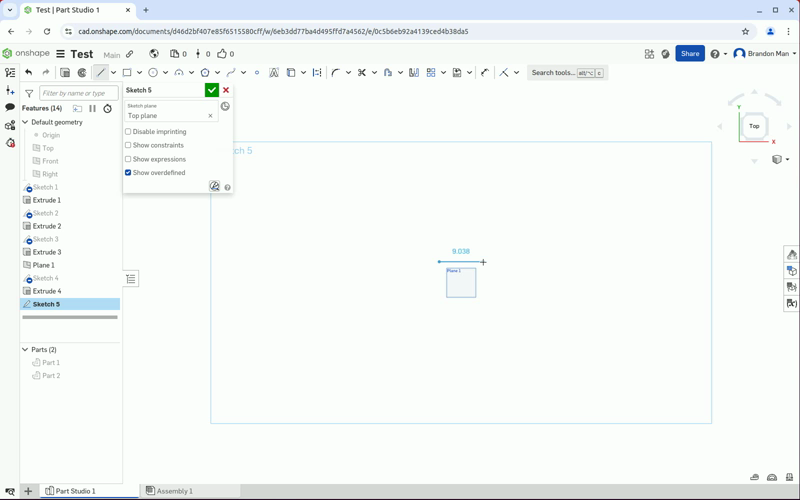
click(483, 261)
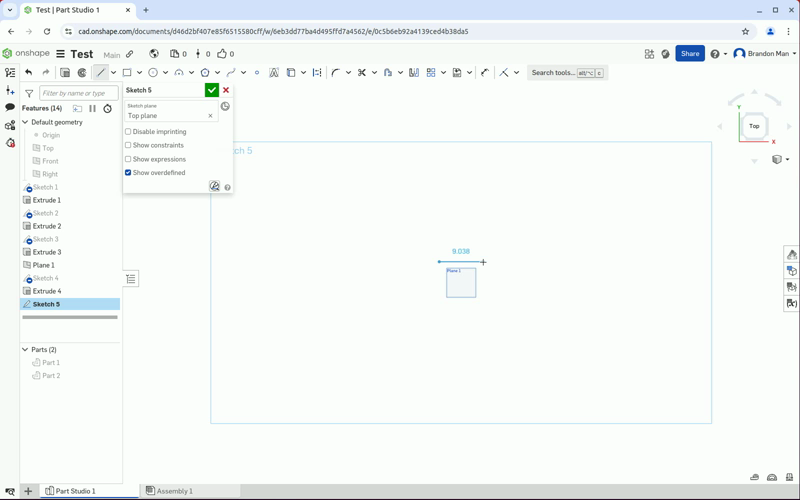
key_up(shift)
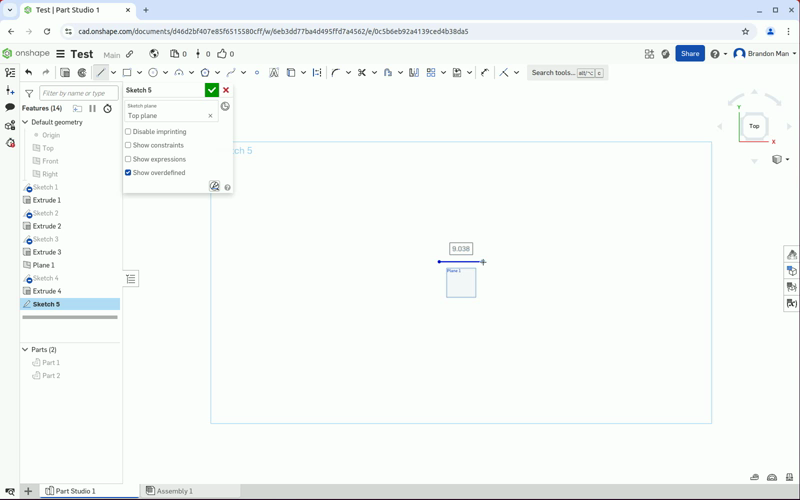
key_down(shift)
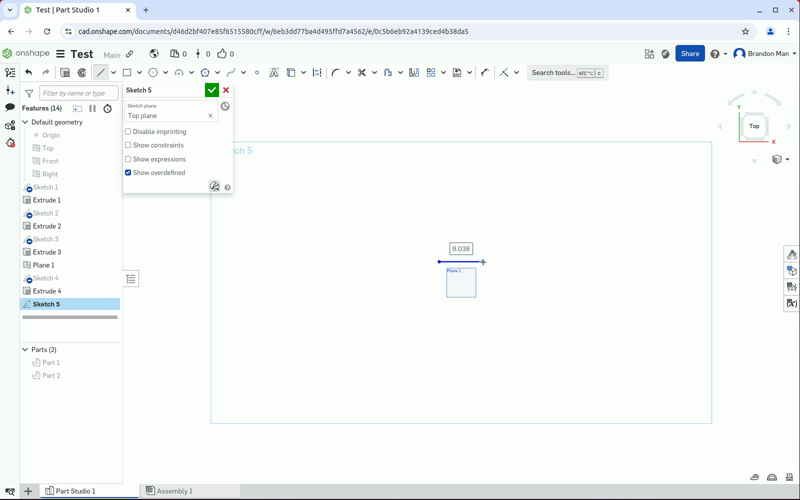
mouse_move(483, 173)
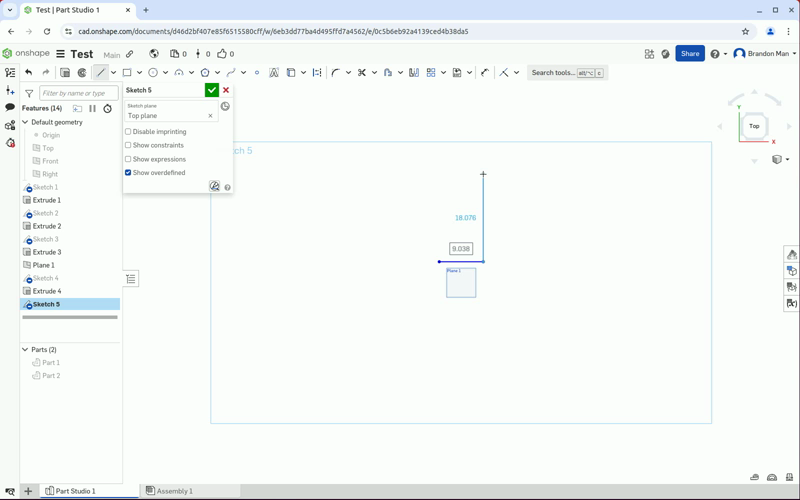
click(483, 173)
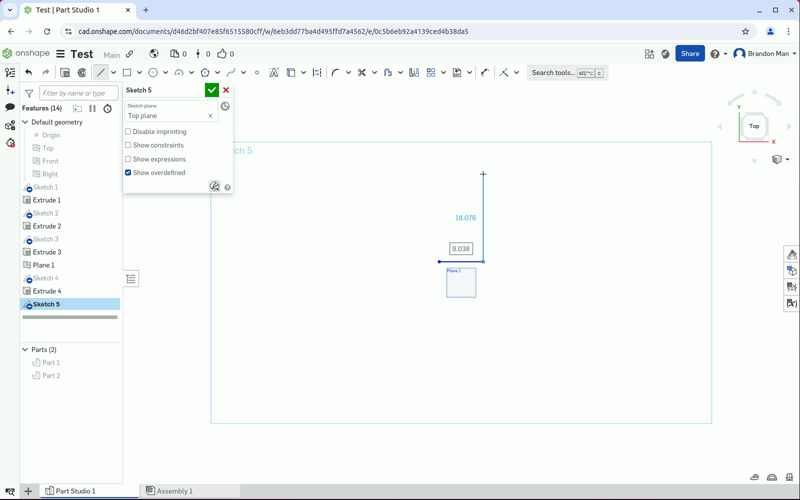
key_up(shift)
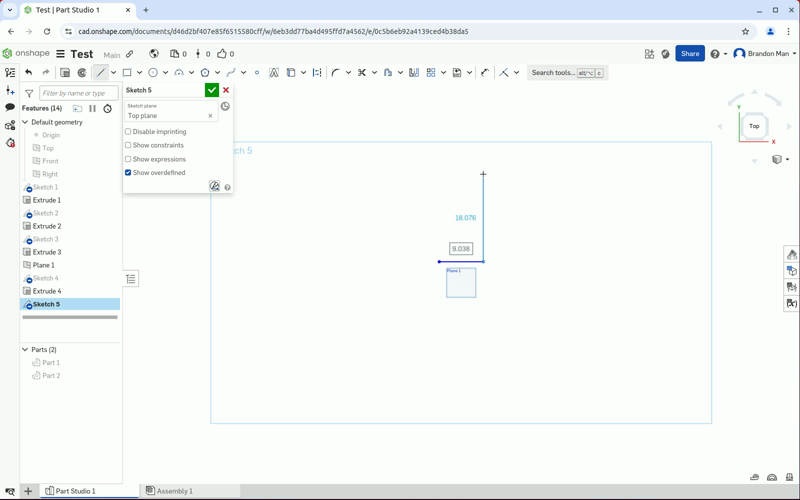
key_down(shift)
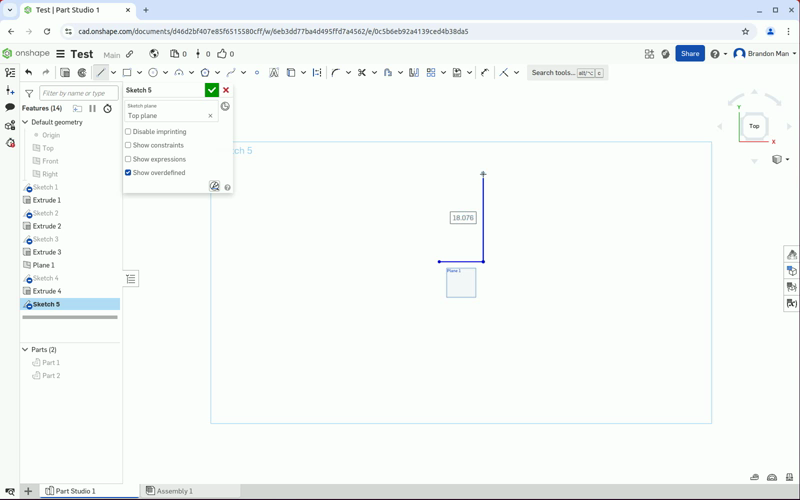
mouse_move(513, 173)
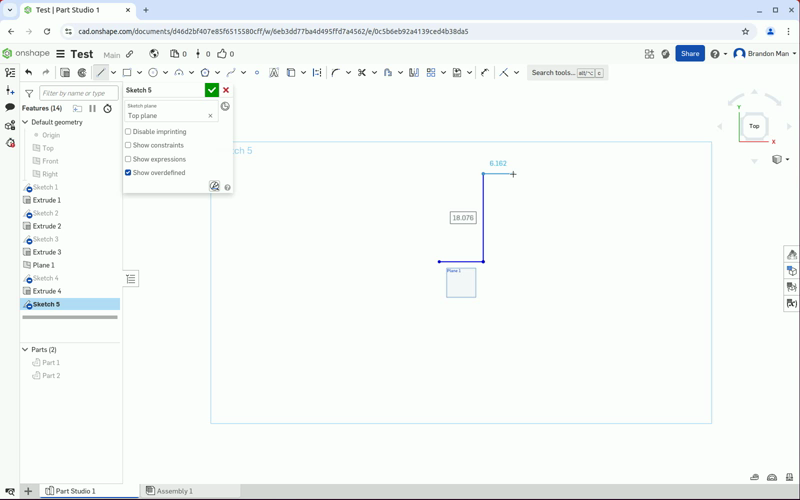
mouse_move(439, 173)
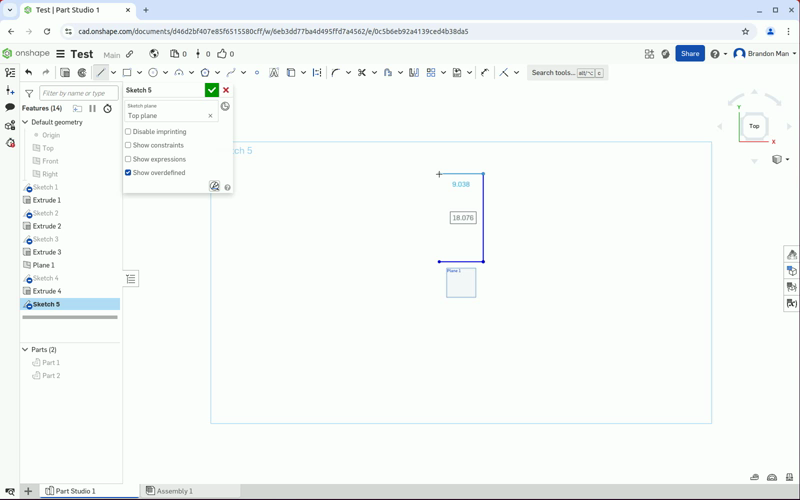
click(439, 173)
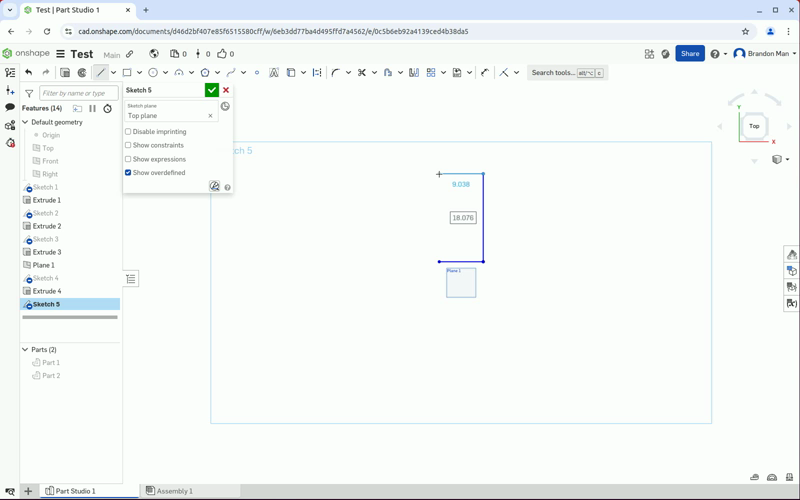
key_up(shift)
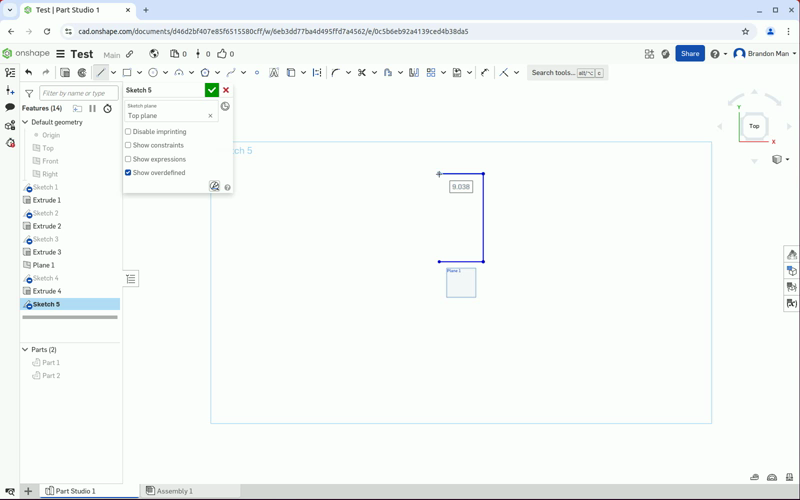
key_down(shift)
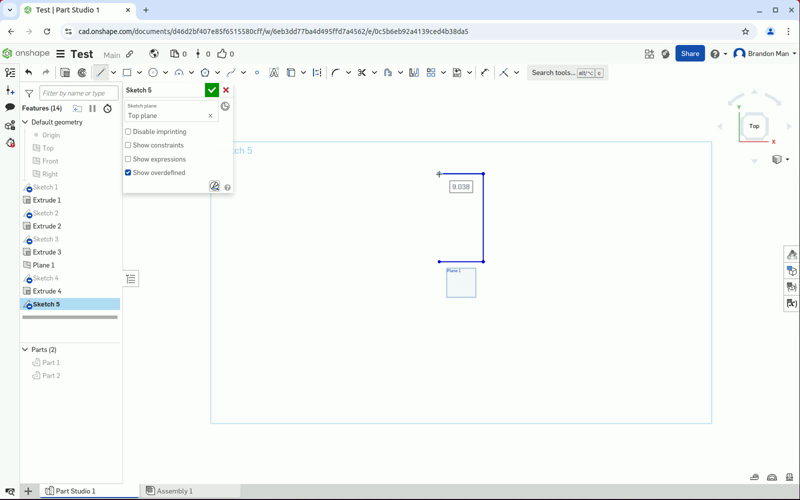
mouse_move(439, 261)
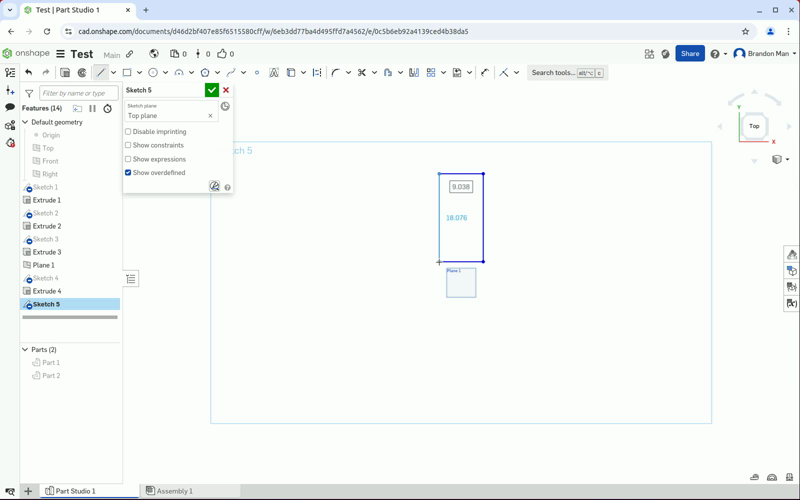
key_up(shift)
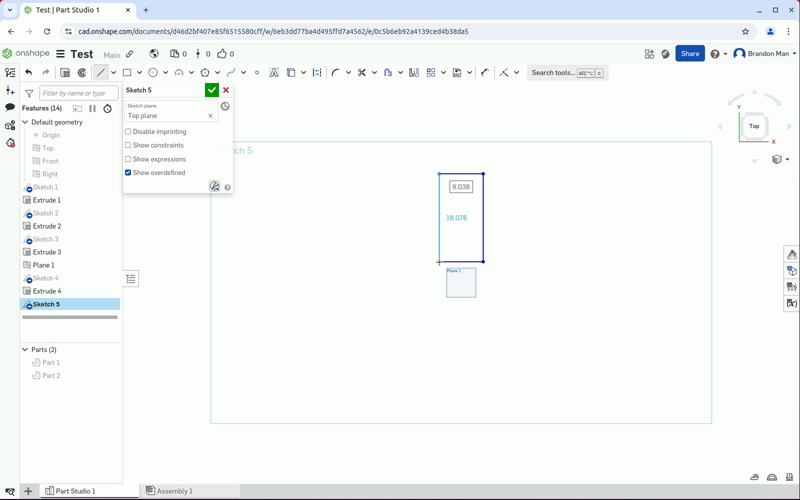
click(439, 261)
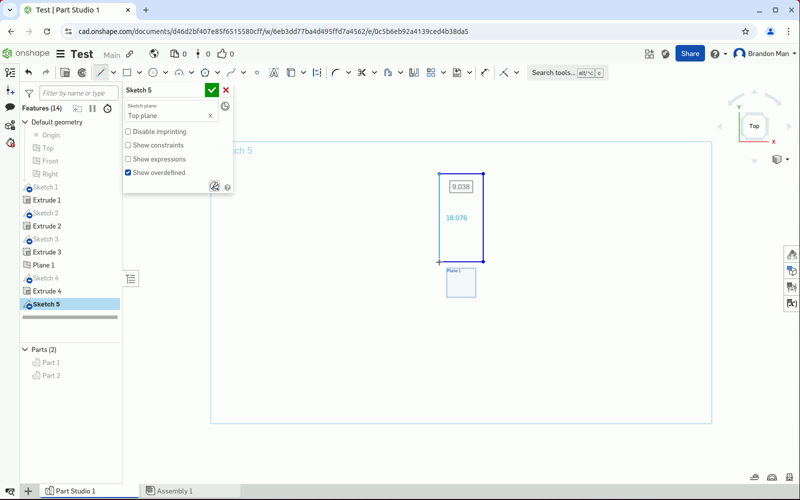
key(esc)
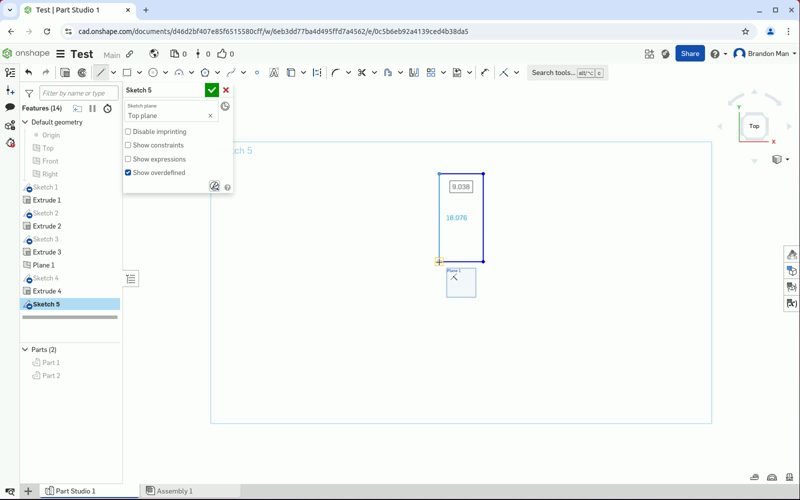
mouse_move(465, 230)
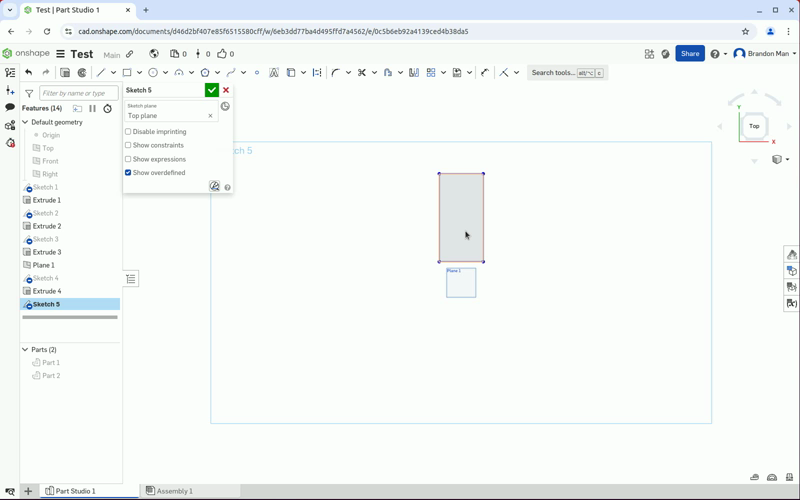
click(465, 230)
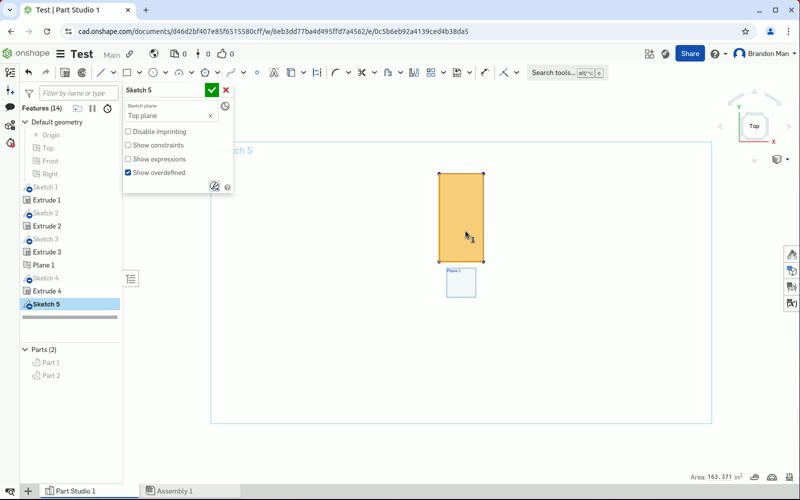
mouse_move(73, 352)
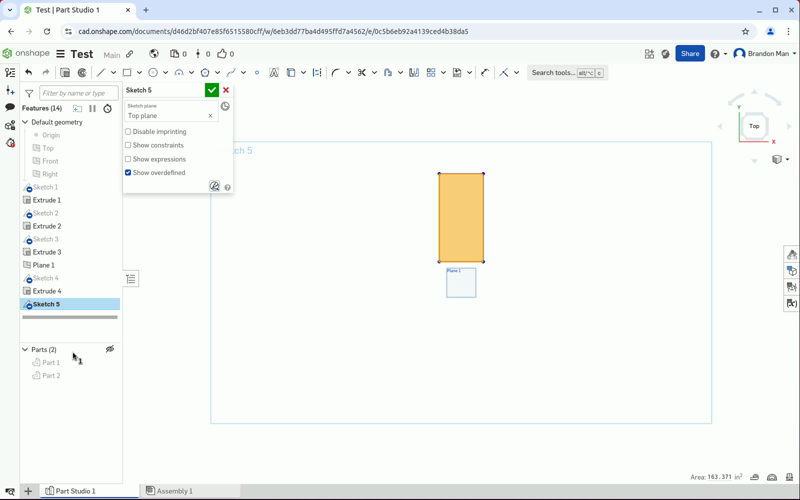
key(shift+y)
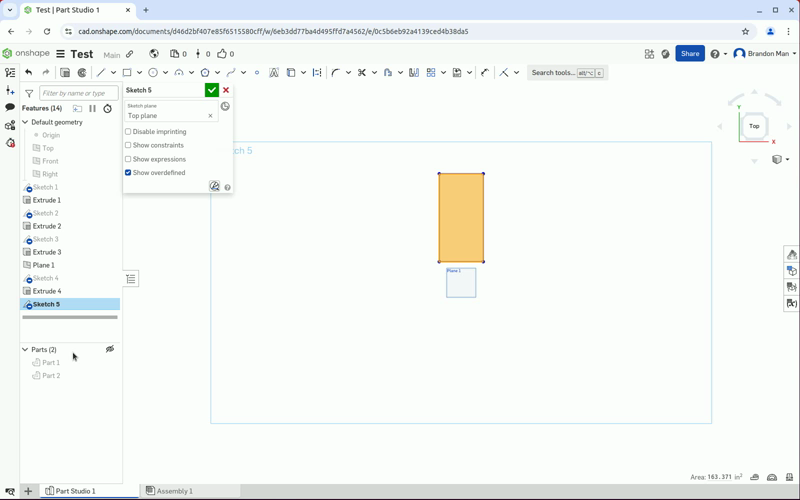
key(shift+e)
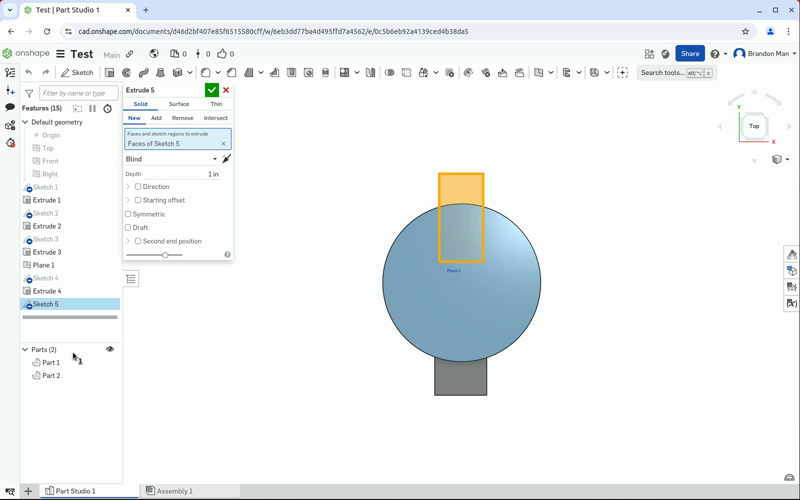
mouse_move(143, 106)
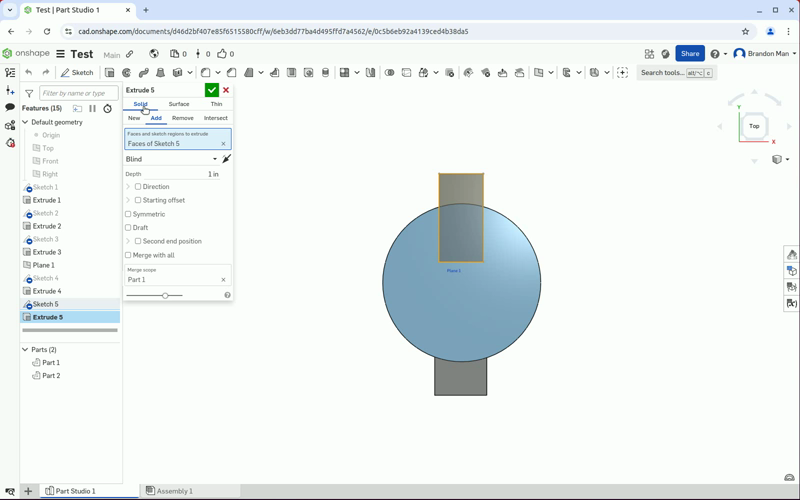
click(143, 106)
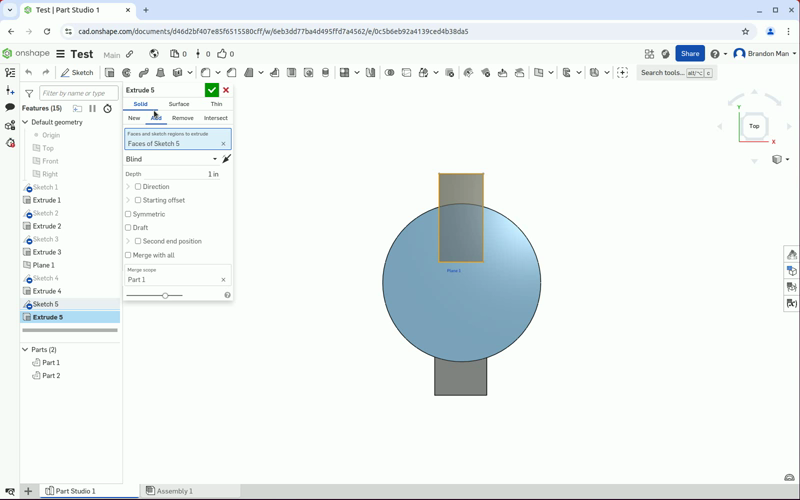
mouse_move(186, 120)
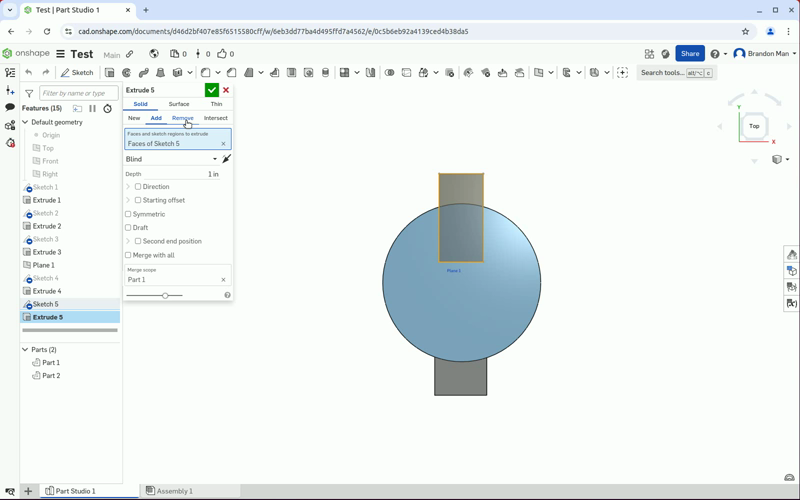
click(186, 120)
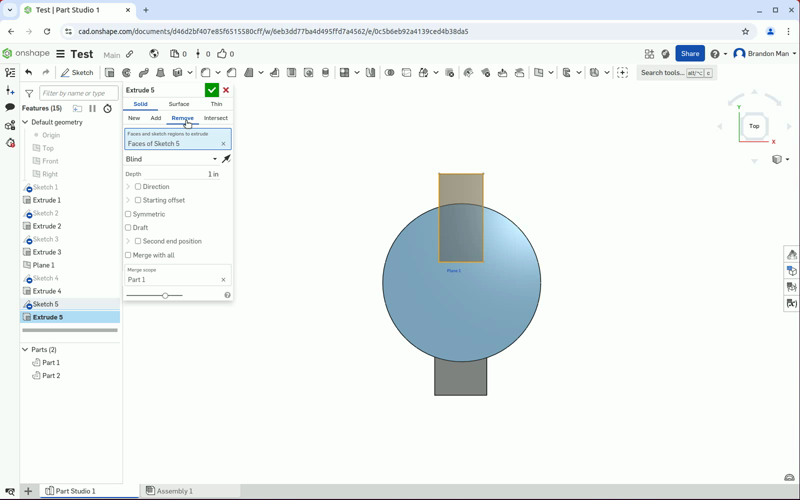
key(tab, 4)
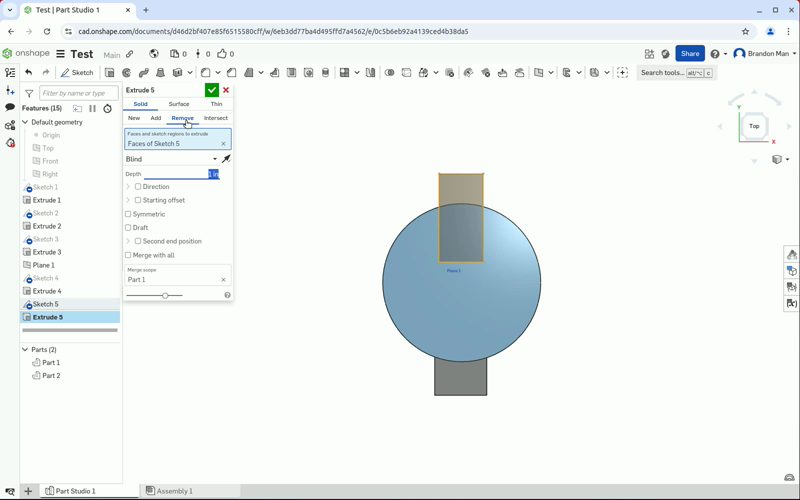
text(4.333)
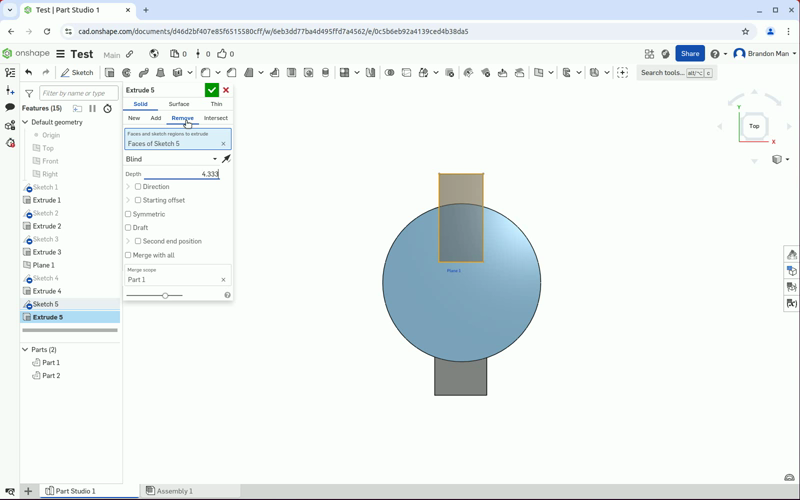
key(tab, 3)
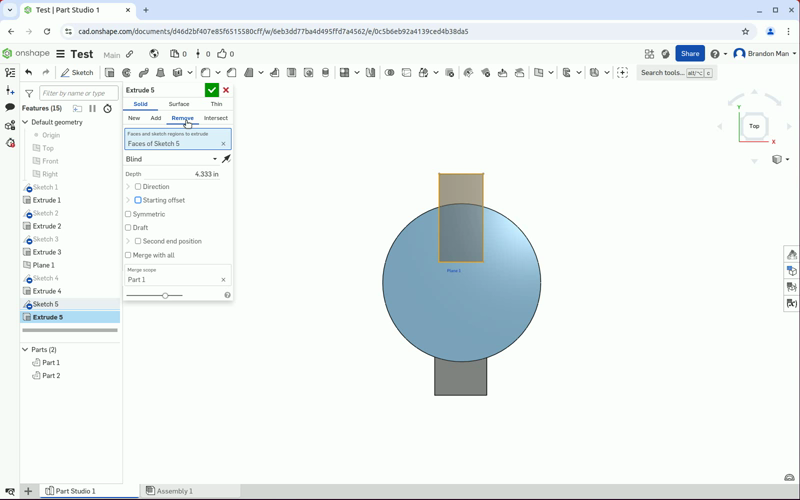
key(tab, 2)
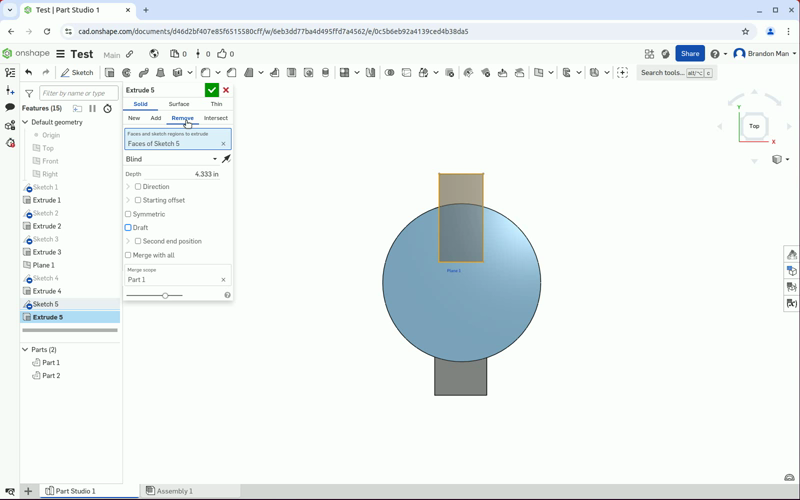
key(space)
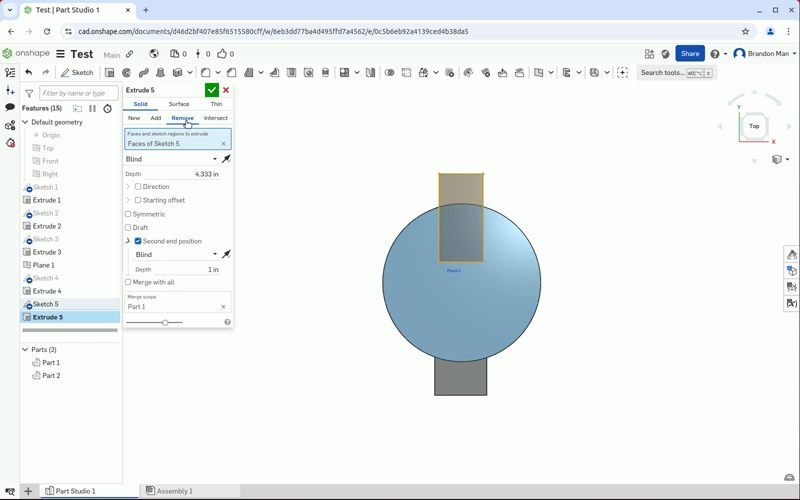
key(tab, 3)
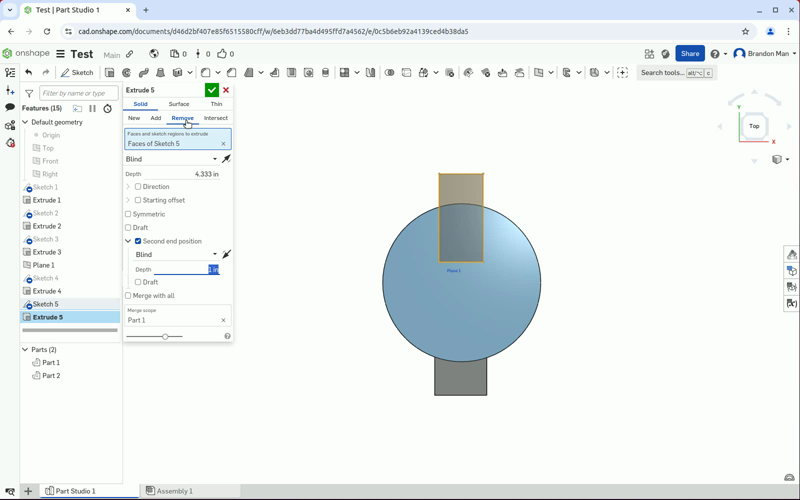
text(4.333)
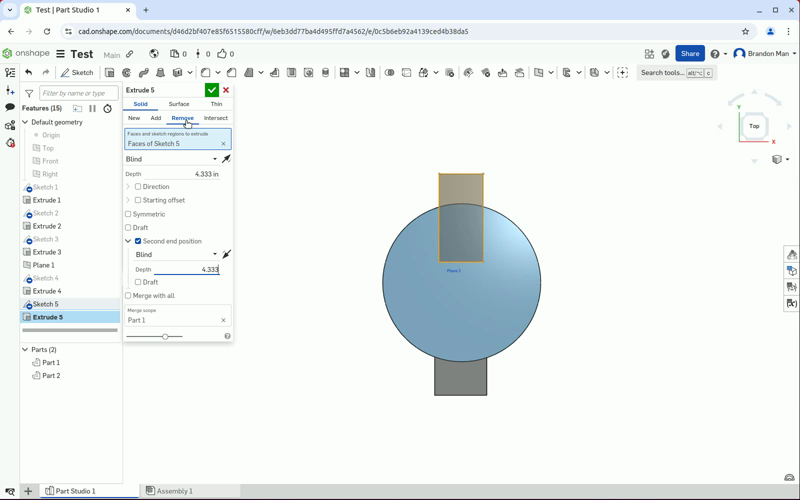
key(tab, 2)
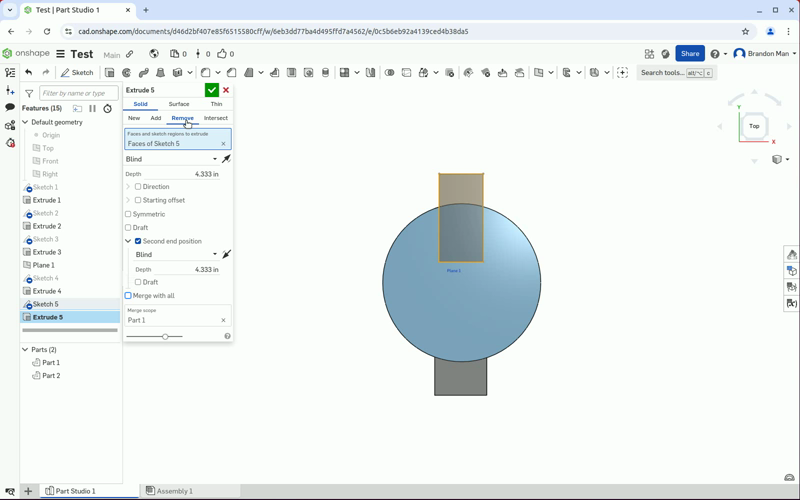
key(space)
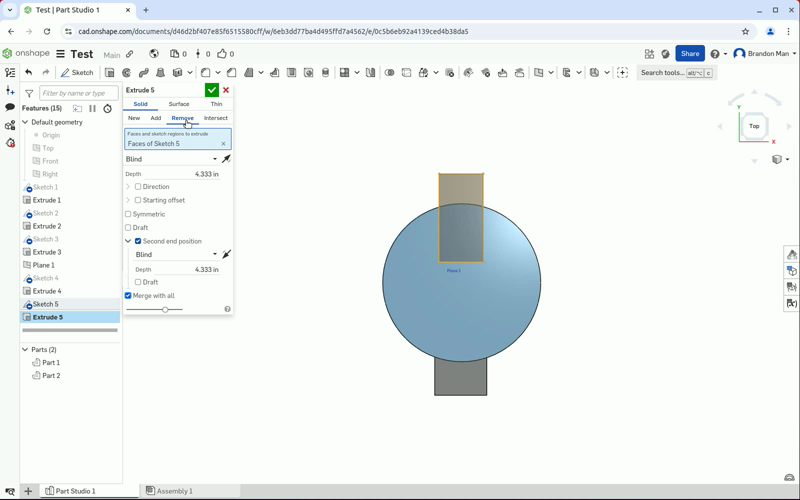
key(enter)
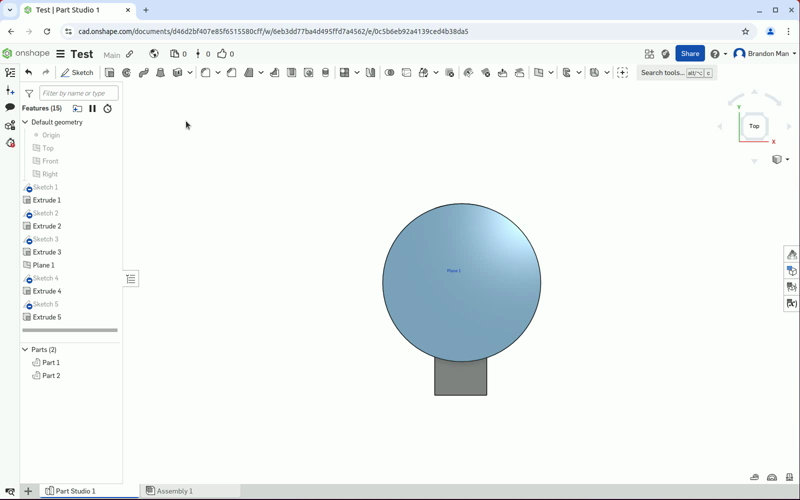
key(shift+h)
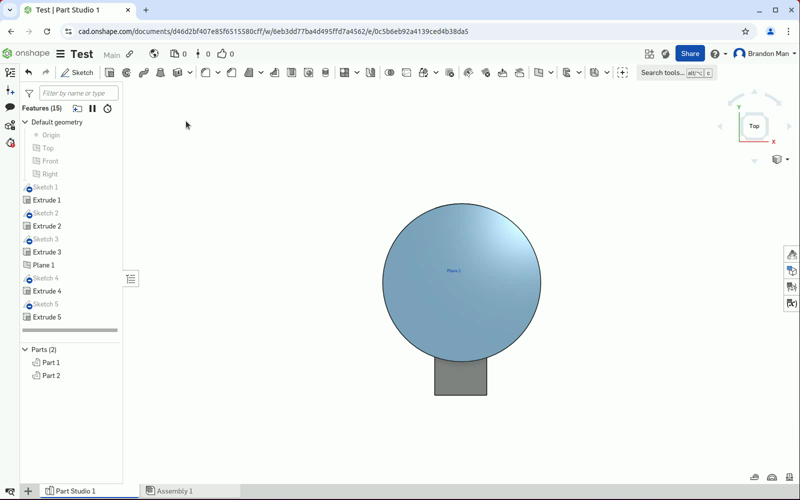
key(shift+h)
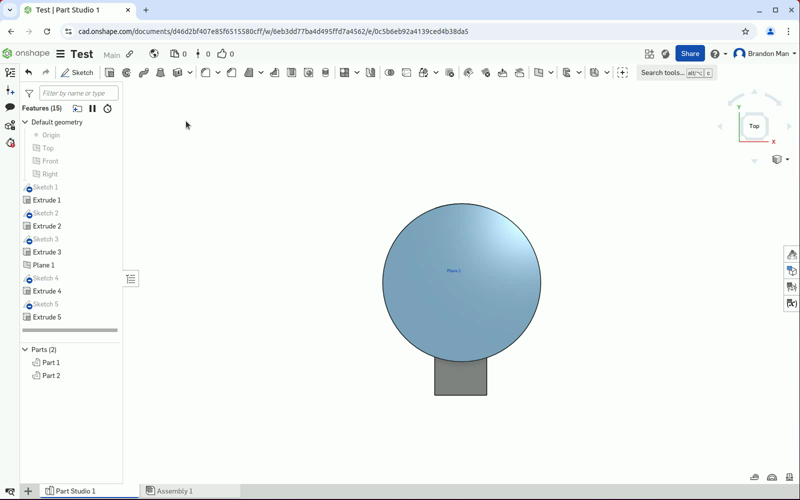
mouse_move(73, 189)
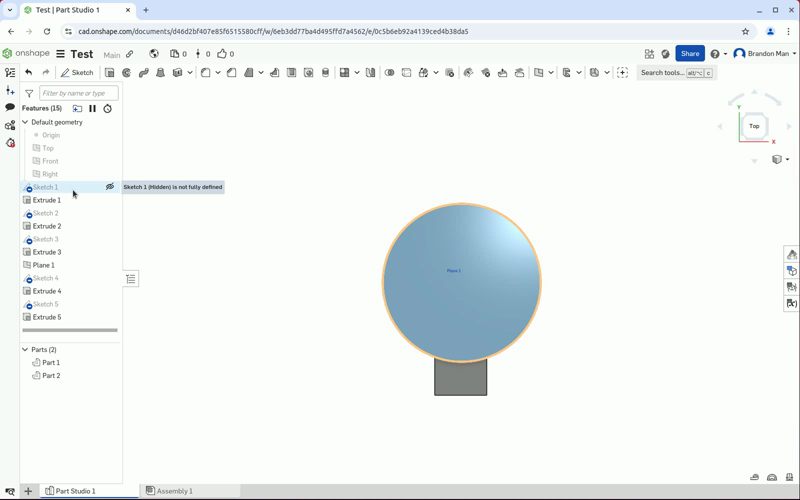
click(73, 189)
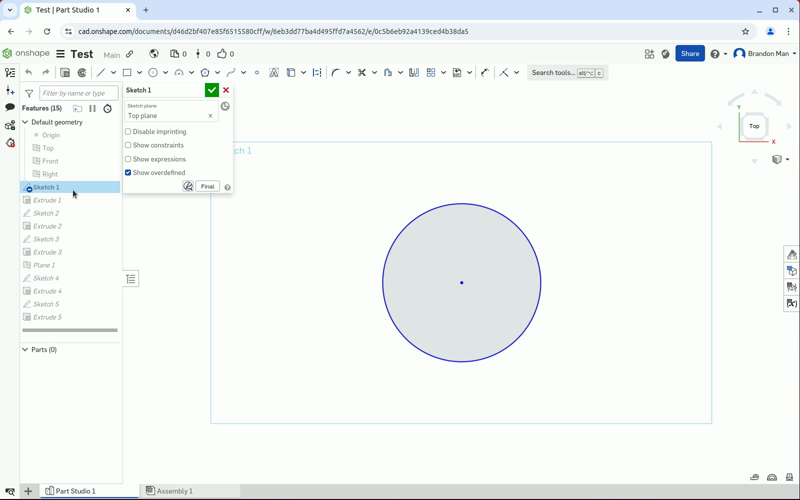
mouse_move(229, 92)
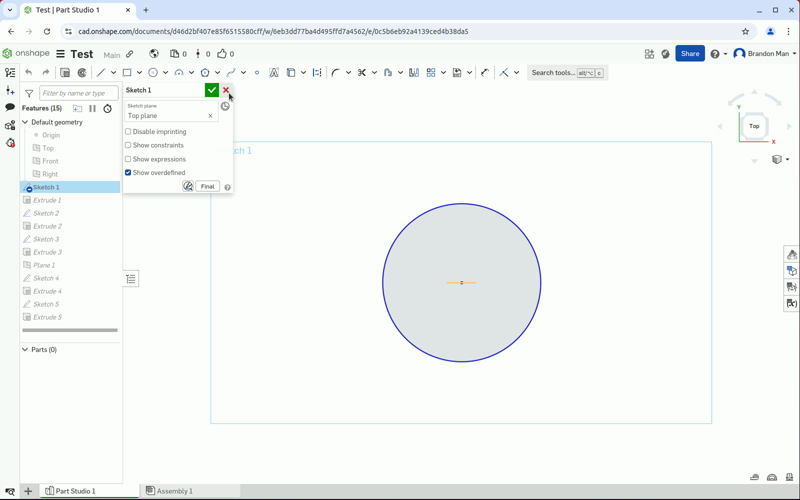
click(229, 92)
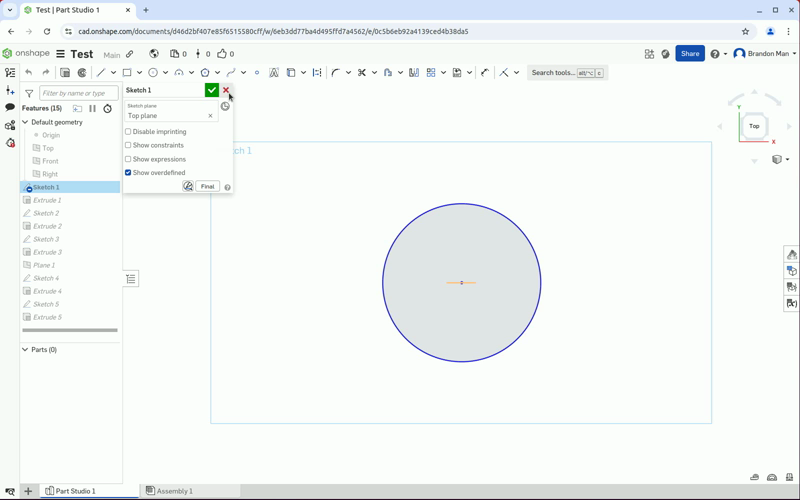
key(shift+s)
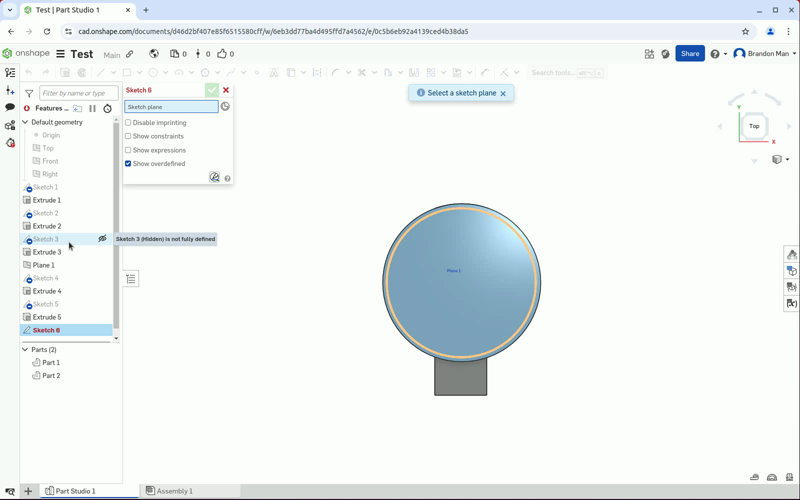
scroll(3)
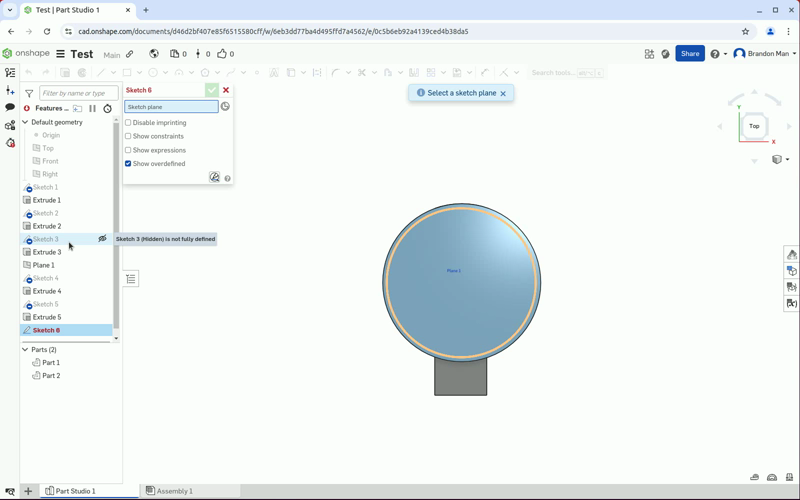
mouse_move(69, 150)
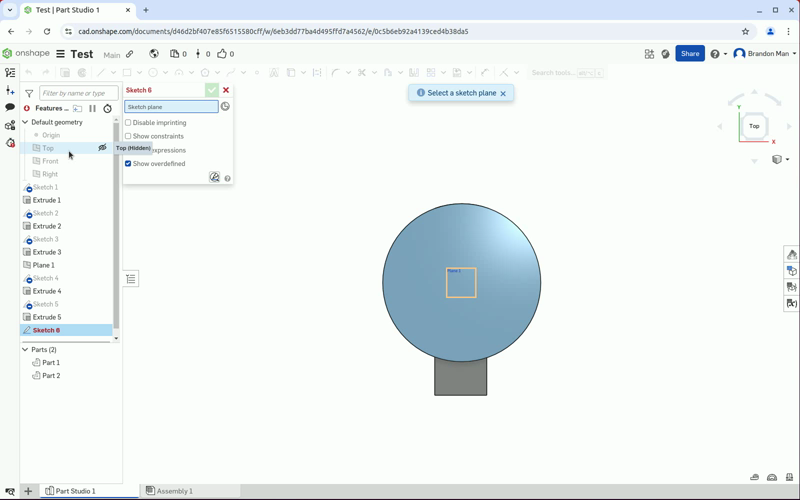
click(69, 150)
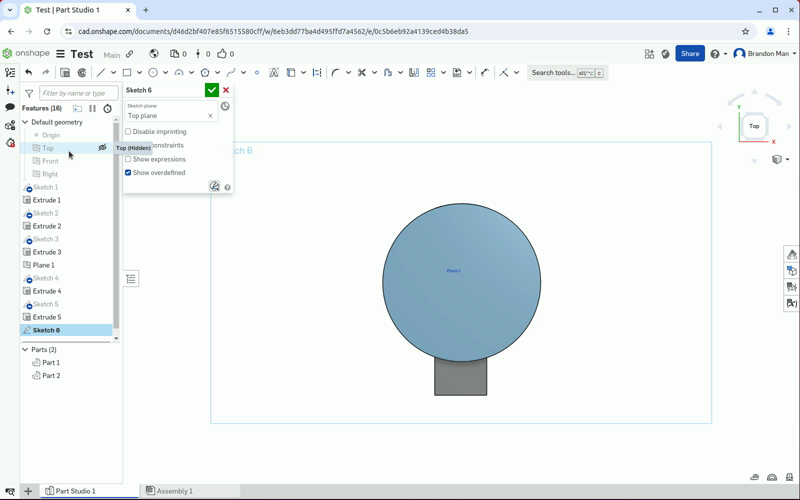
mouse_move(73, 352)
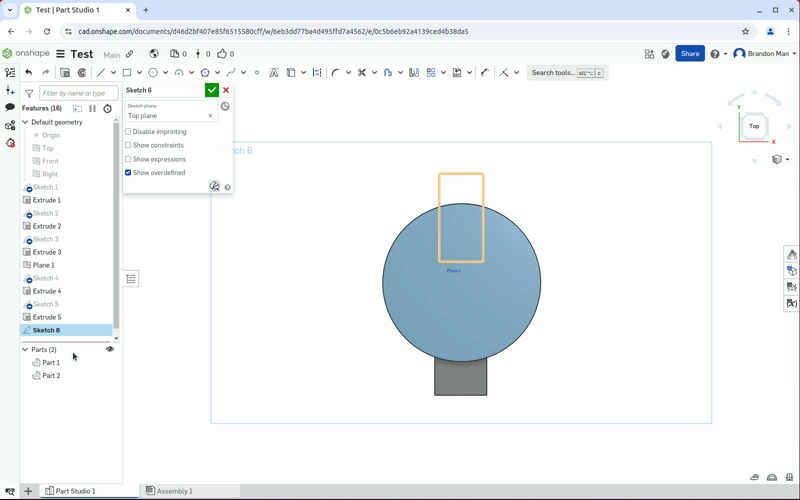
key(y)
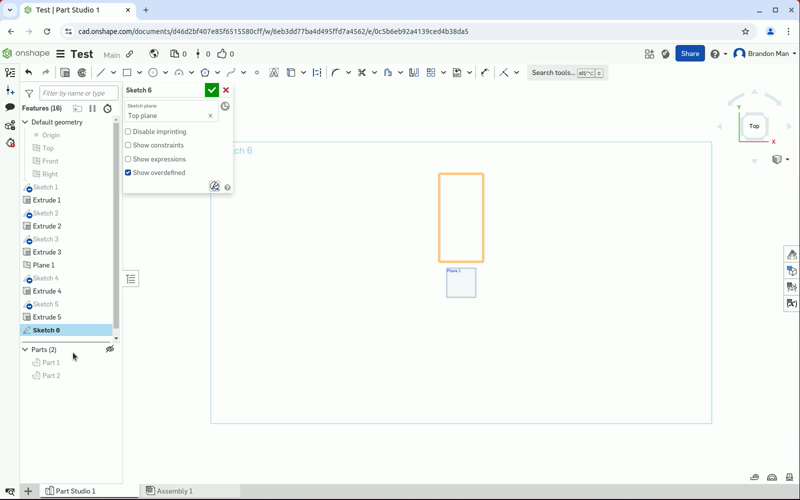
key(l)
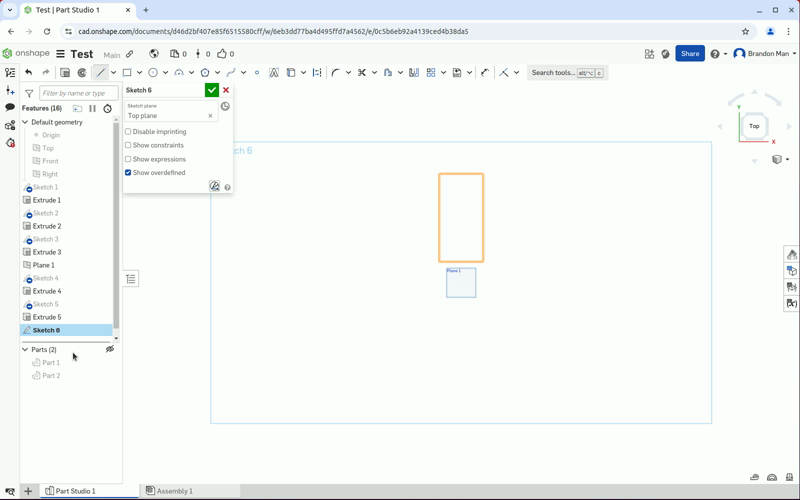
key_down(shift)
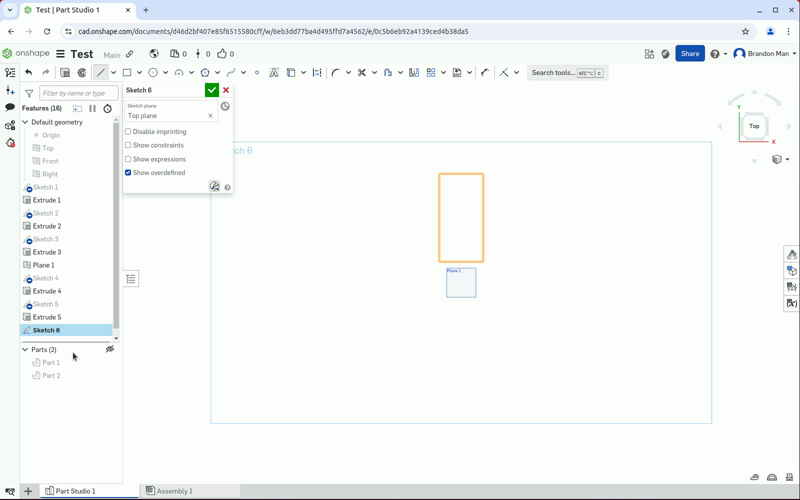
mouse_move(481, 304)
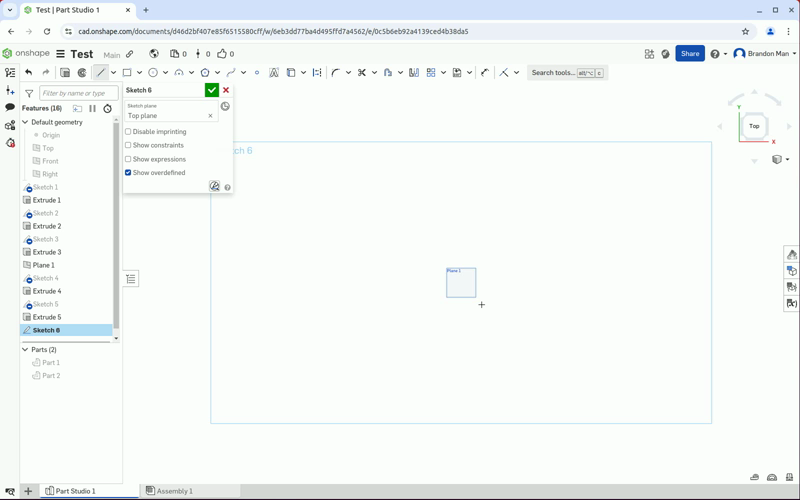
click(481, 304)
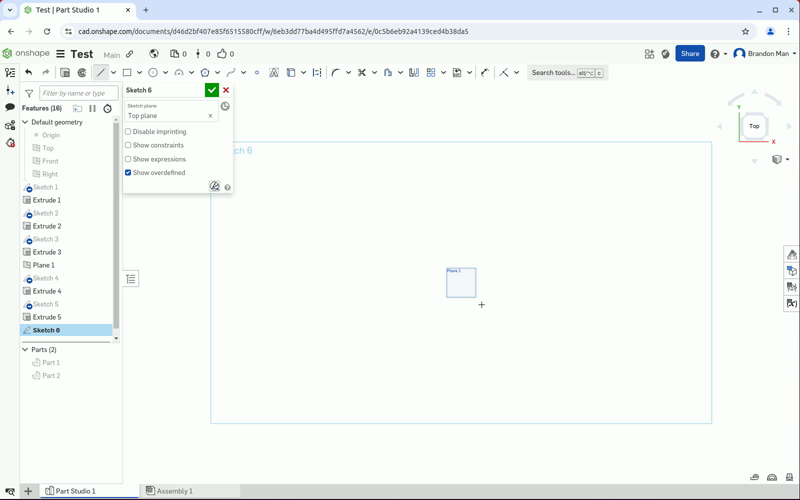
key_up(shift)
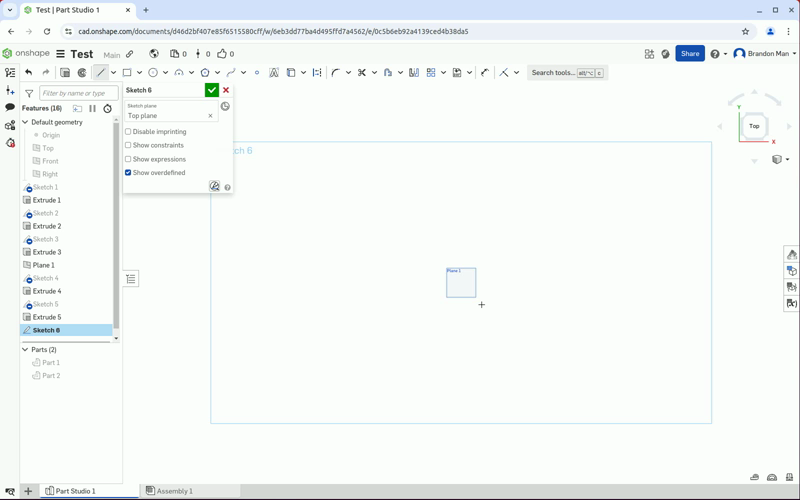
key_down(shift)
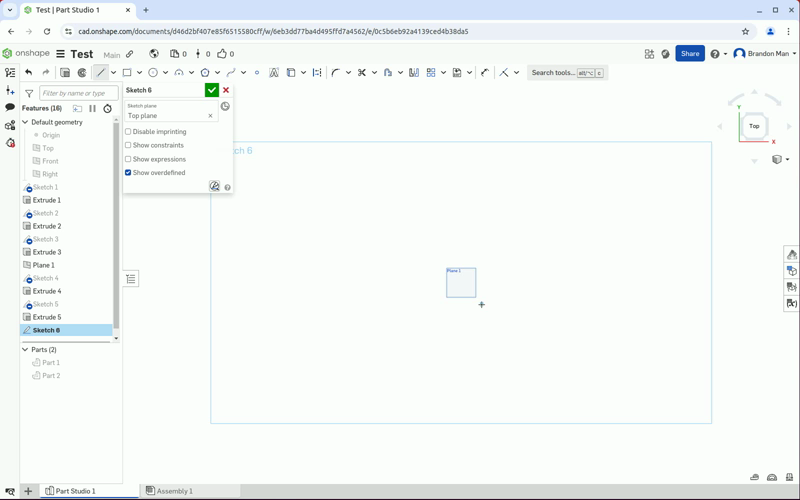
mouse_move(581, 304)
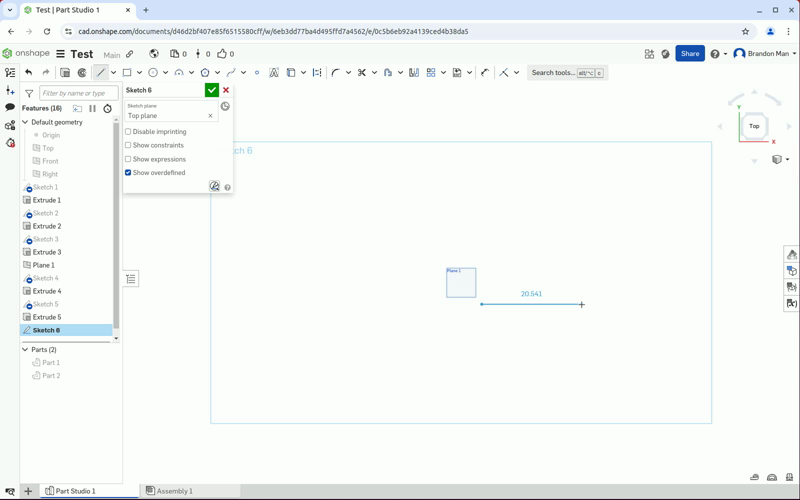
click(581, 304)
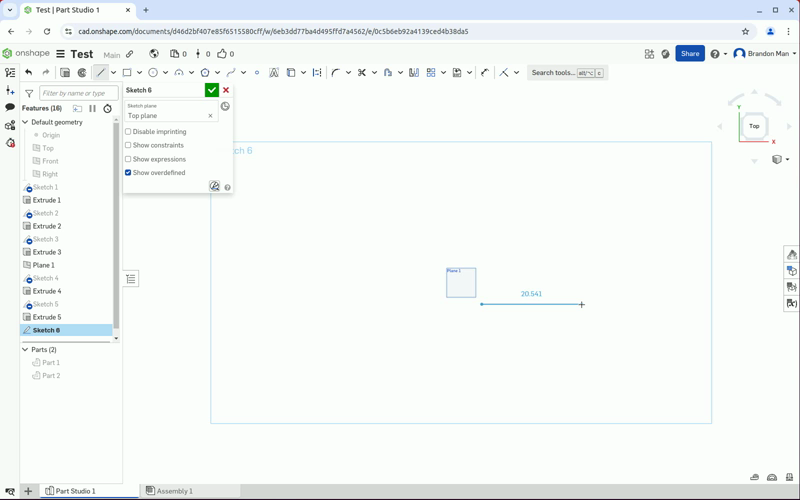
key_up(shift)
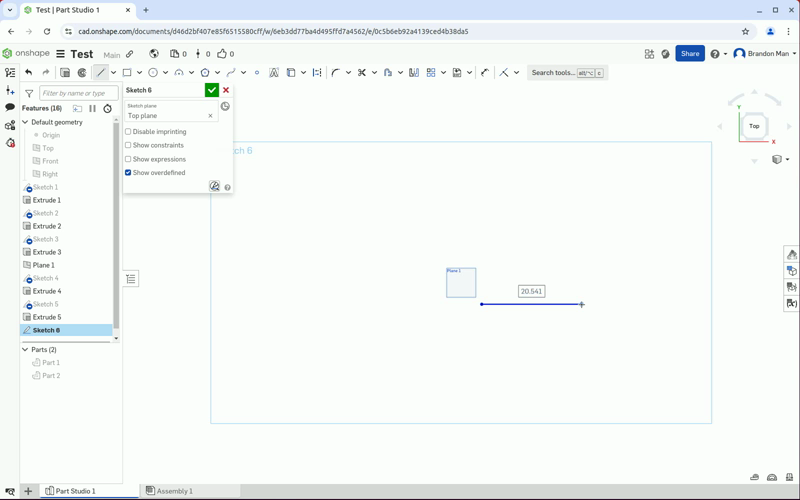
key_down(shift)
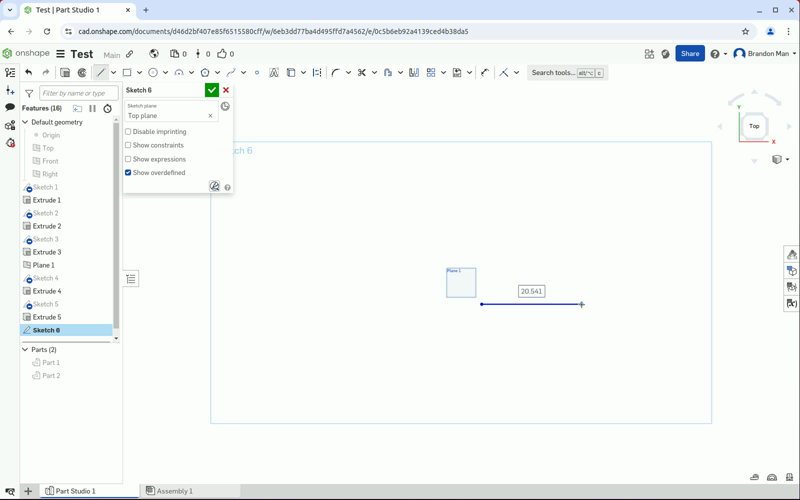
mouse_move(589, 304)
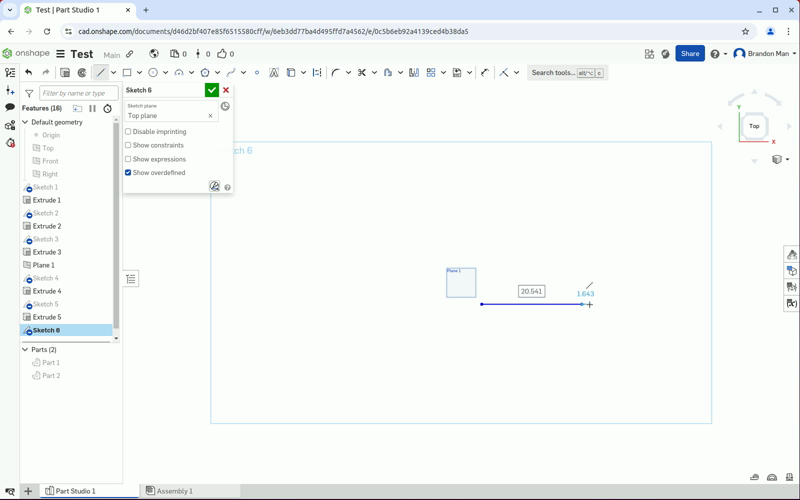
mouse_move(581, 261)
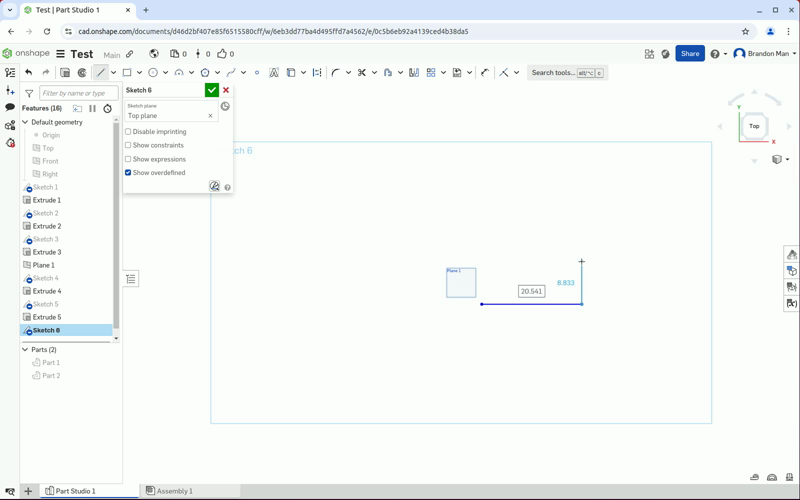
click(581, 261)
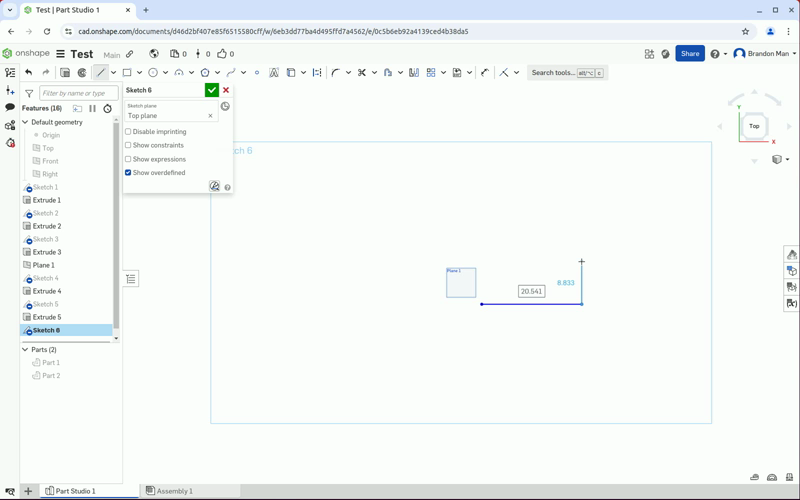
key_up(shift)
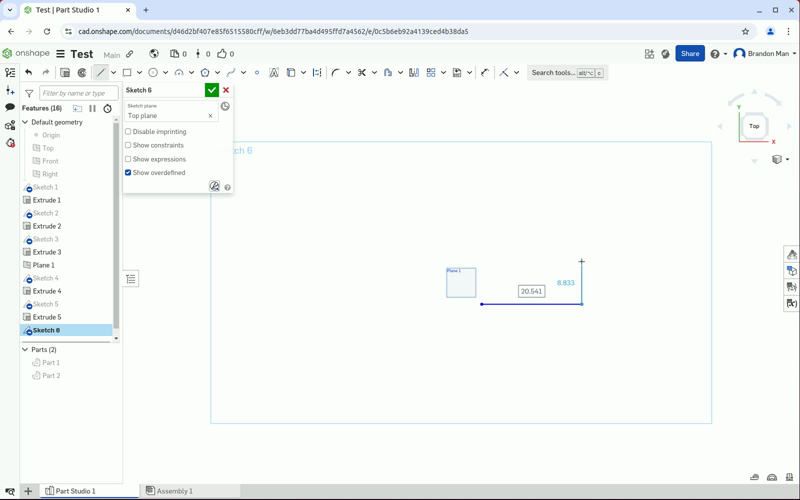
key_down(shift)
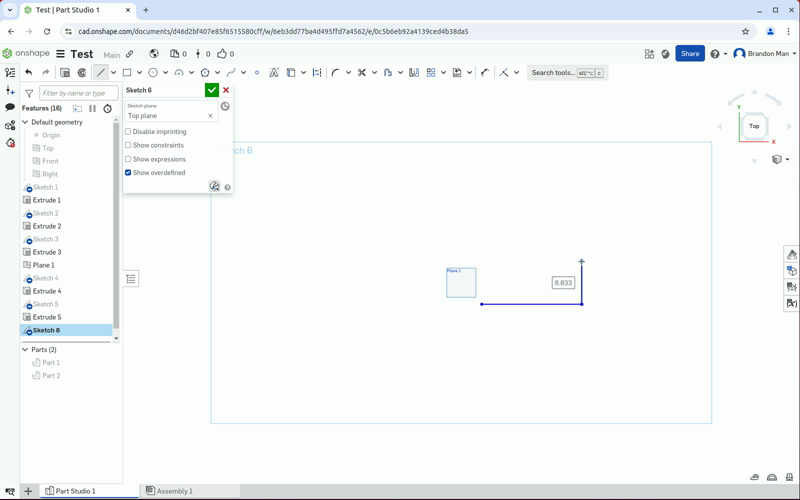
mouse_move(481, 261)
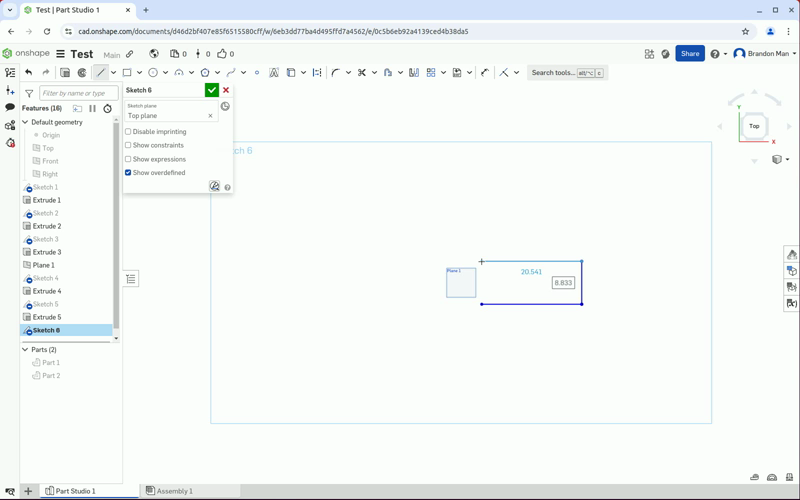
click(481, 261)
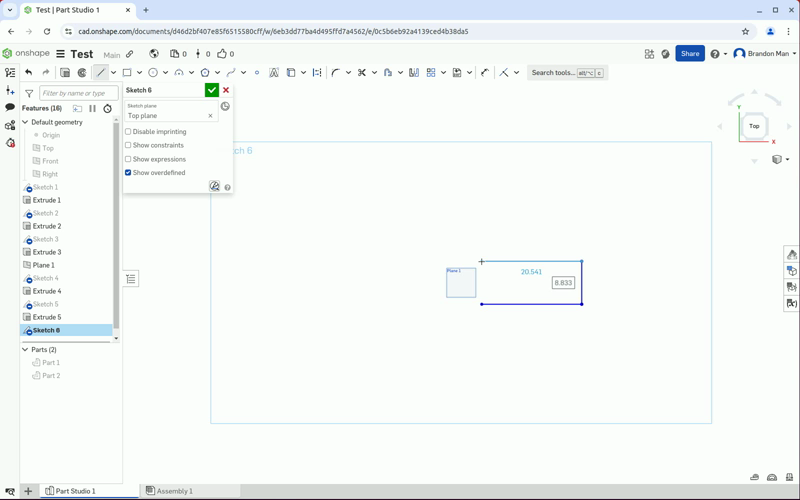
key_up(shift)
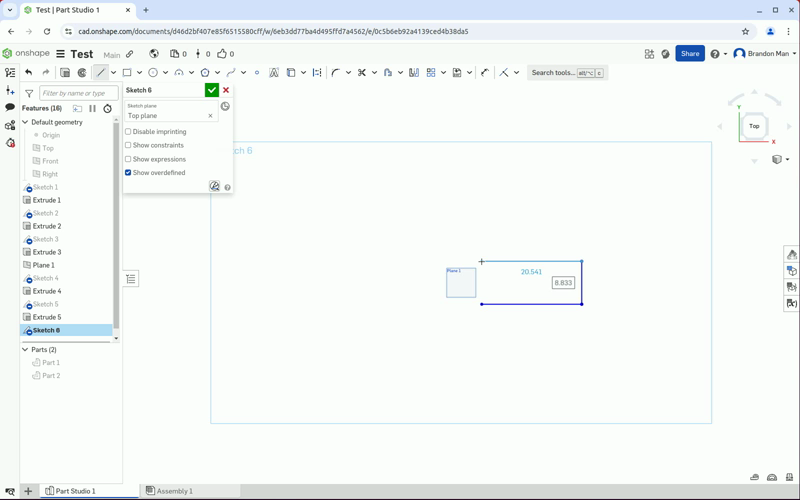
mouse_move(511, 261)
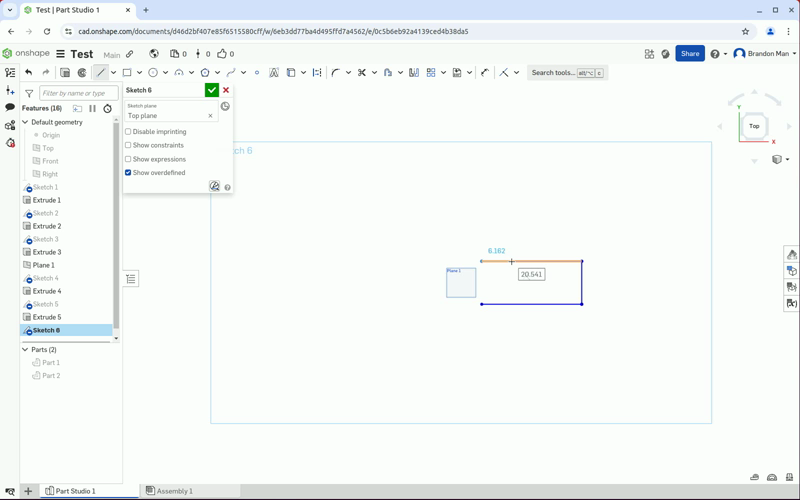
key_down(shift)
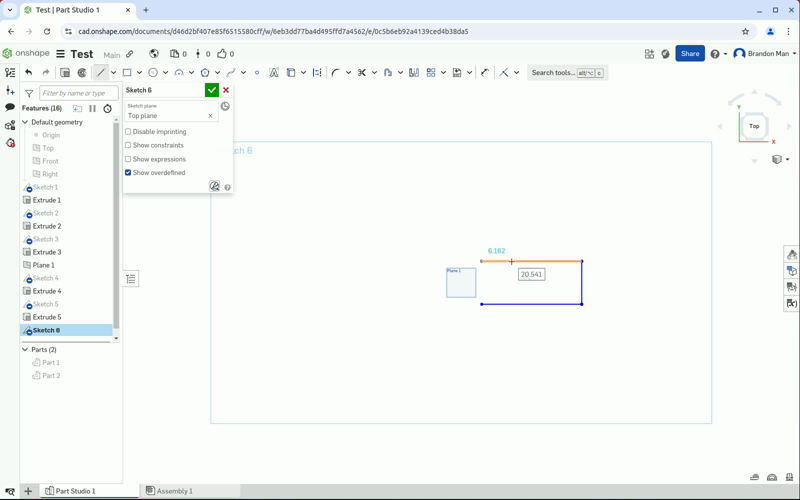
mouse_move(481, 304)
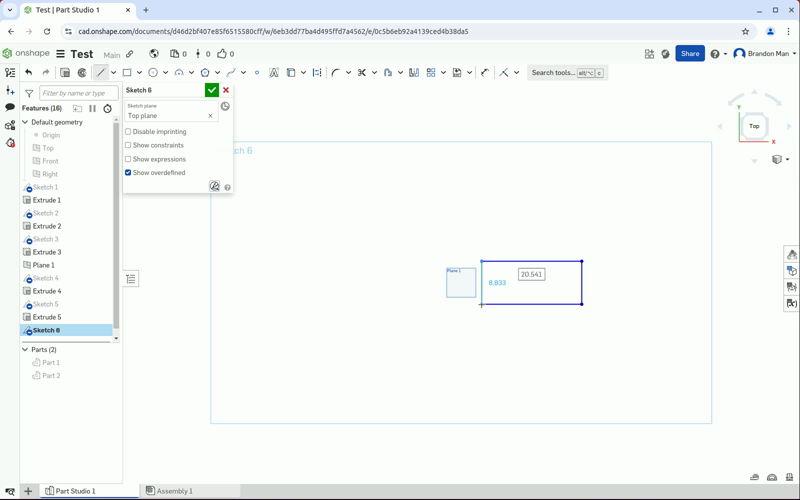
key_up(shift)
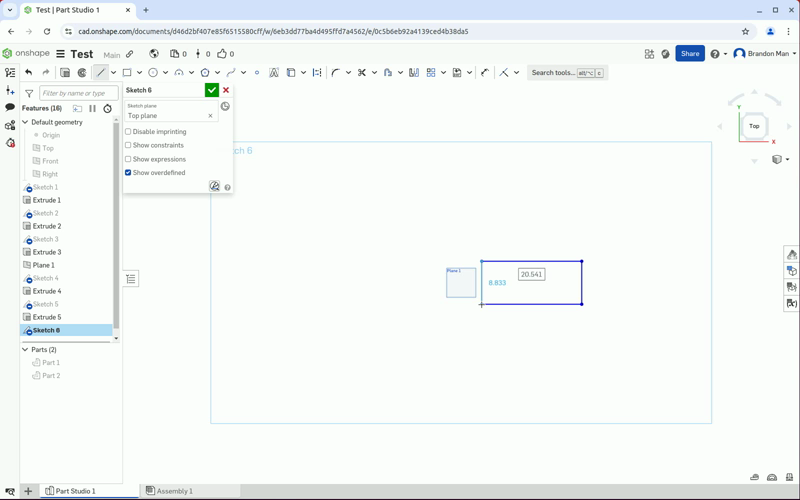
click(481, 304)
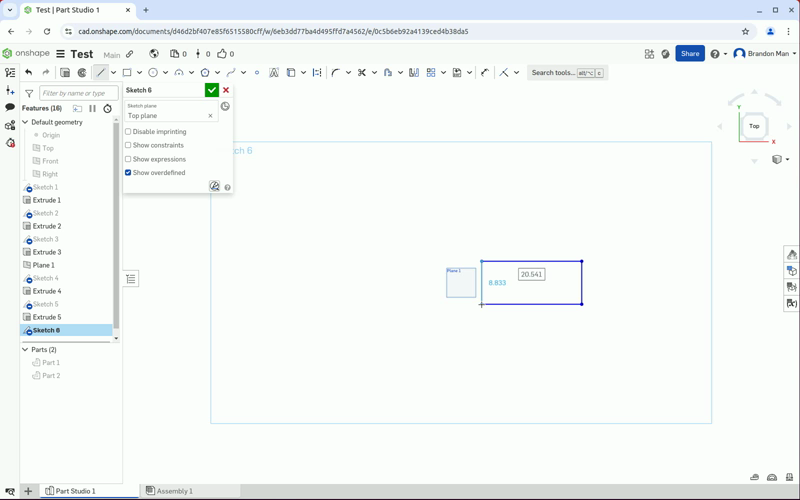
key(esc)
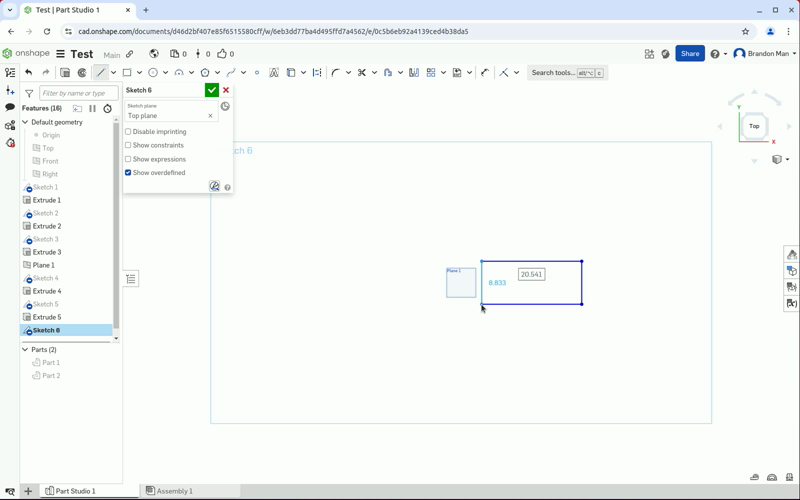
mouse_move(513, 267)
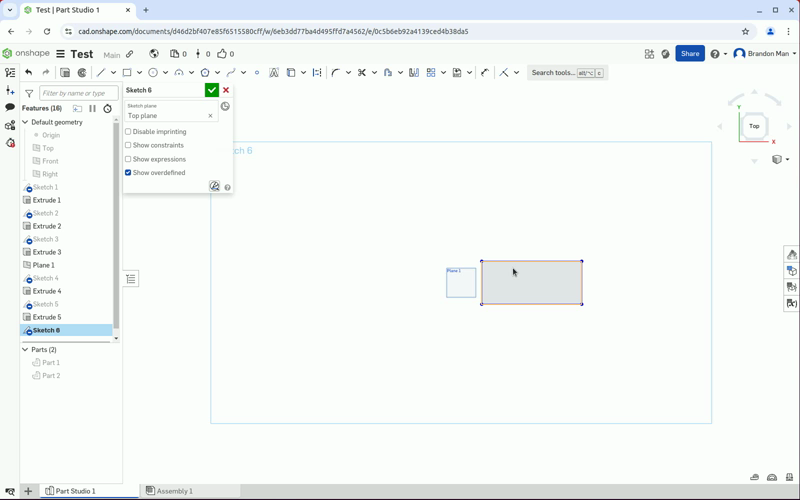
click(513, 267)
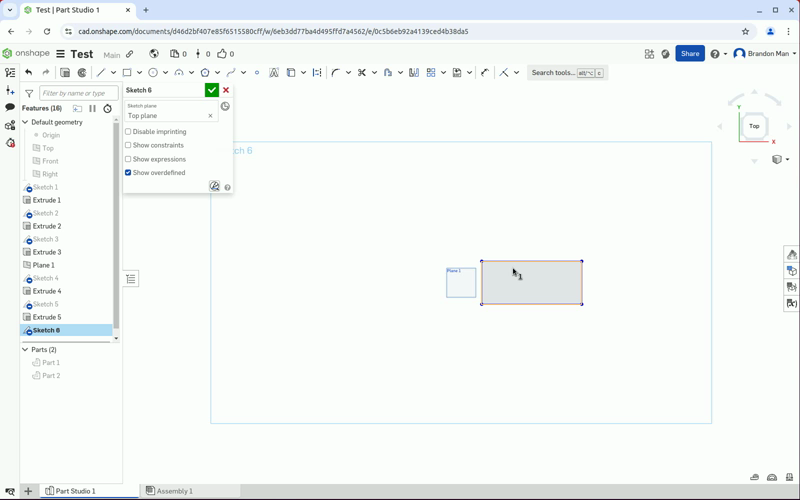
mouse_move(73, 352)
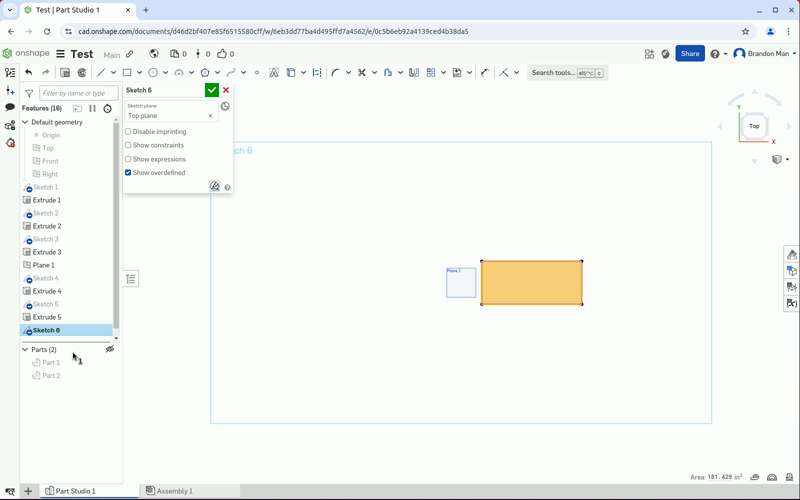
key(shift+y)
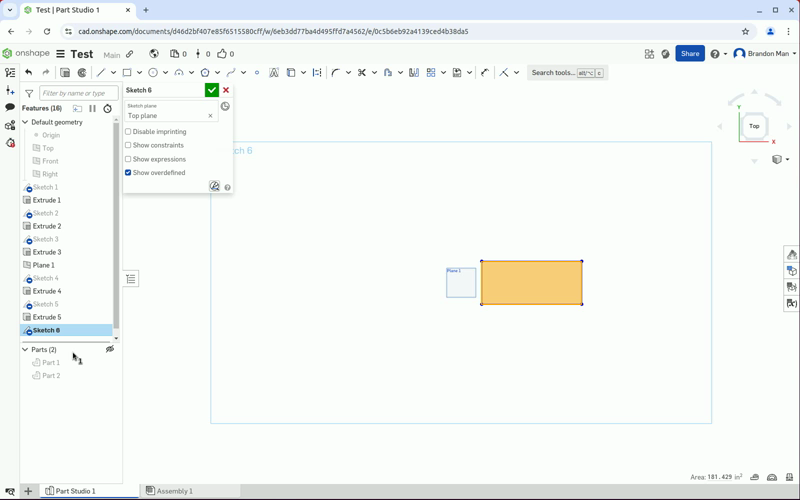
key(shift+e)
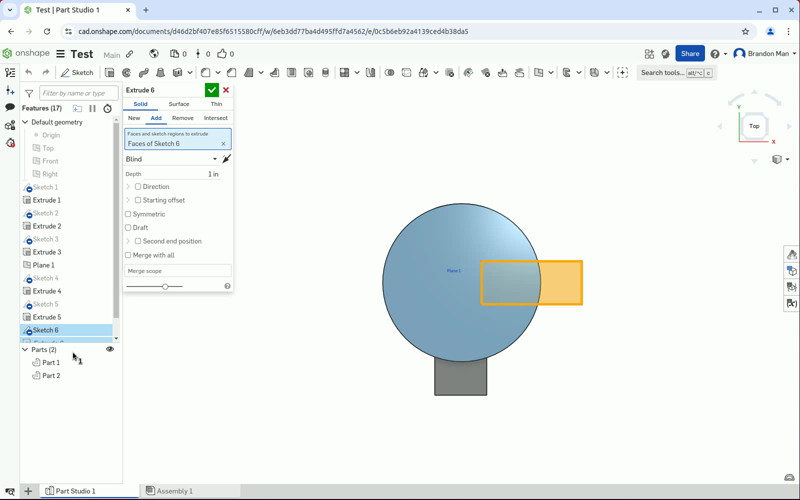
mouse_move(143, 106)
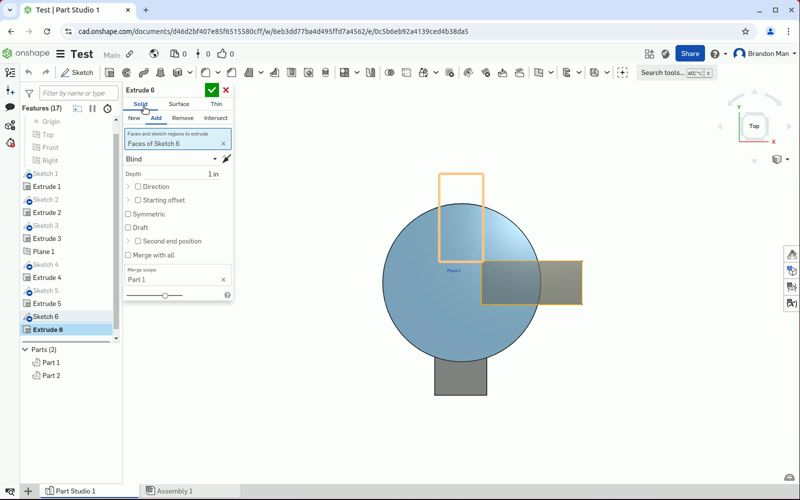
click(143, 106)
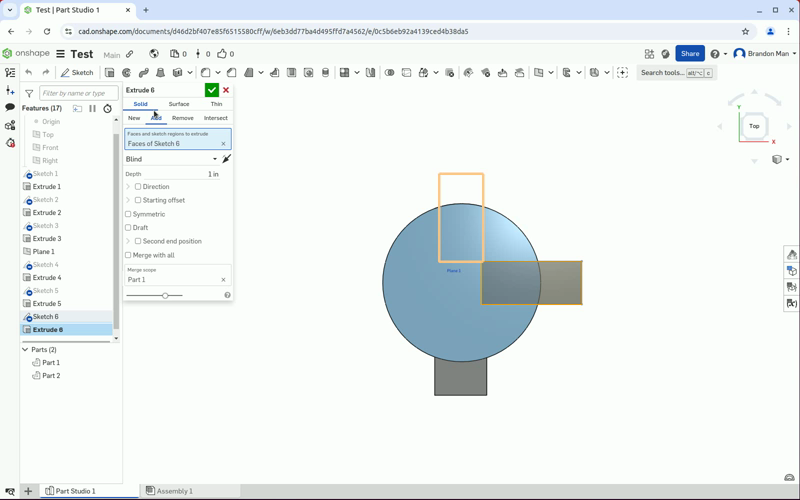
mouse_move(186, 120)
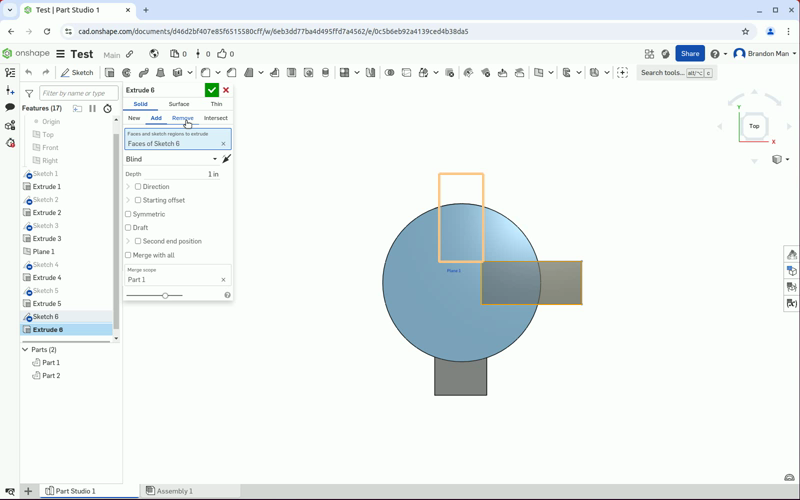
click(186, 120)
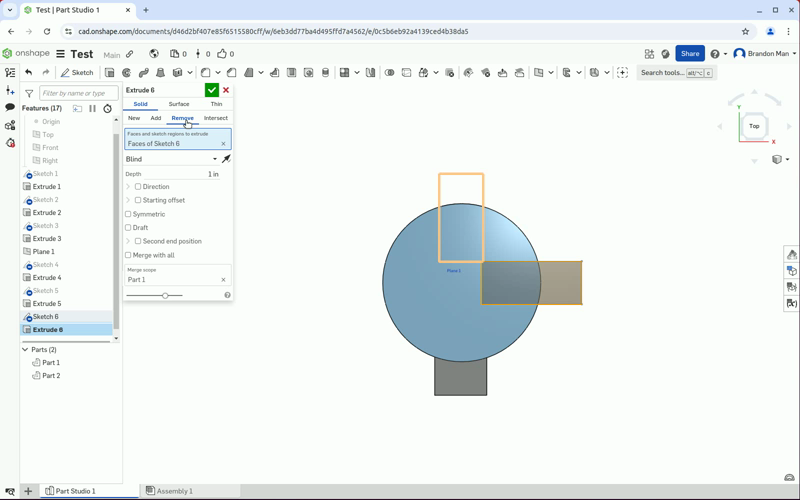
key(tab, 4)
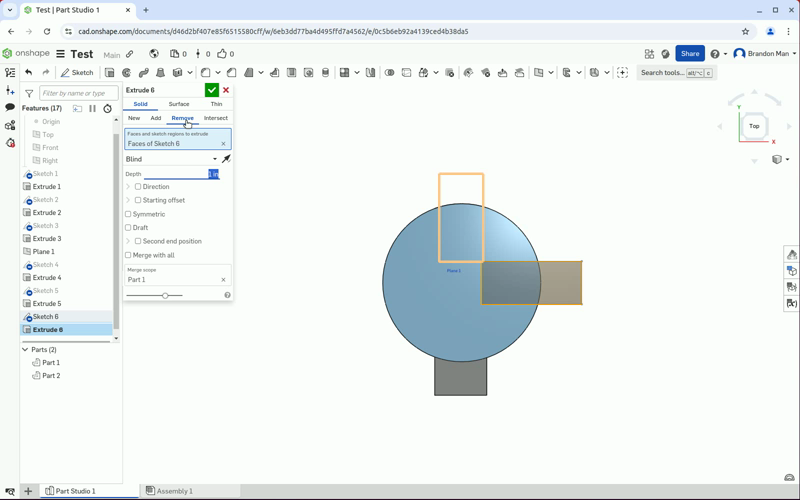
text(4.333)
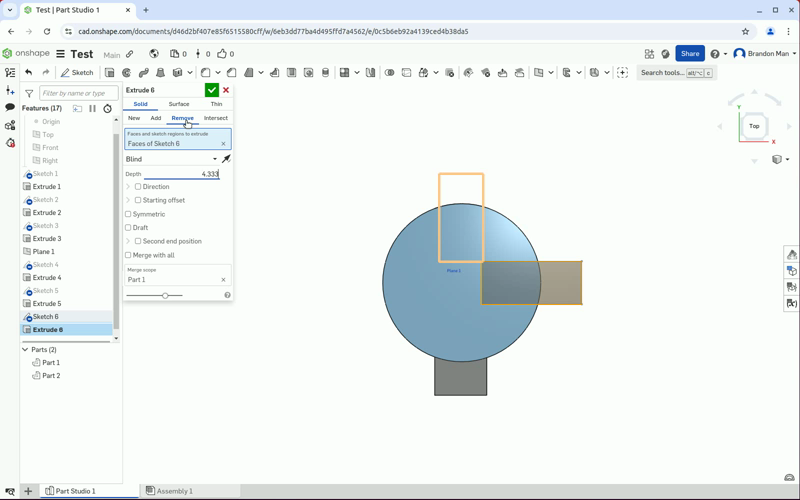
key(tab, 3)
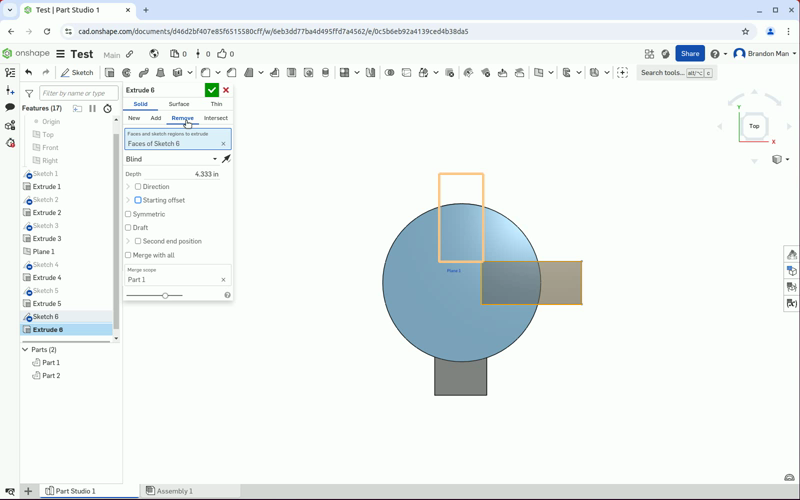
key(tab, 2)
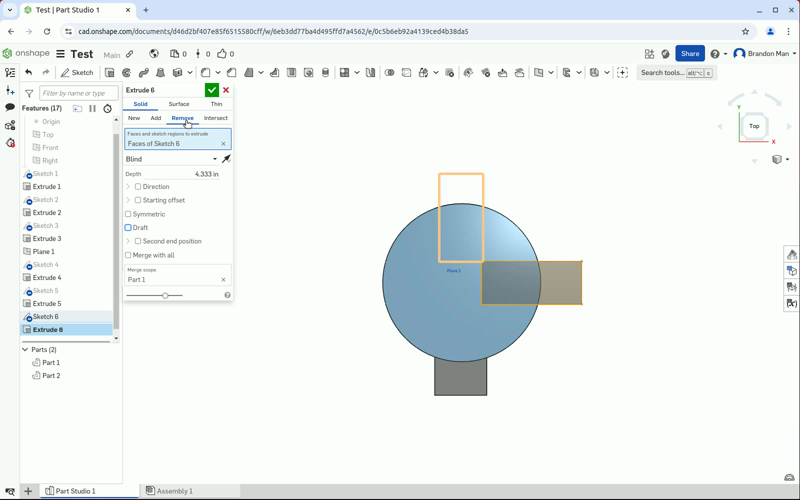
key(space)
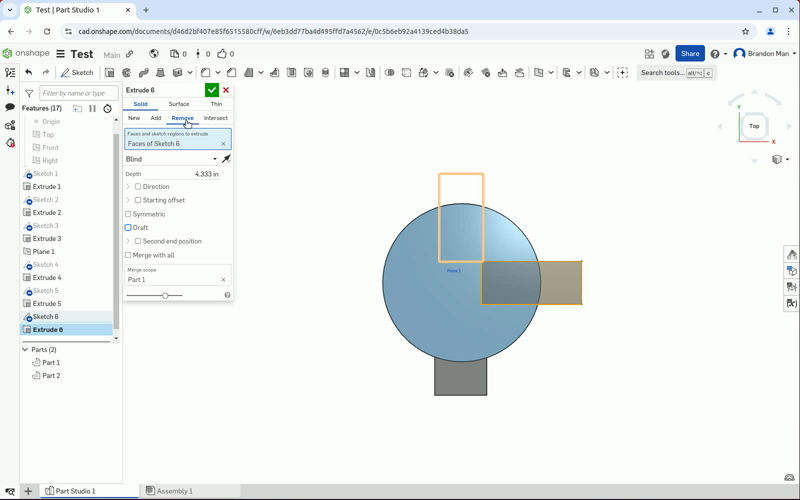
key(tab, 3)
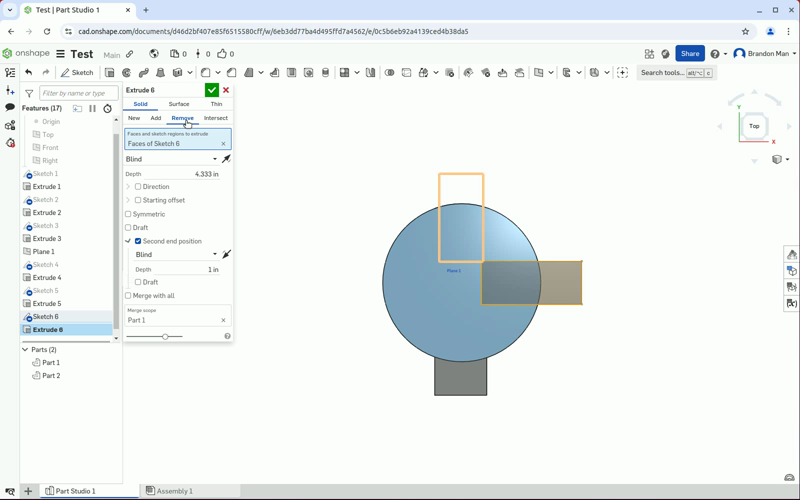
text(4.333)
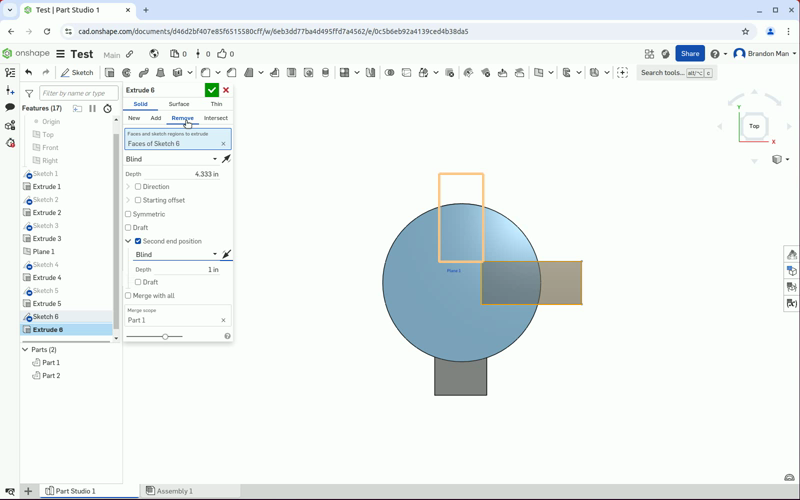
key(tab, 2)
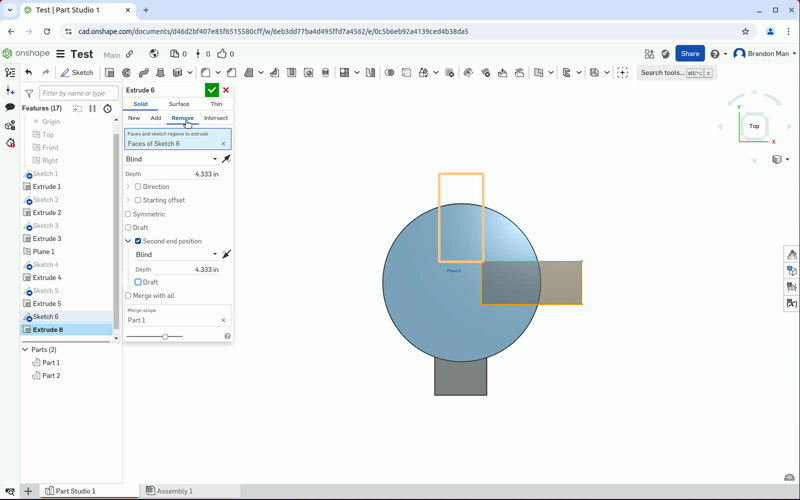
key(space)
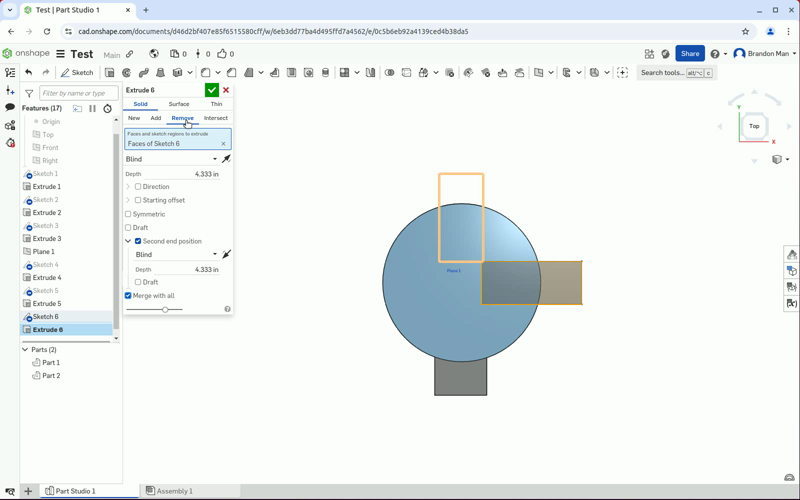
key(enter)
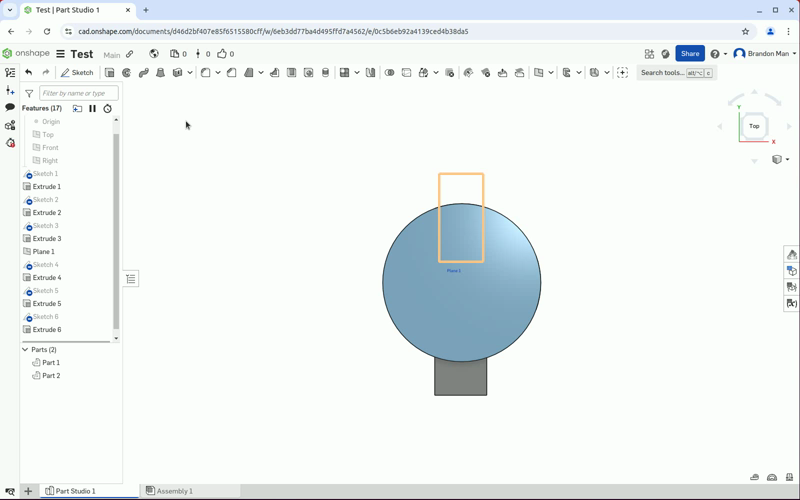
key(shift+h)
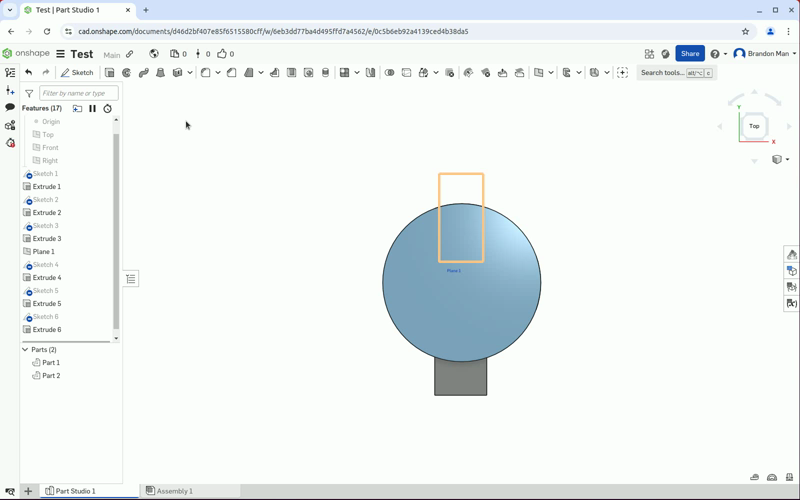
key(shift+h)
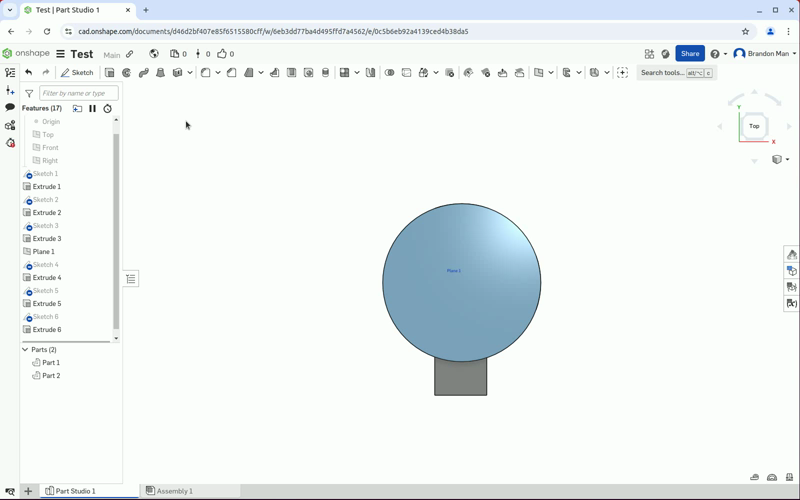
mouse_move(69, 176)
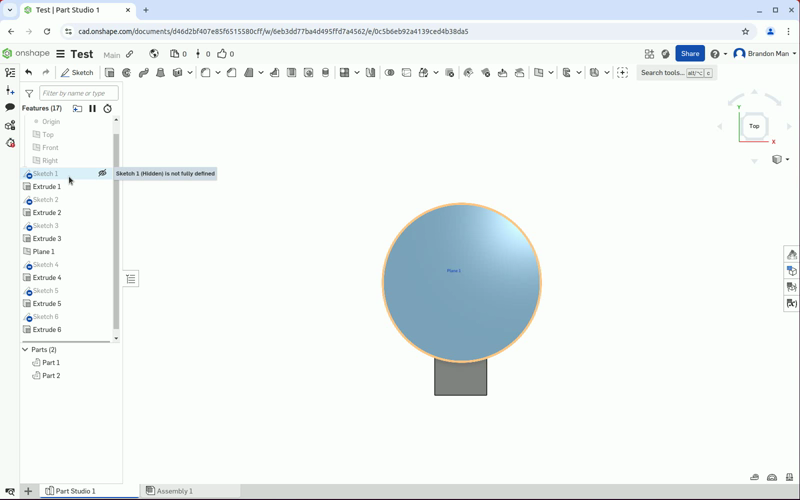
click(69, 176)
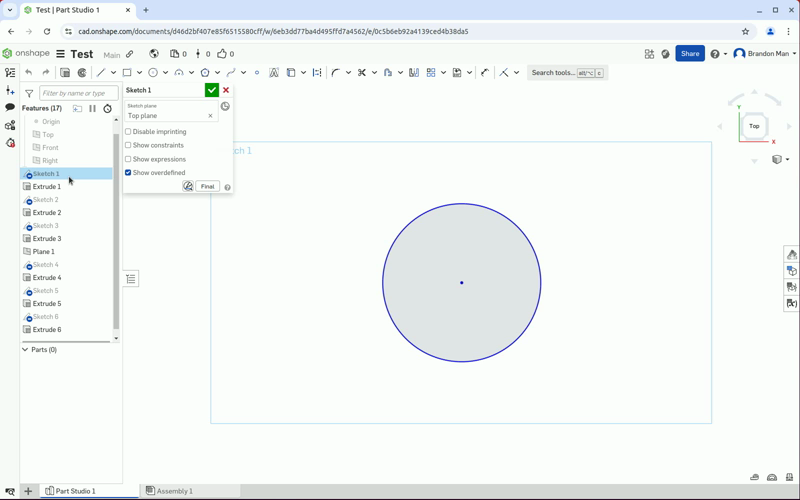
mouse_move(229, 92)
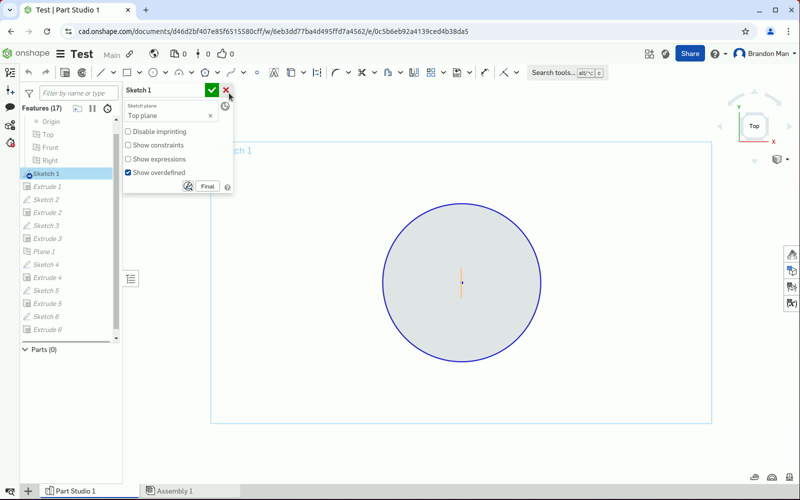
click(229, 92)
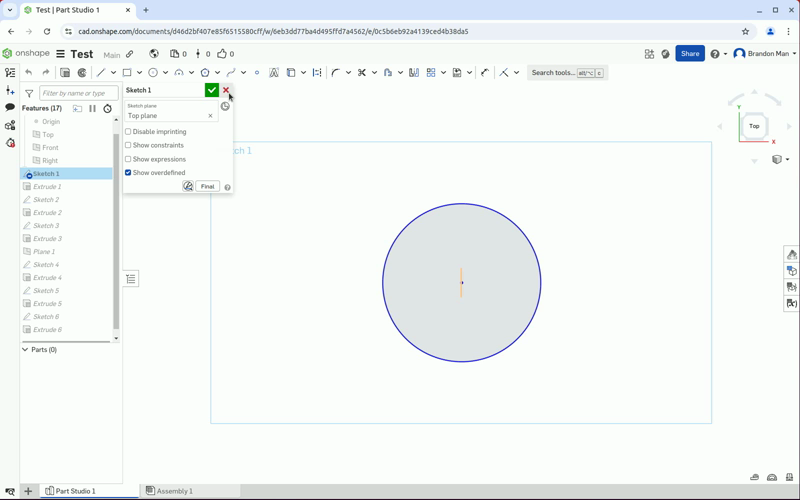
key(shift+s)
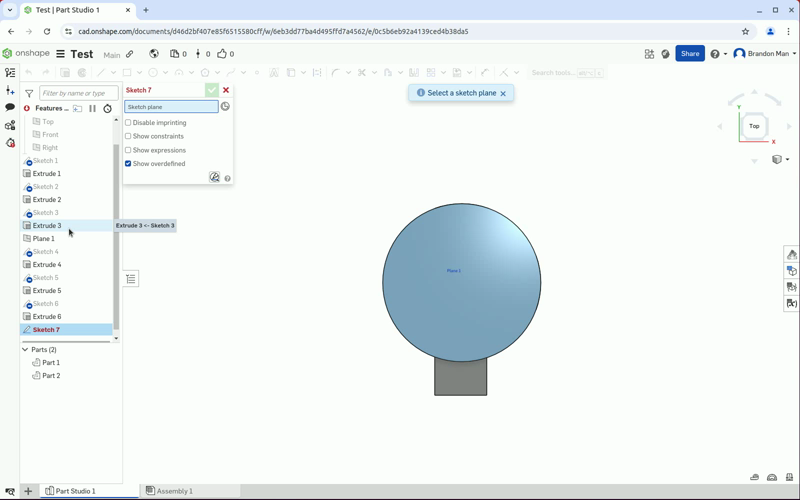
scroll(3)
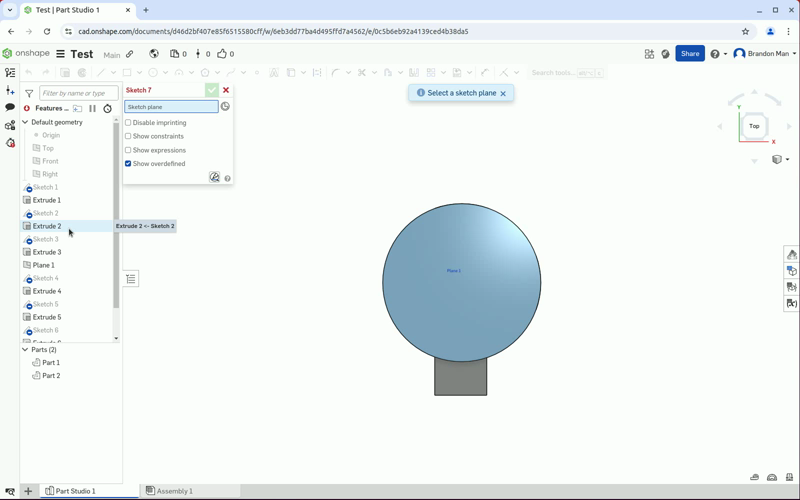
mouse_move(69, 150)
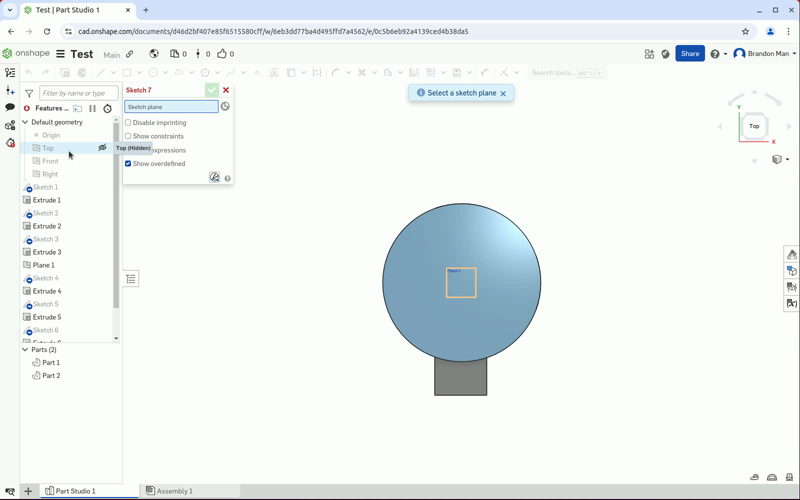
click(69, 150)
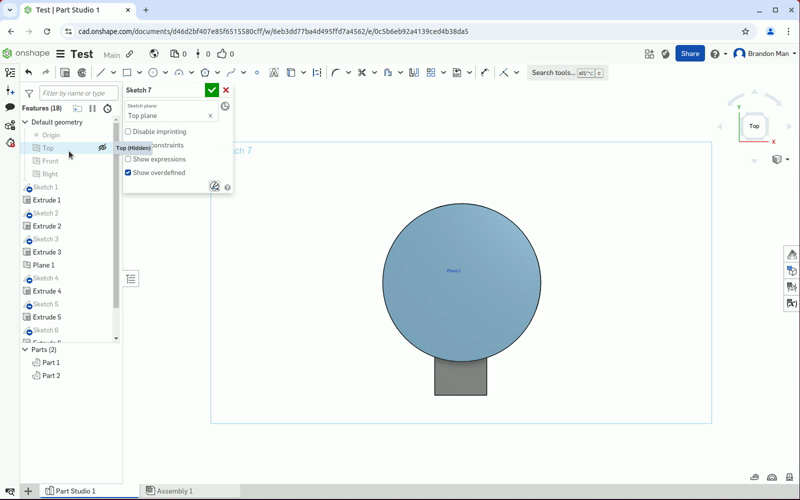
mouse_move(73, 352)
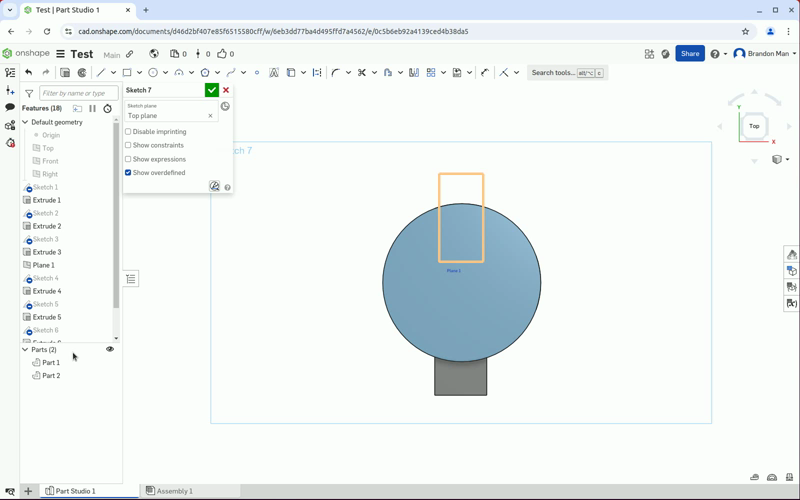
key(y)
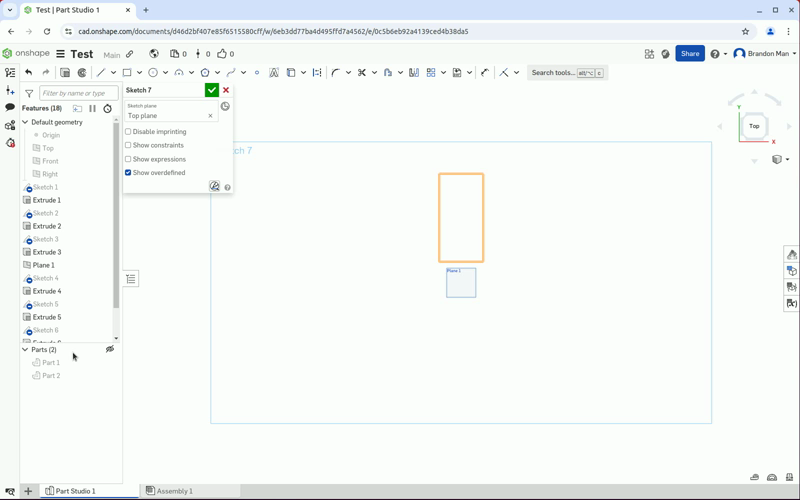
key(l)
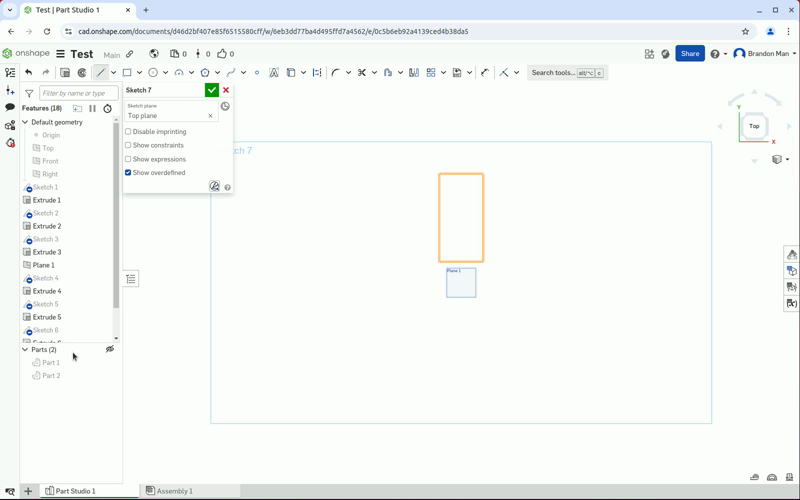
key_down(shift)
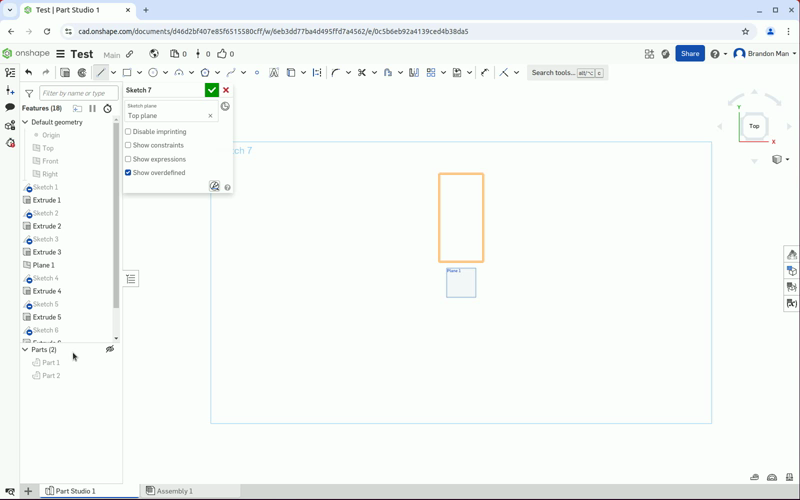
mouse_move(481, 261)
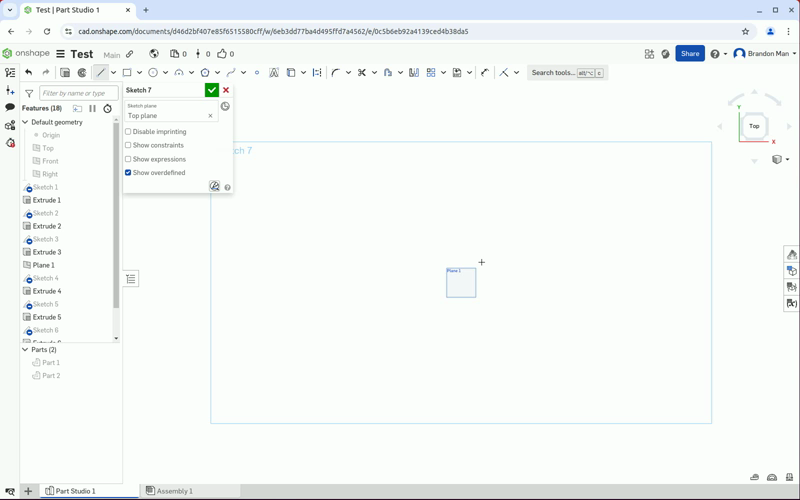
click(481, 261)
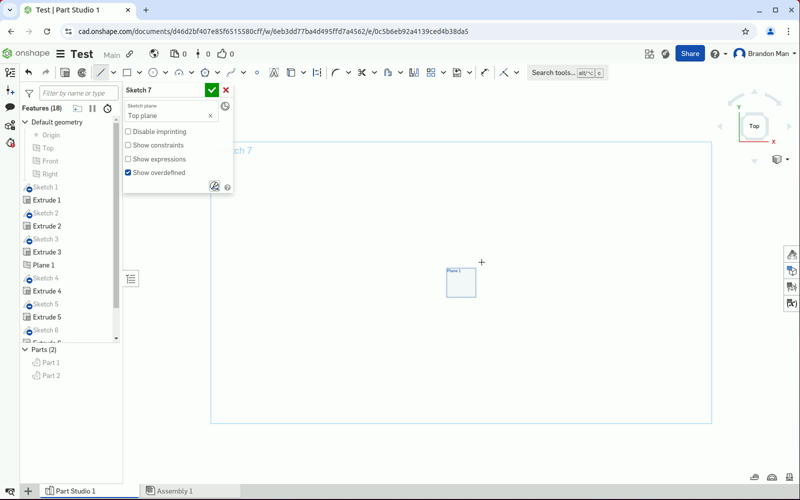
key_up(shift)
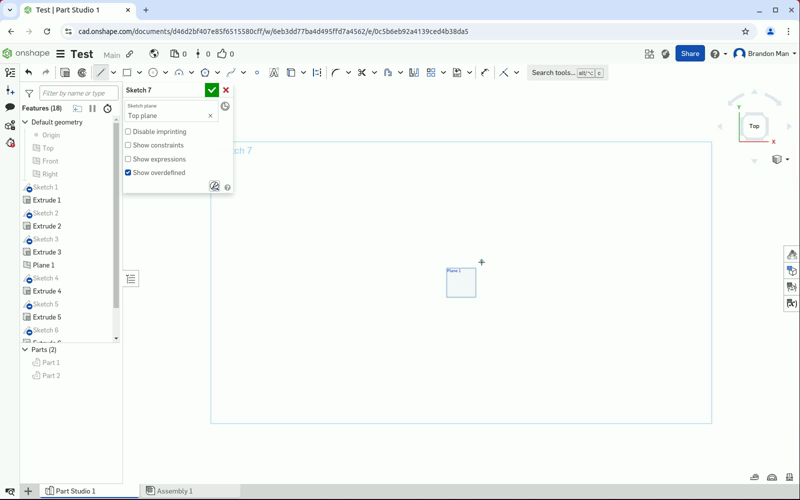
key_down(shift)
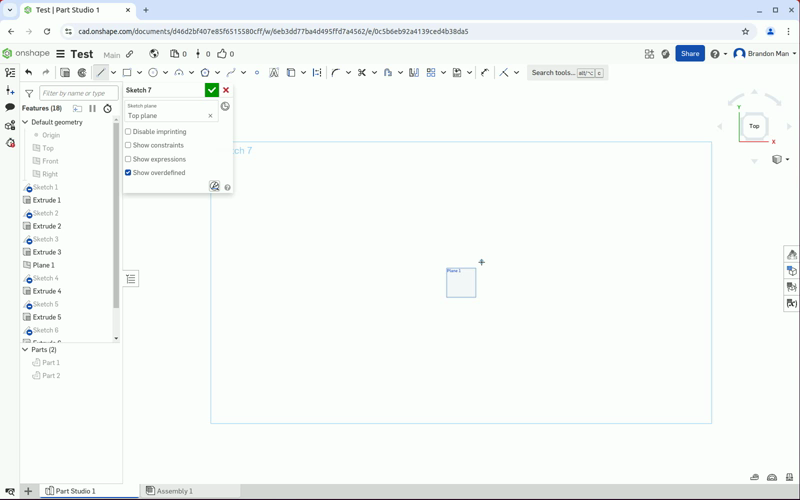
mouse_move(581, 261)
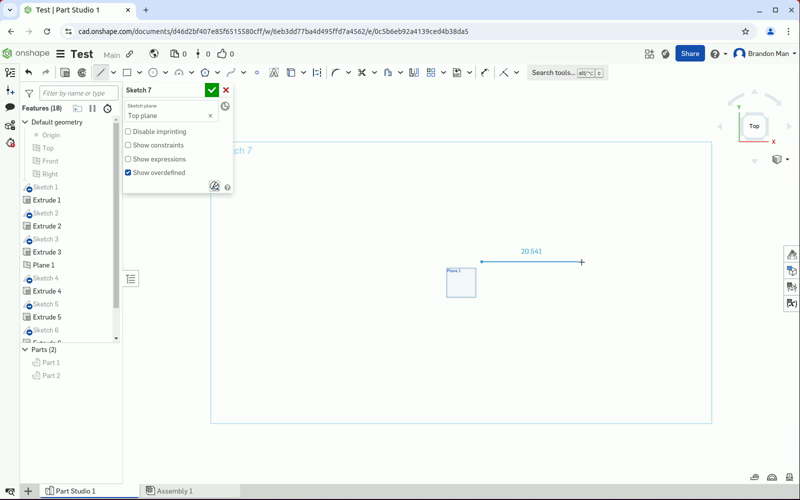
click(581, 261)
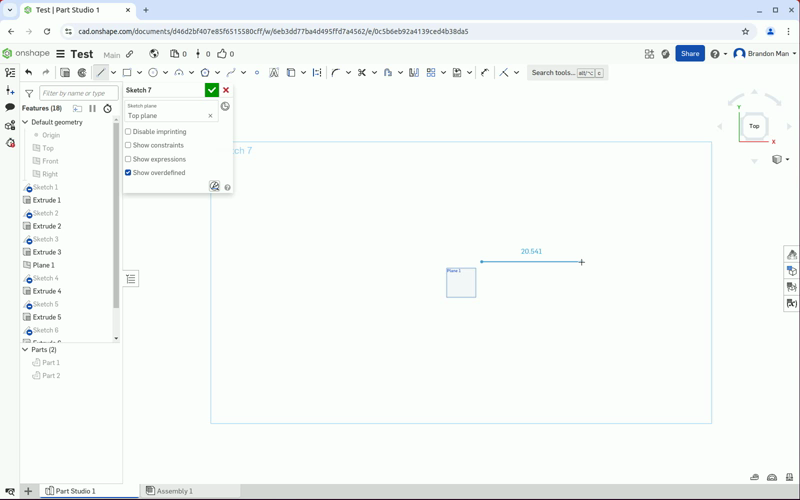
key_up(shift)
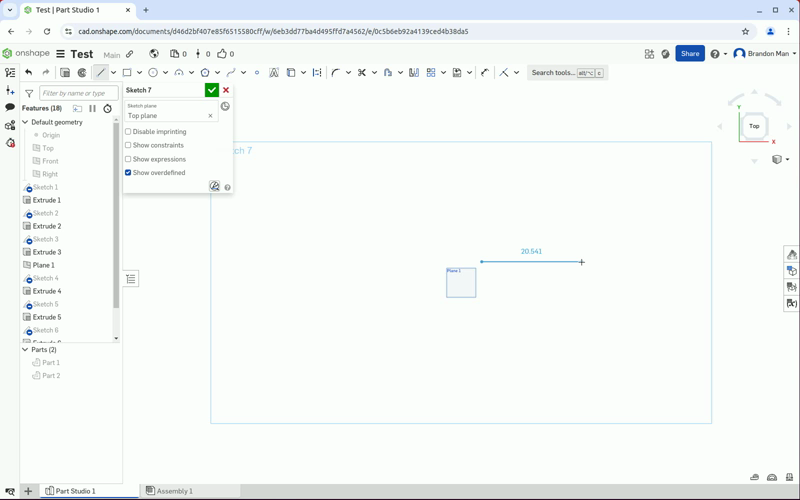
key_down(shift)
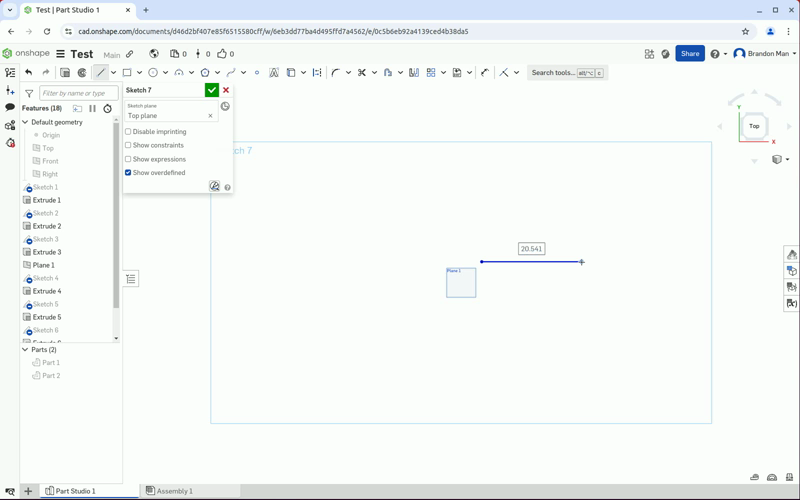
mouse_move(481, 174)
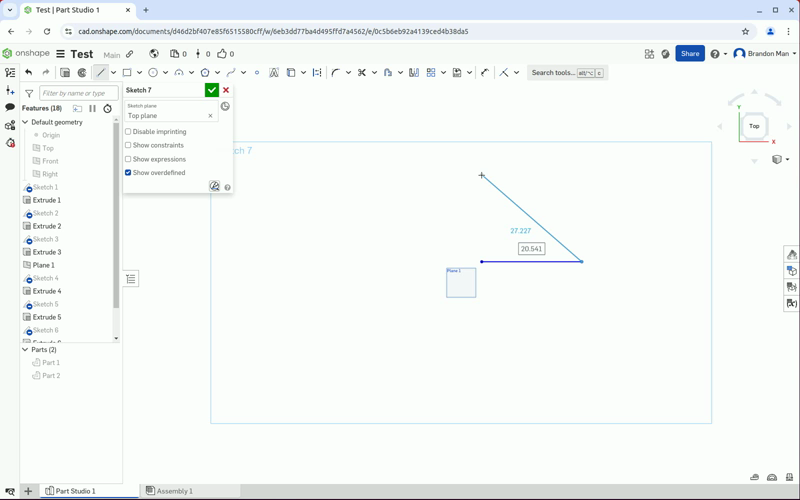
click(481, 174)
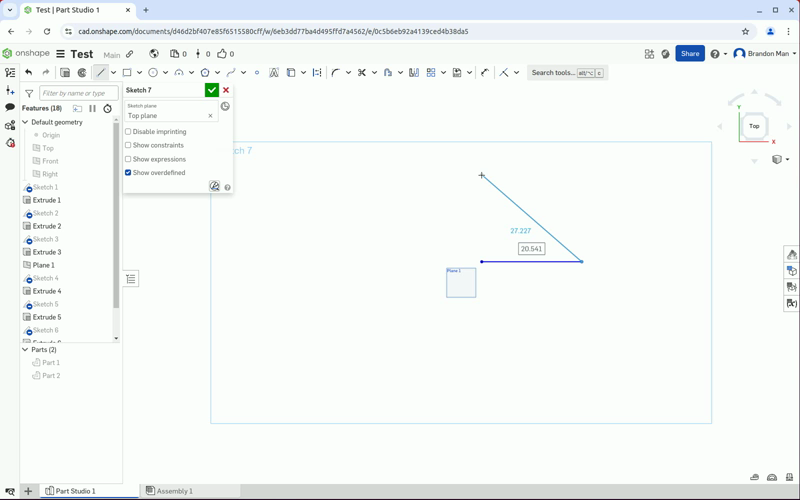
key_up(shift)
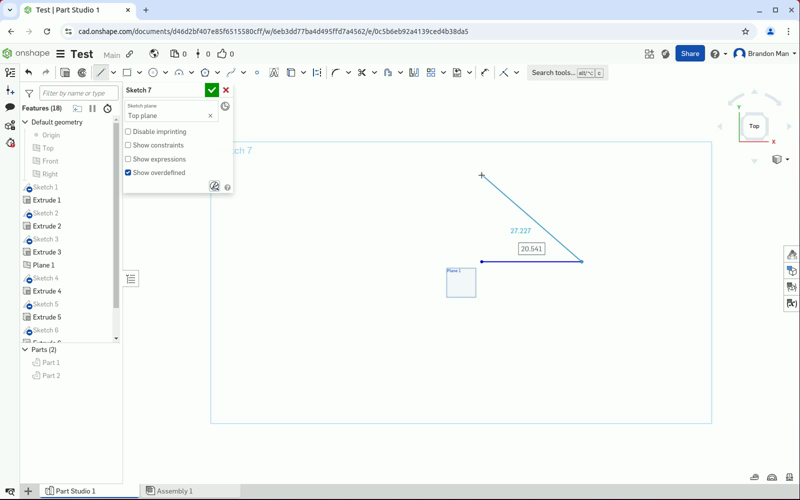
key_down(shift)
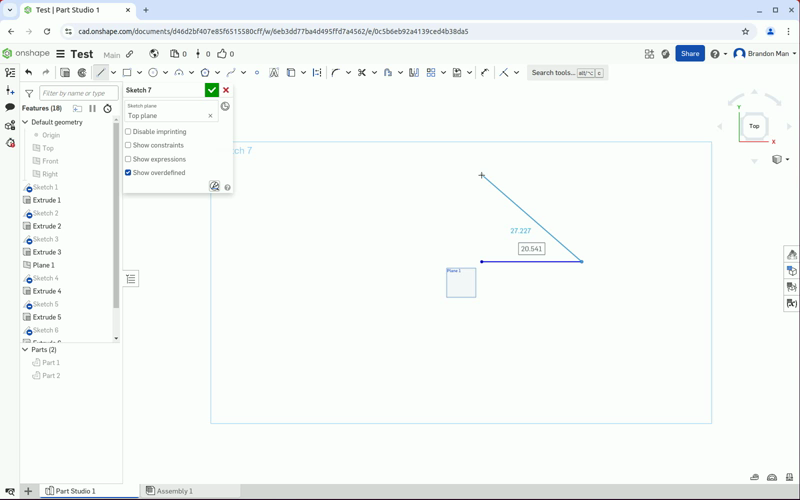
mouse_move(481, 261)
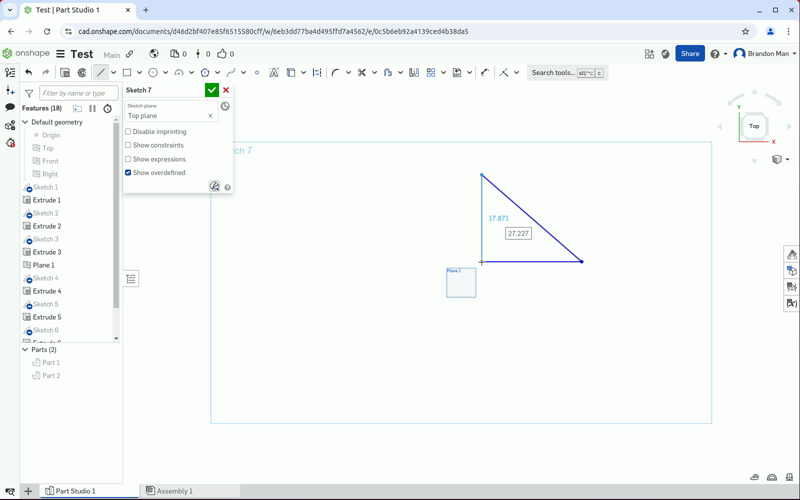
key_up(shift)
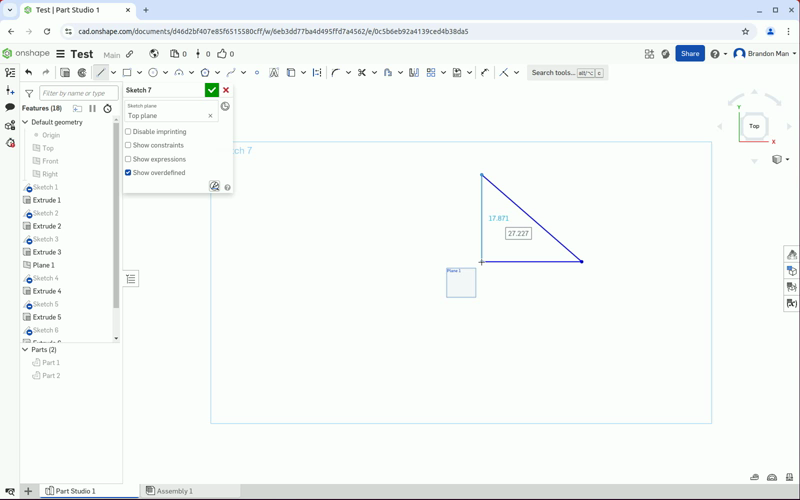
click(481, 261)
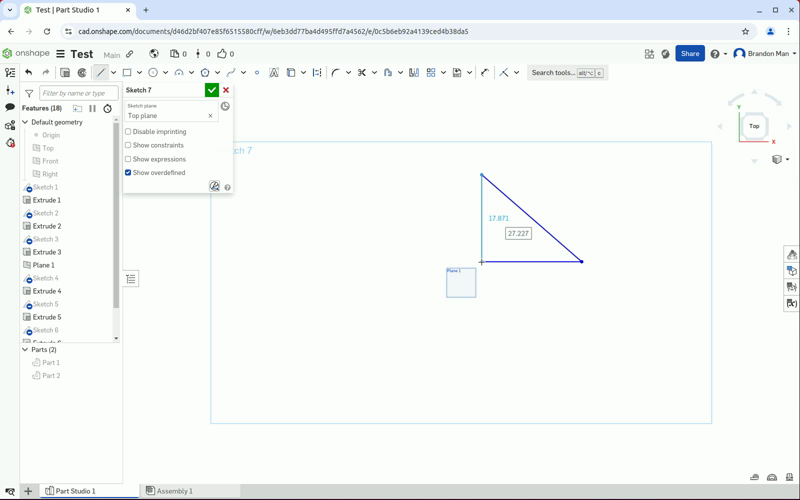
key(esc)
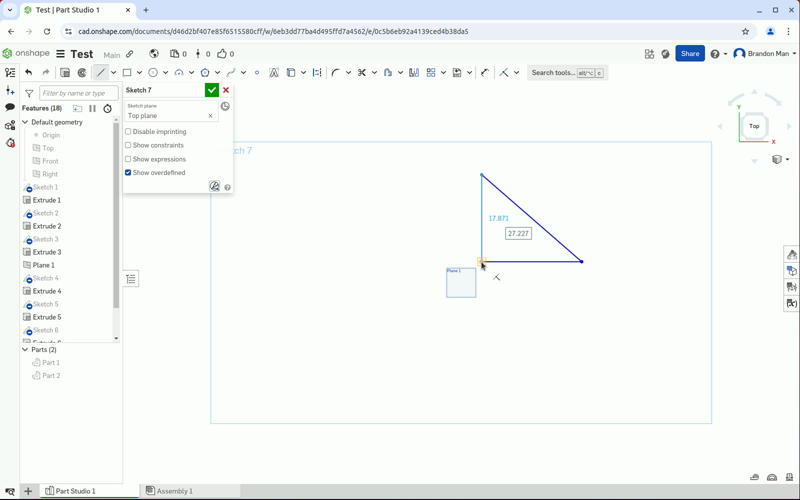
mouse_move(522, 223)
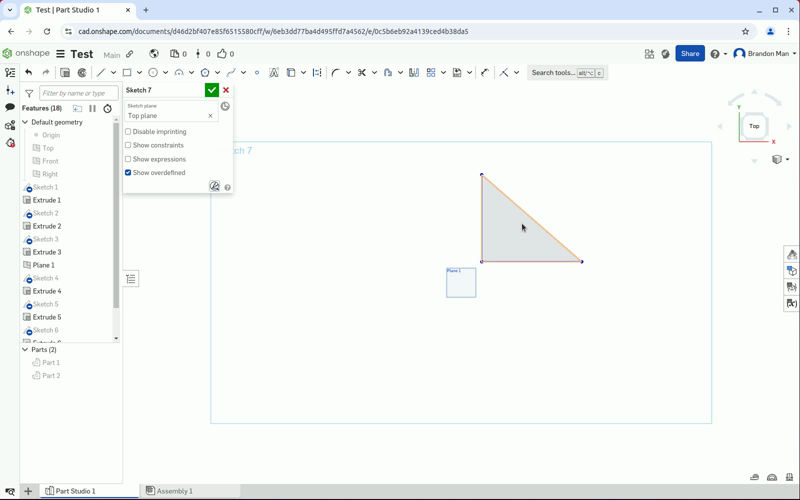
click(522, 223)
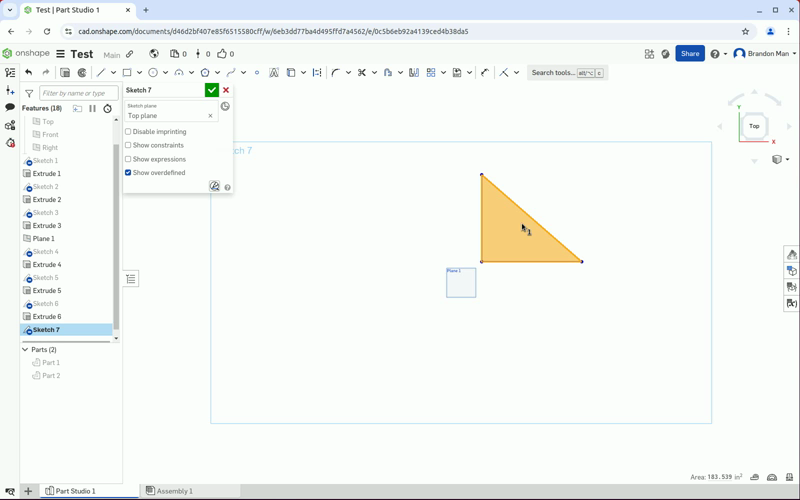
mouse_move(73, 352)
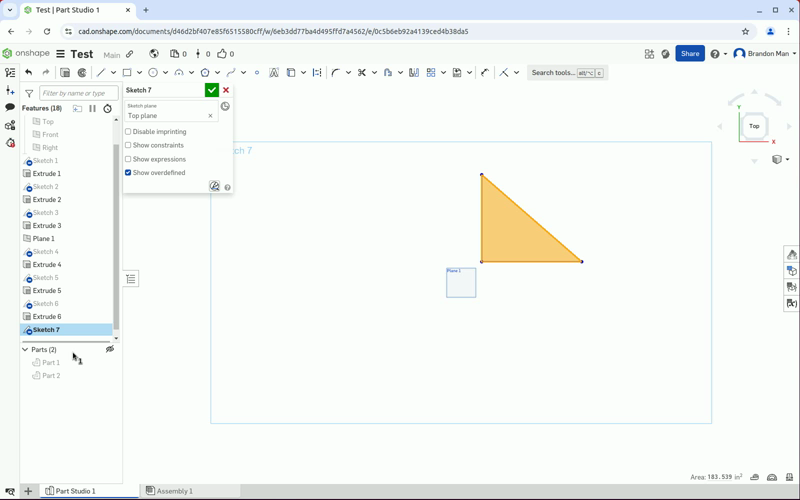
key(shift+y)
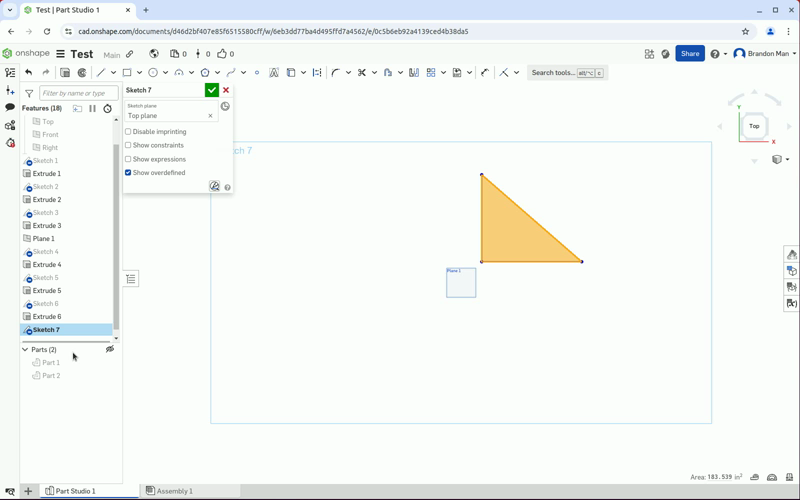
key(shift+e)
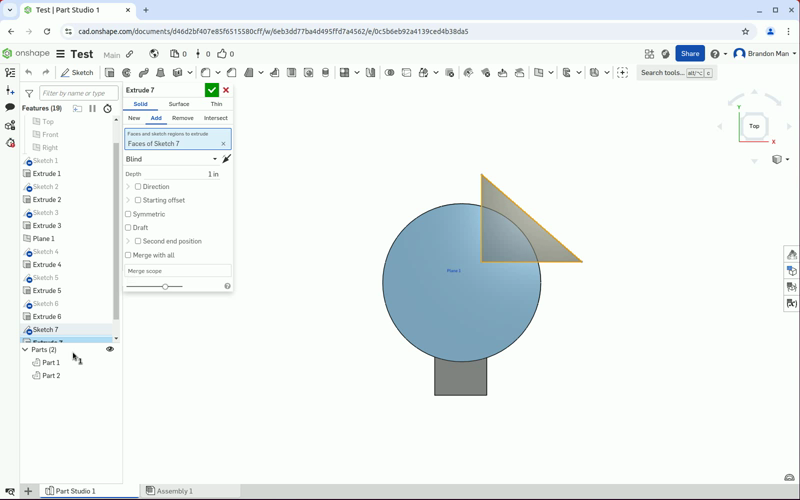
mouse_move(143, 106)
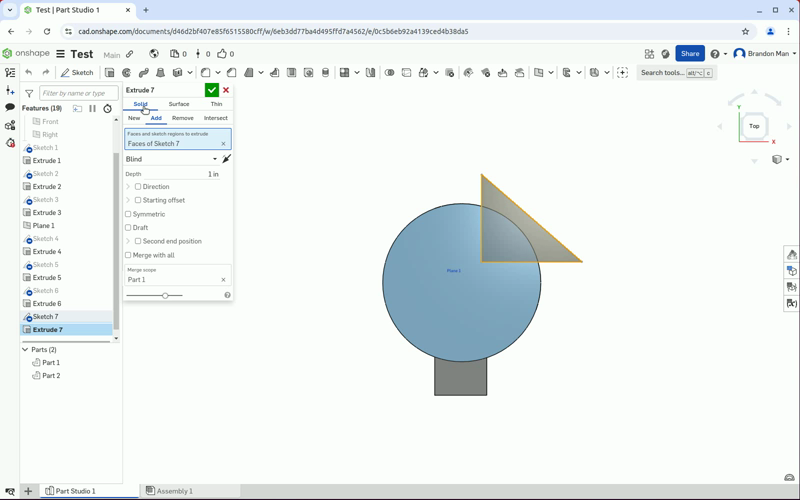
click(143, 106)
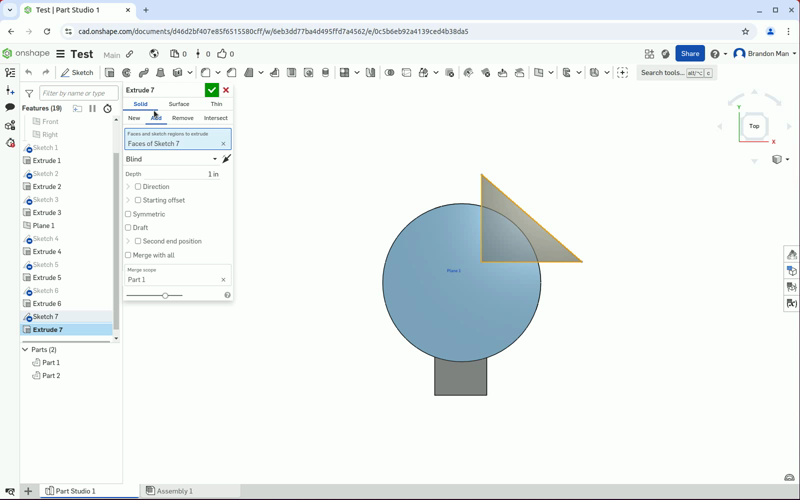
mouse_move(186, 120)
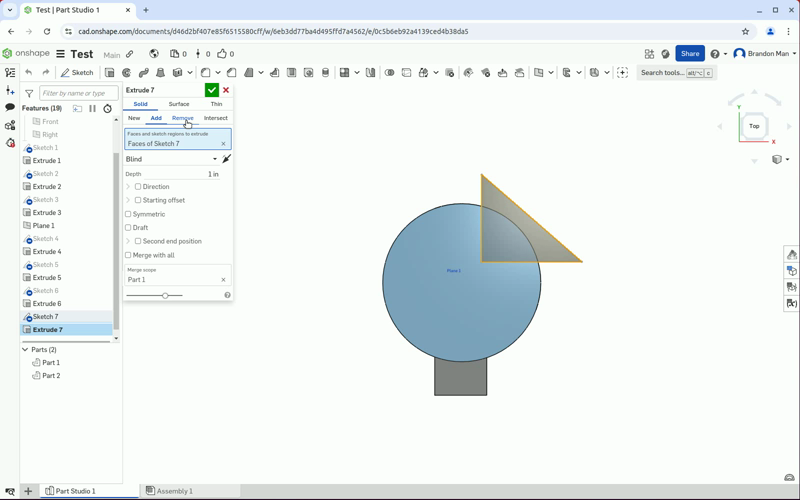
click(186, 120)
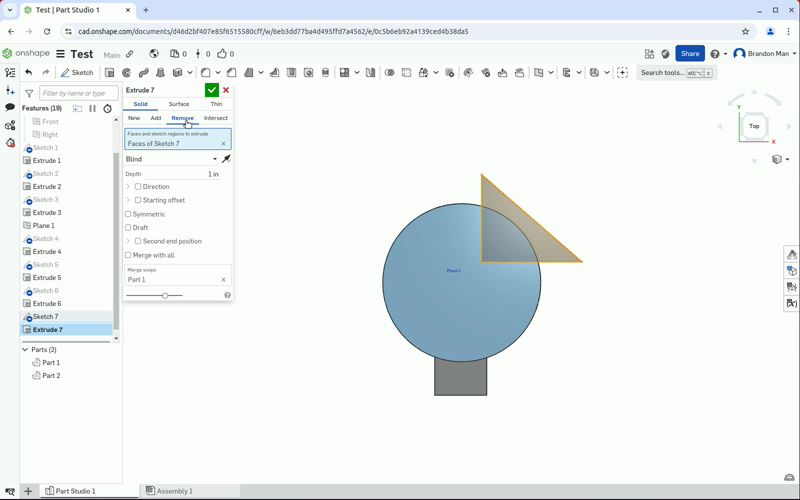
key(tab, 4)
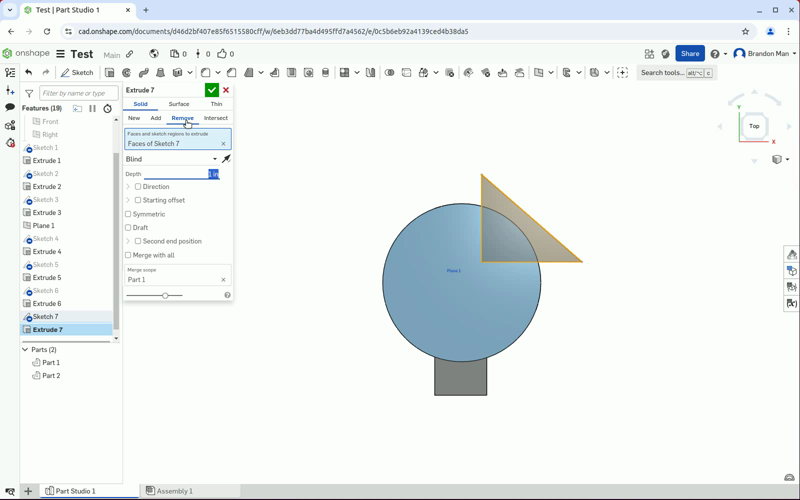
text(4.333)
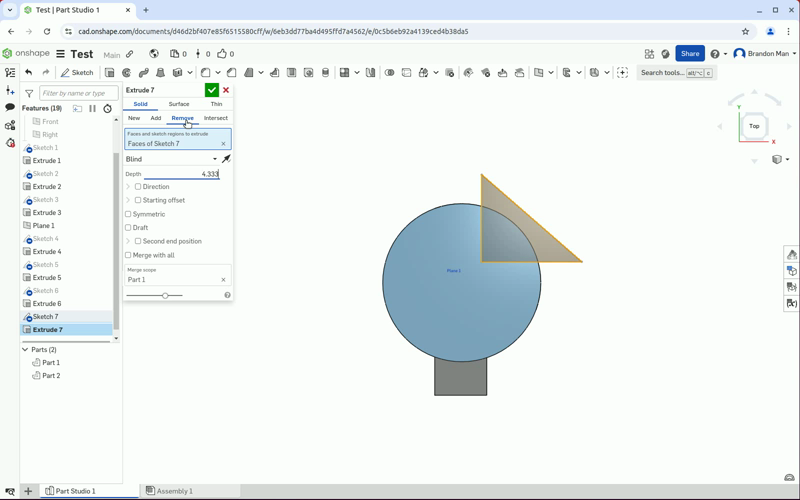
key(tab, 3)
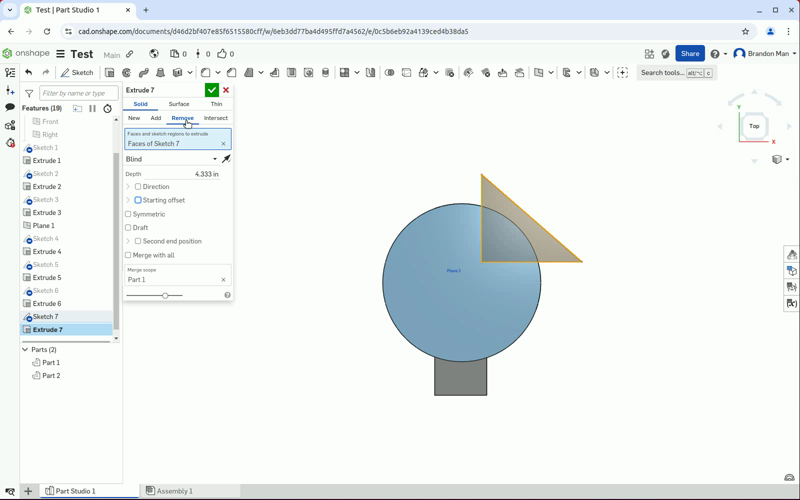
key(tab, 2)
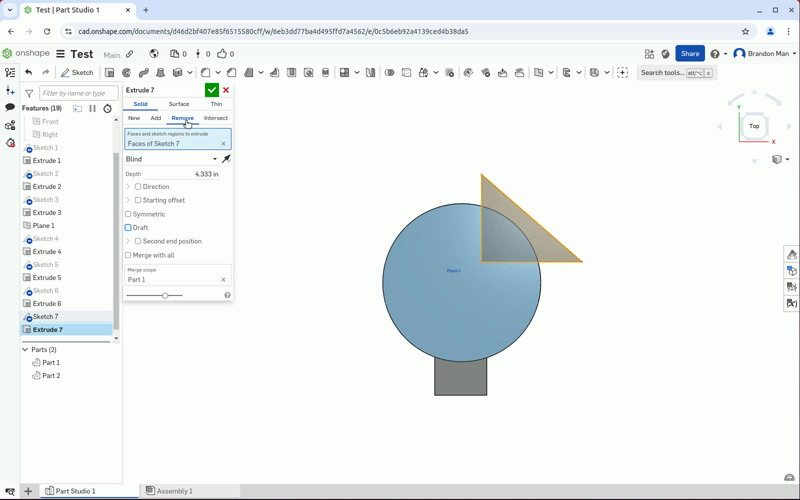
key(space)
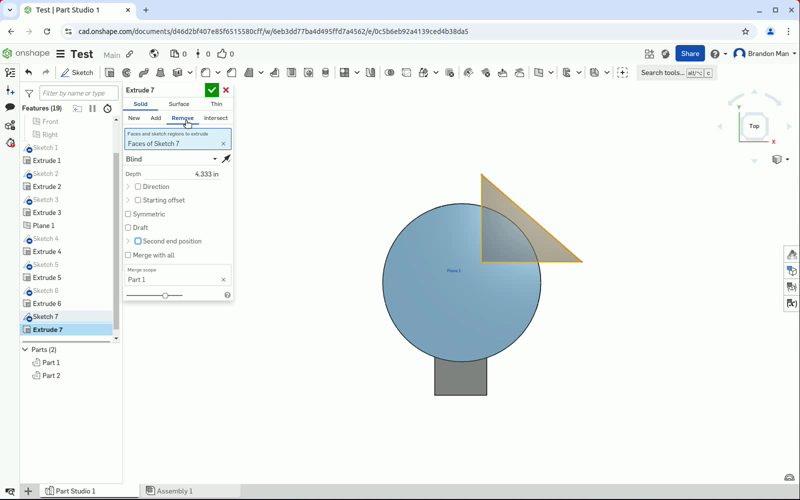
key(tab, 3)
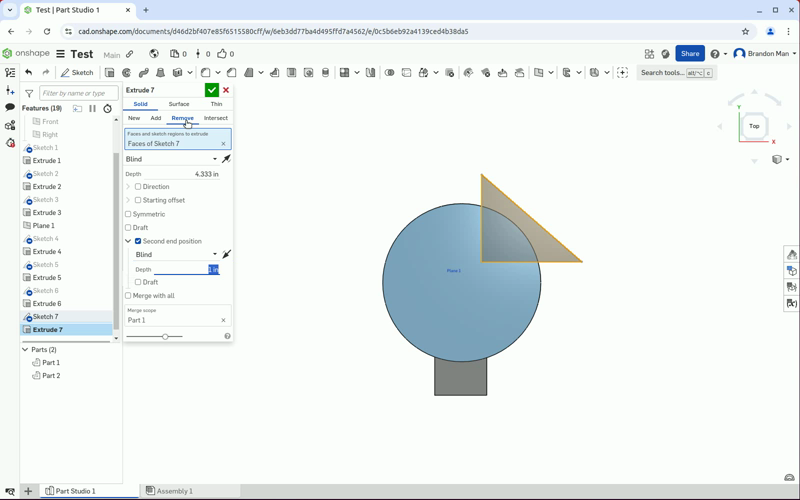
text(4.333)
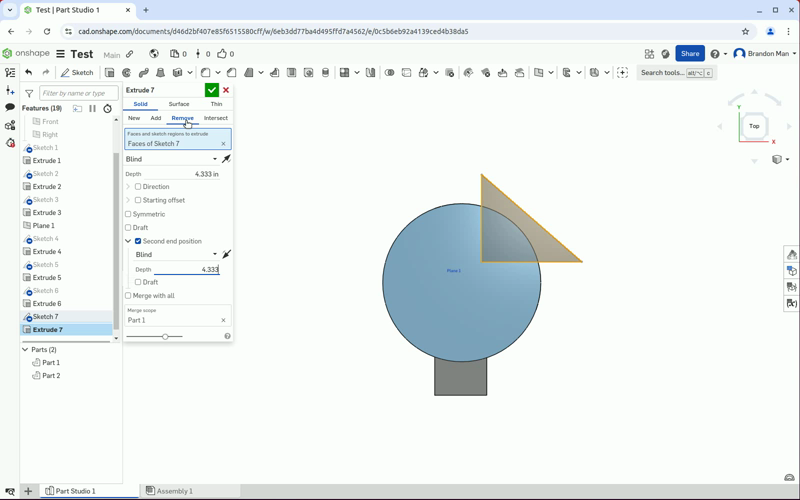
key(tab, 2)
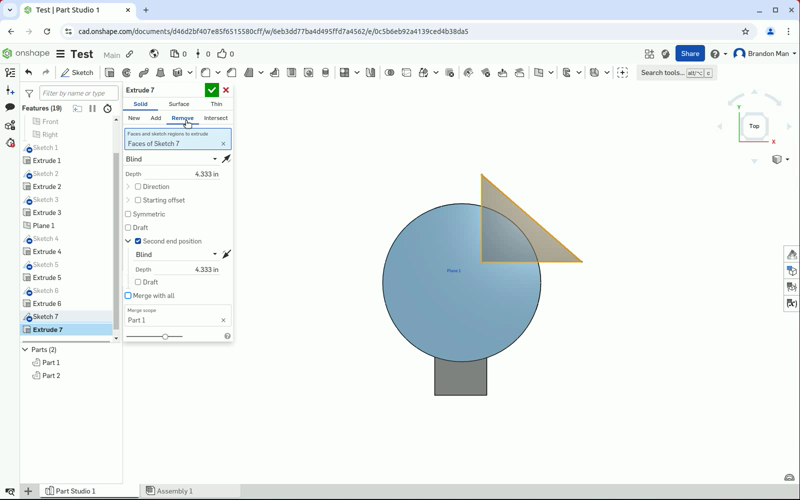
key(space)
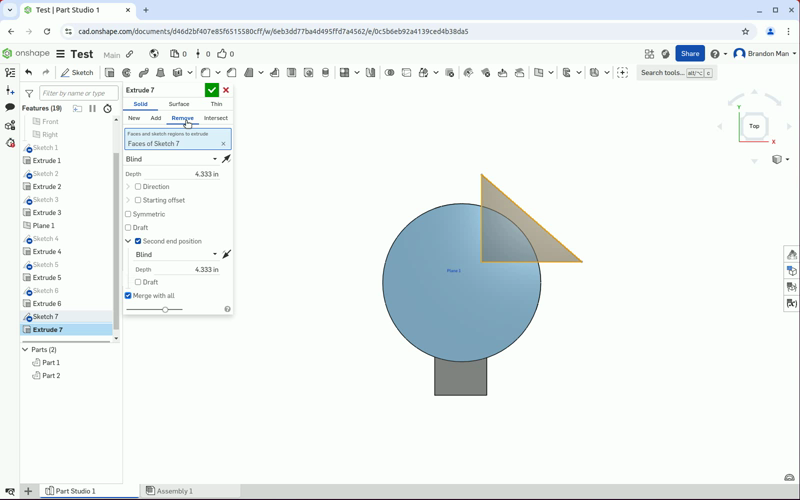
key(enter)
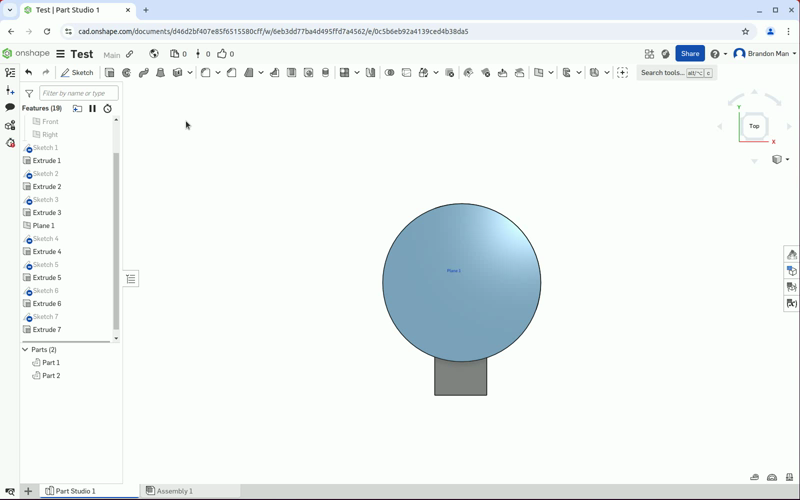
key(shift+h)
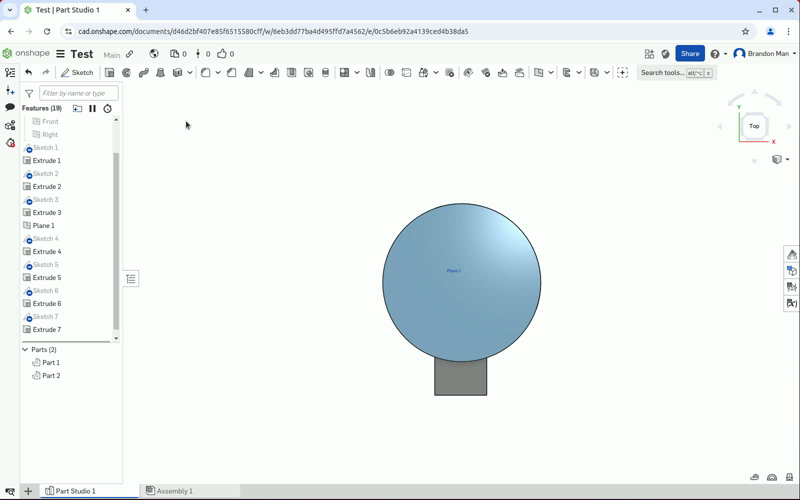
key(shift+h)
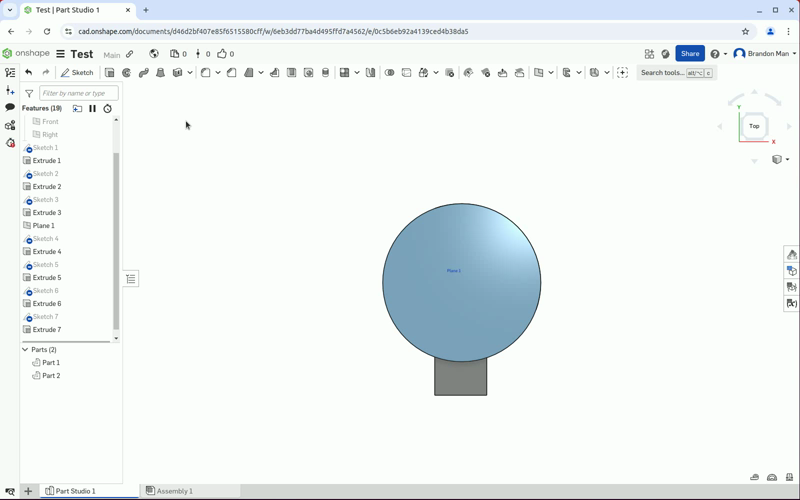
key(shift+7)
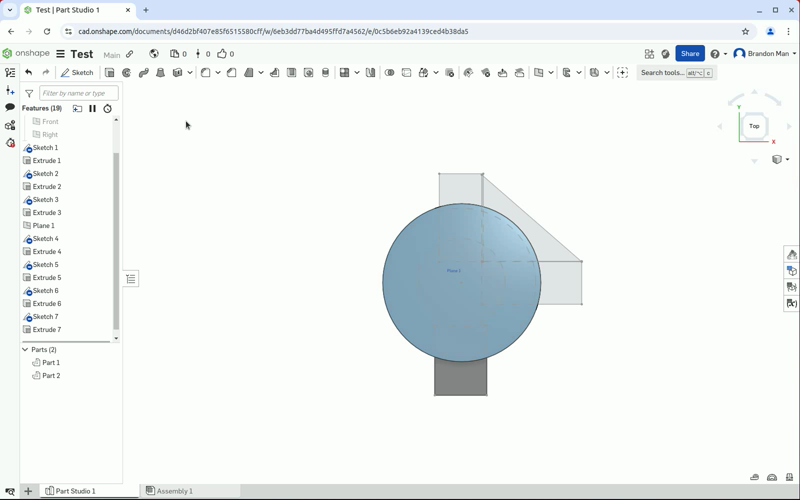
key(up, 3)
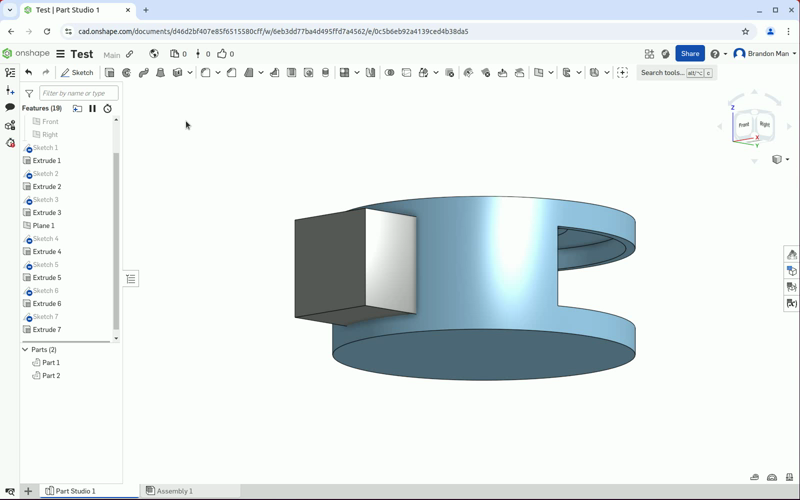
key(left, 3)
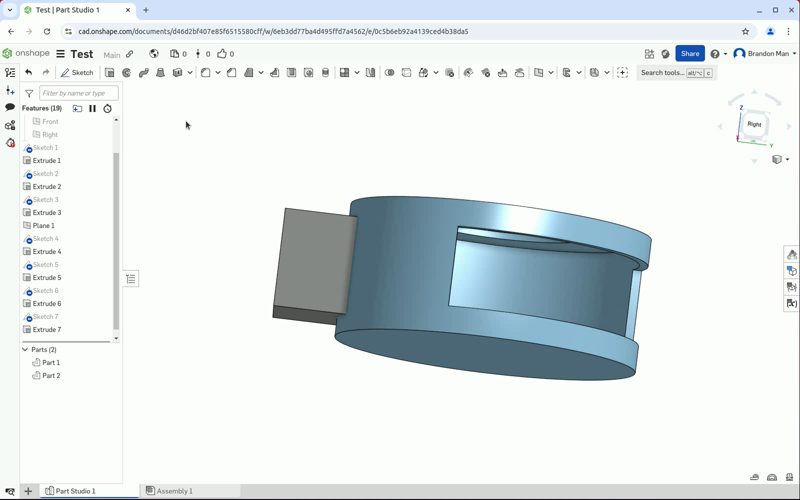
key(right, 3)
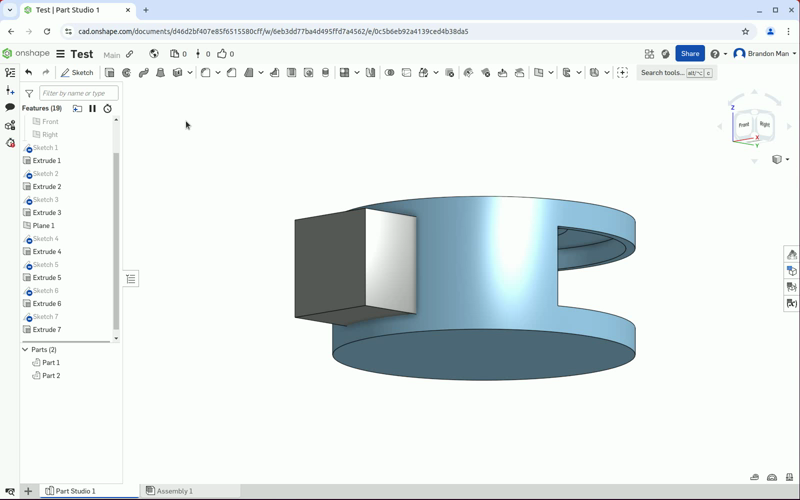
key(down, 3)
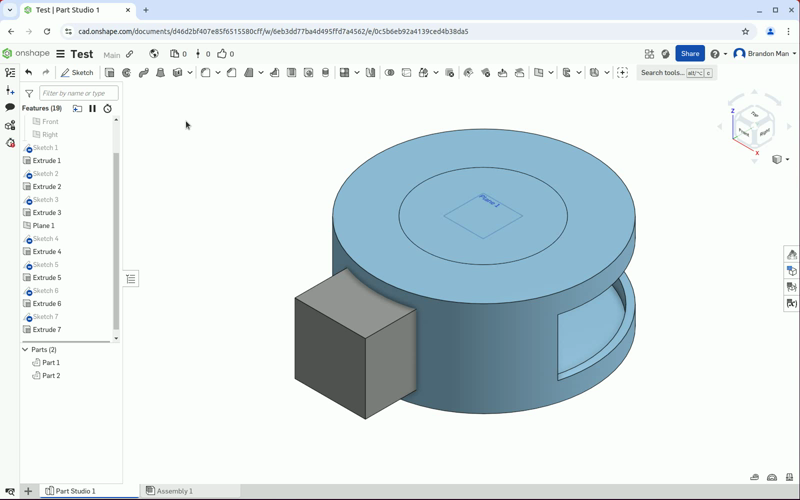
mouse_move(69, 150)
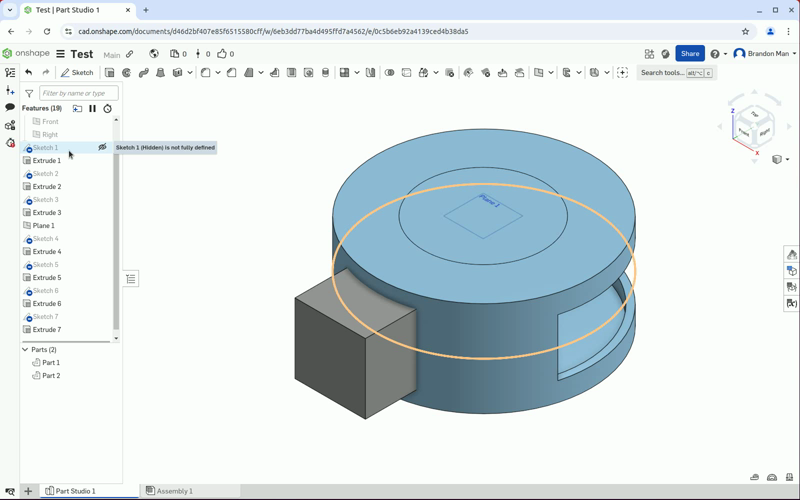
click(69, 150)